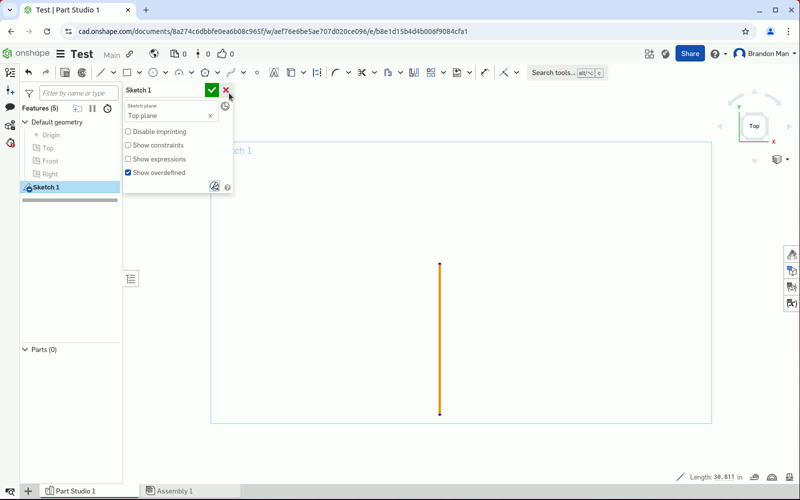
key(shift+h)
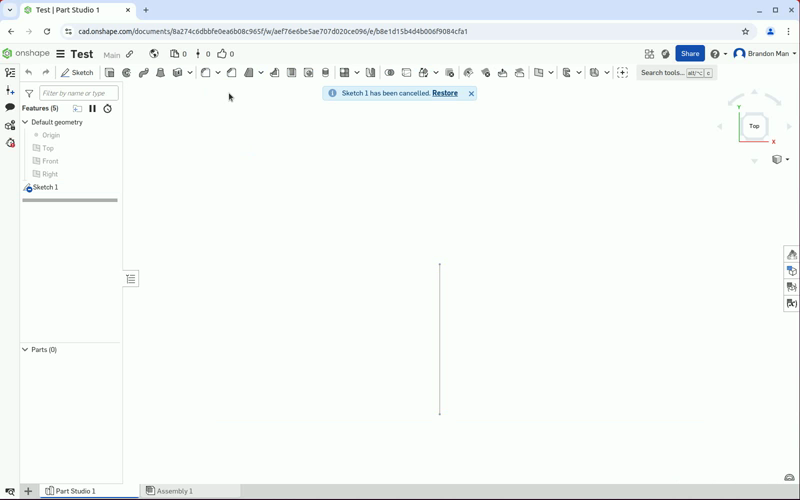
key(shift+s)
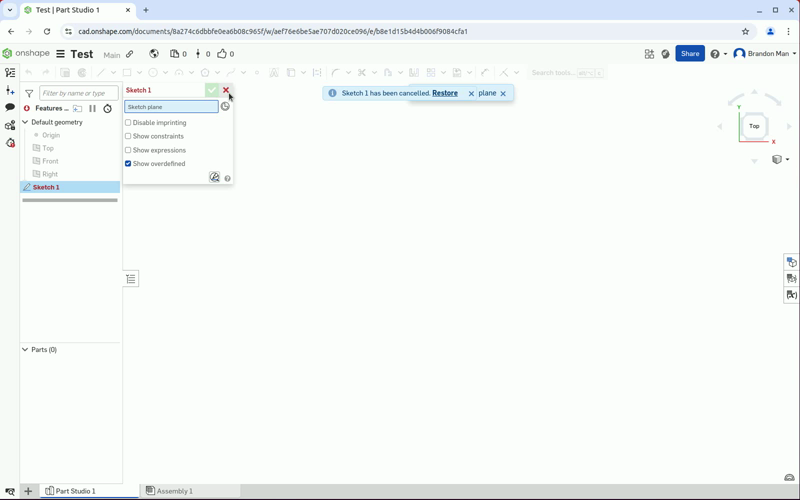
mouse_move(73, 150)
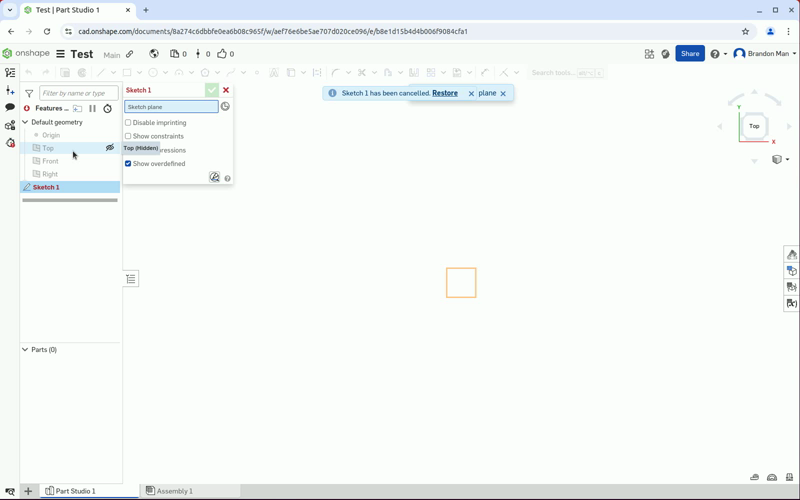
click(73, 150)
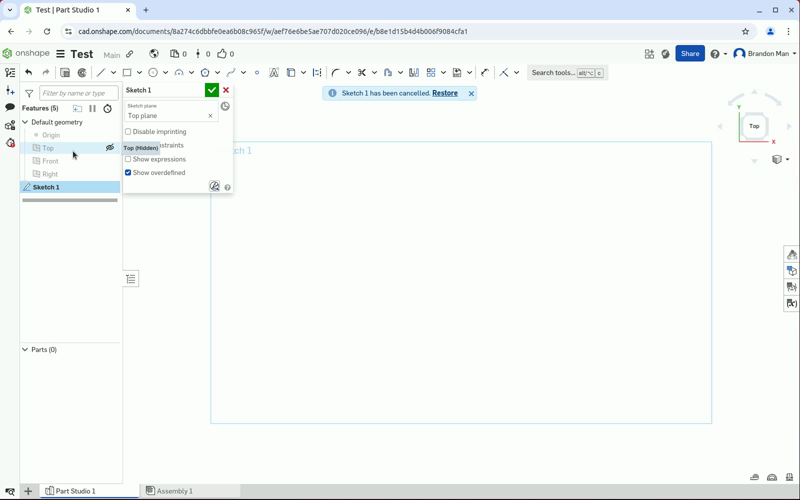
mouse_move(73, 352)
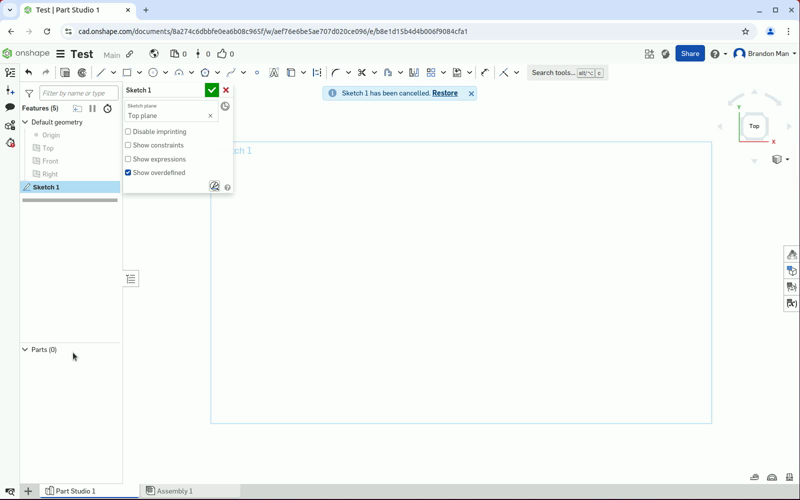
key(y)
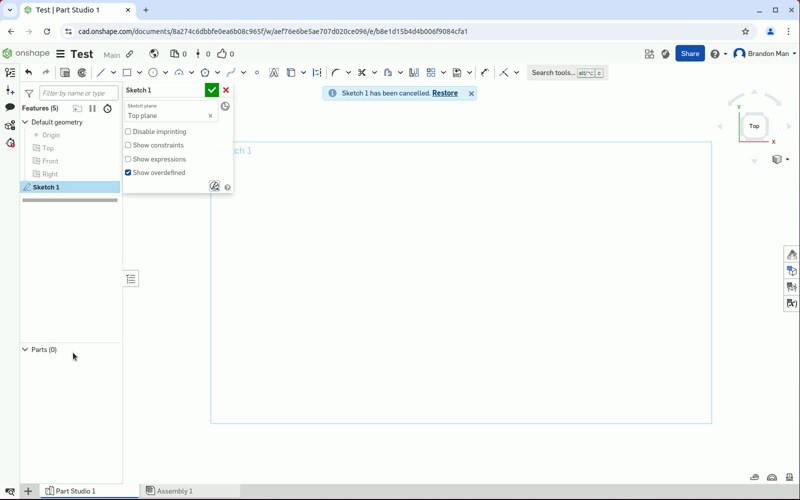
key(l)
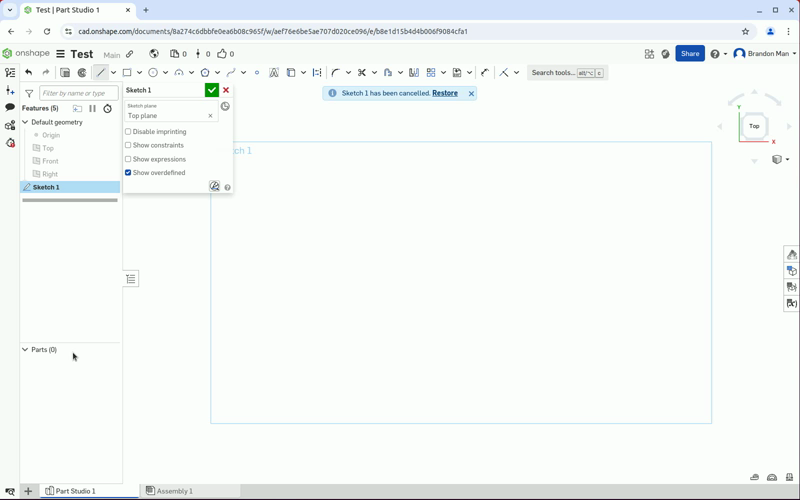
key_down(shift)
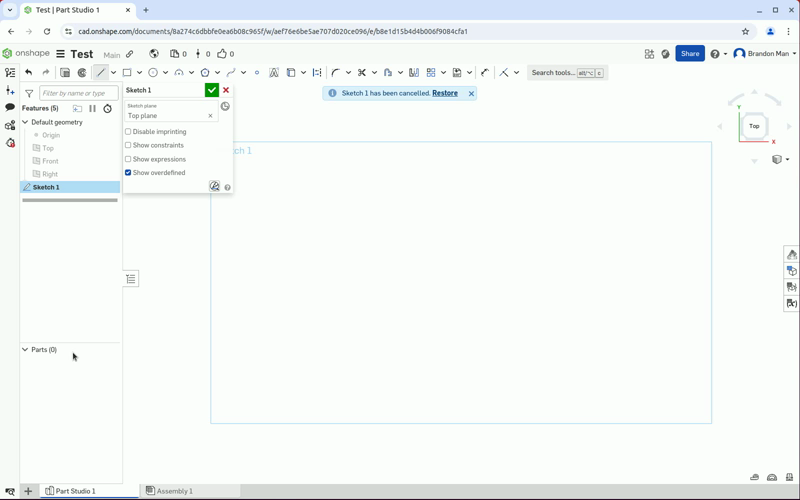
mouse_move(404, 339)
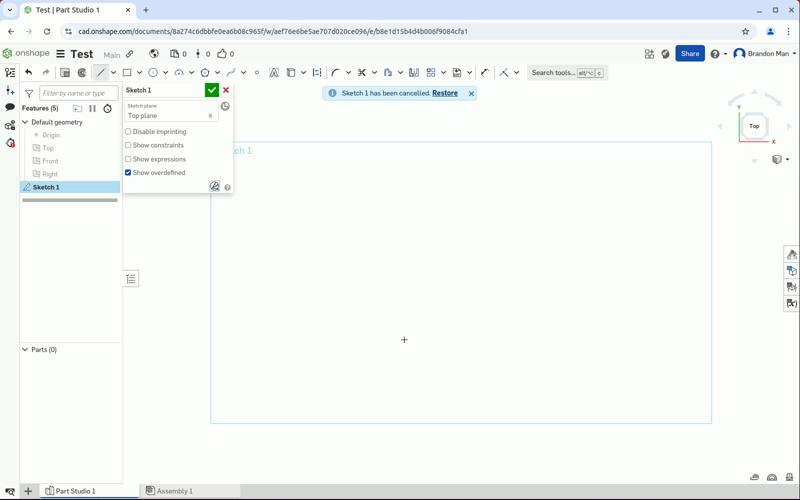
click(404, 339)
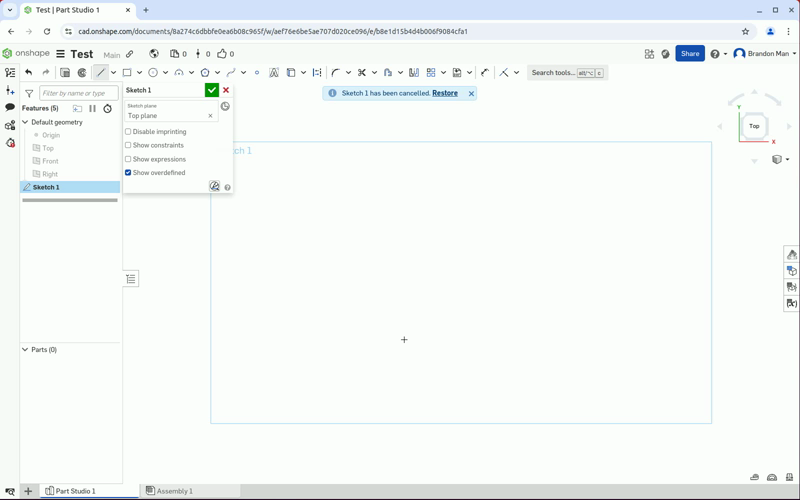
key_up(shift)
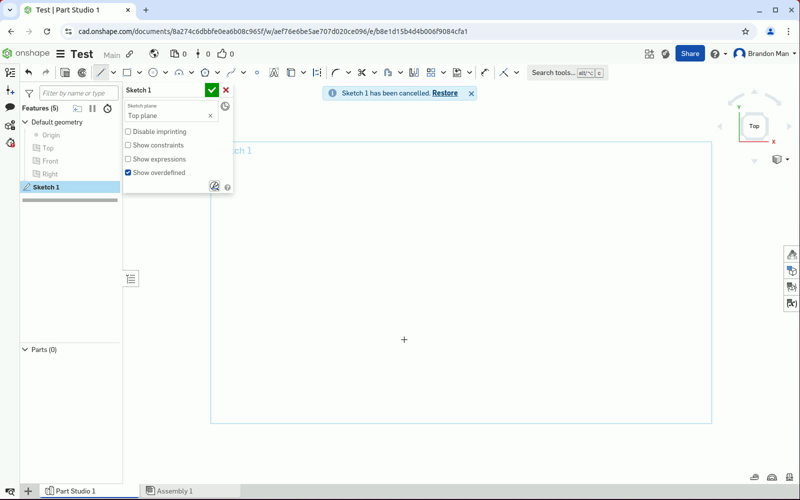
key_down(shift)
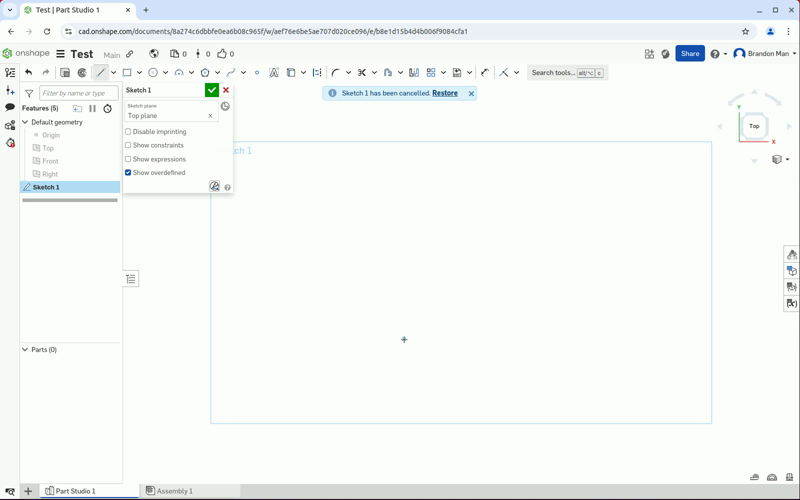
mouse_move(516, 339)
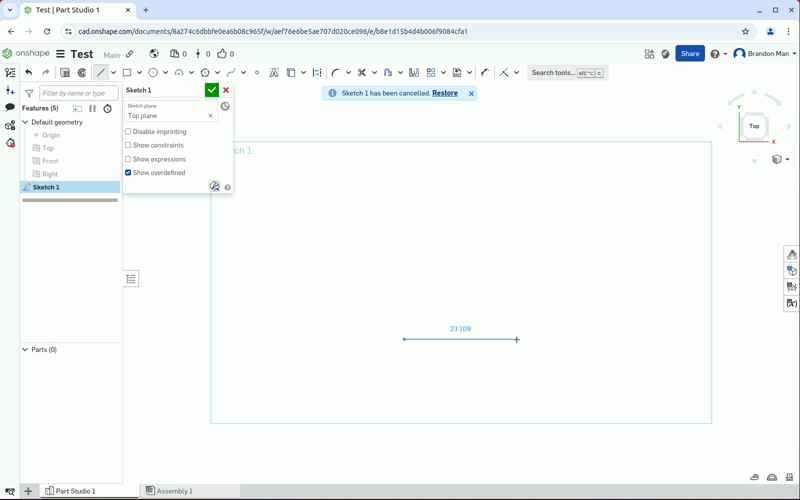
click(516, 339)
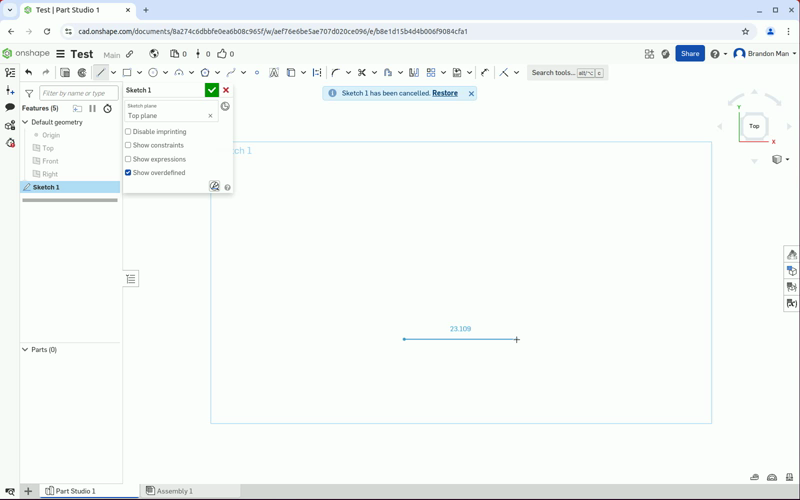
key_up(shift)
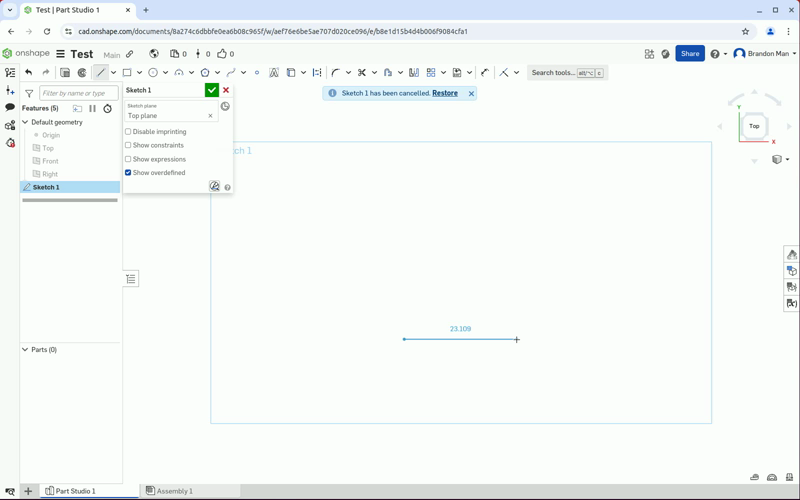
key_down(shift)
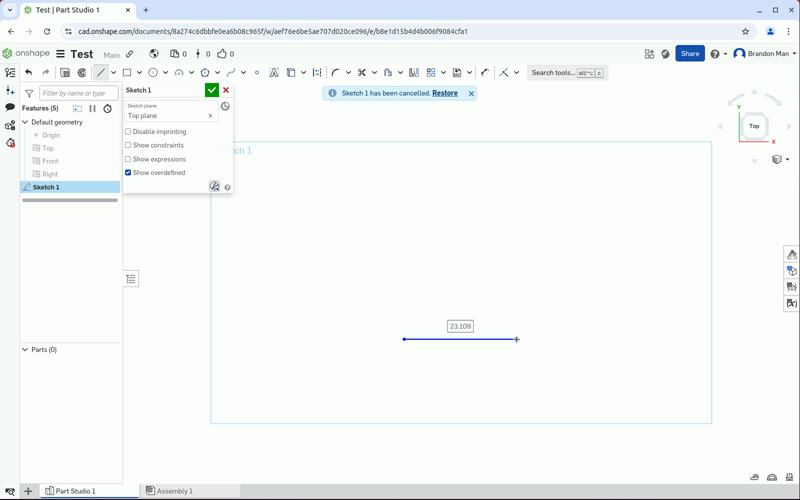
mouse_move(516, 226)
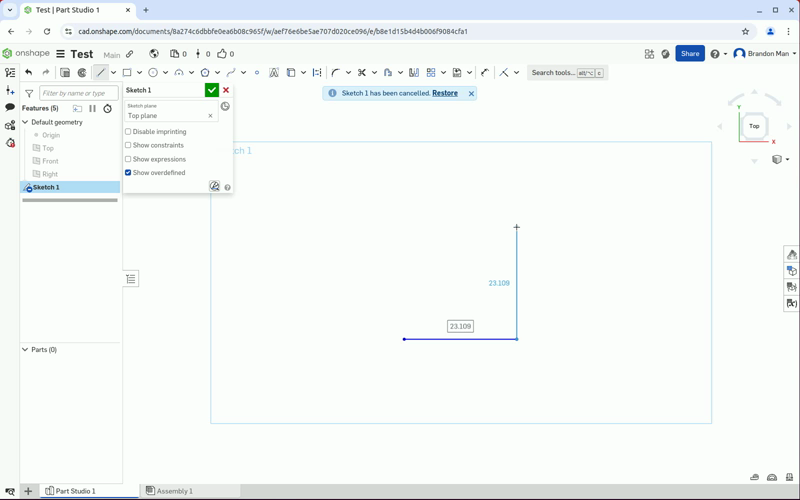
click(516, 226)
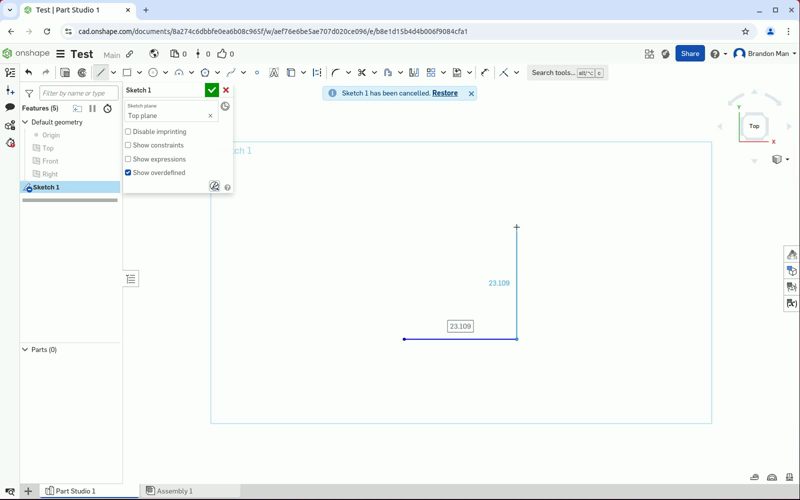
key_up(shift)
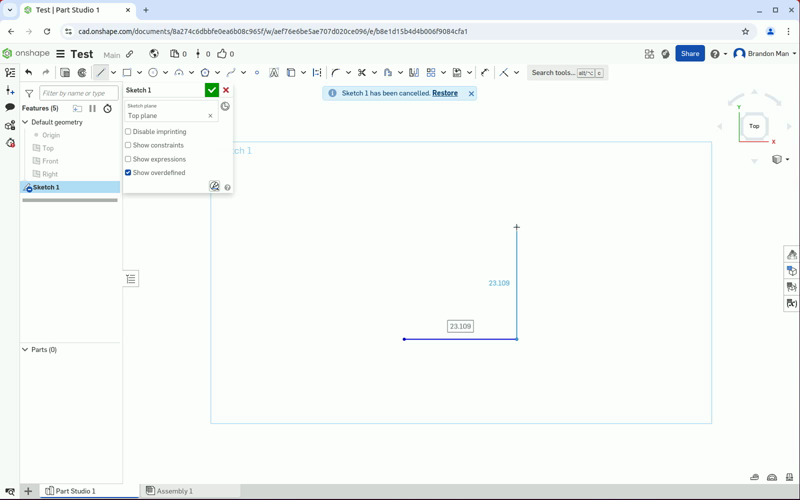
key_down(shift)
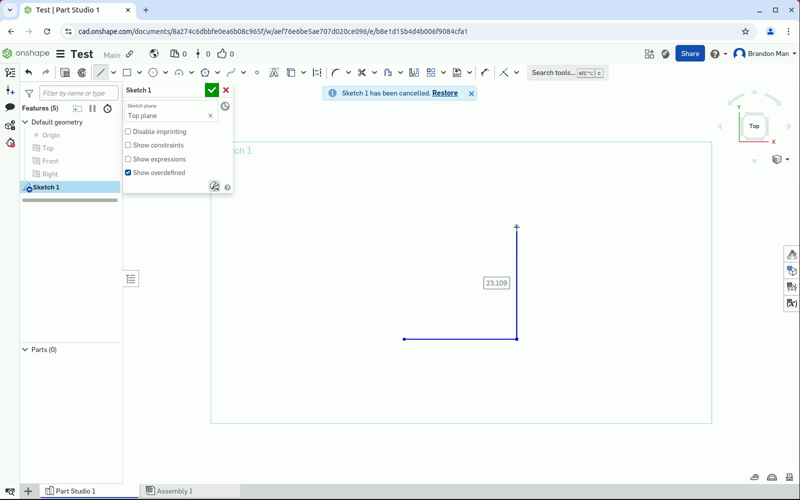
mouse_move(404, 226)
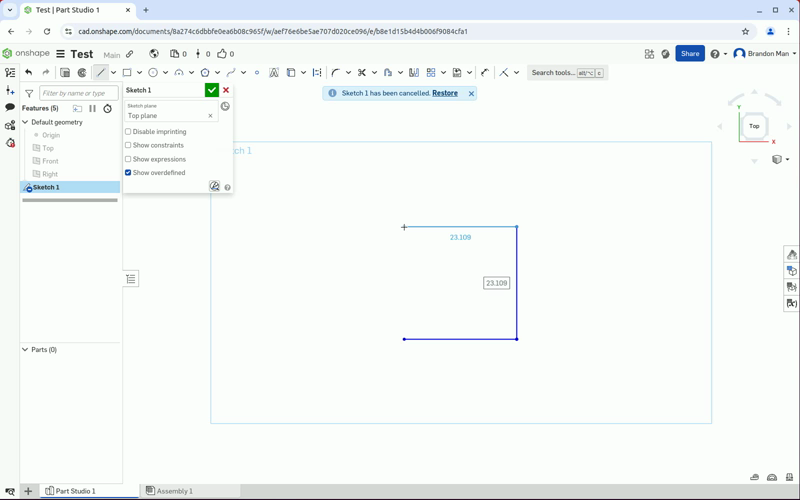
click(404, 226)
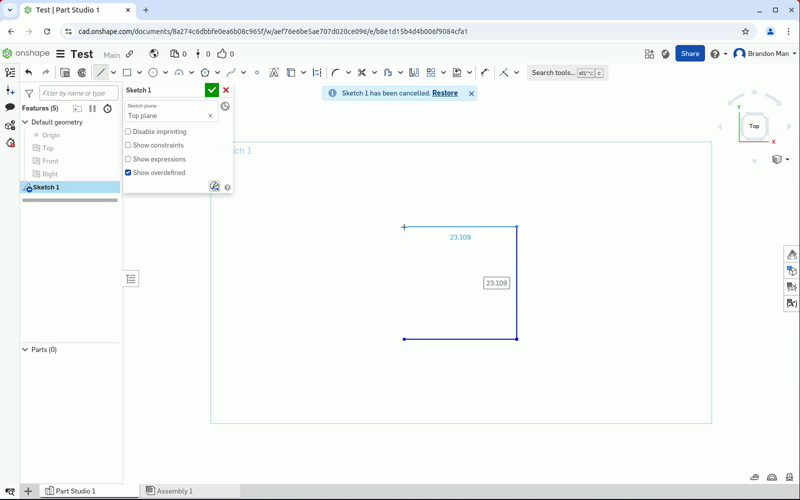
key_up(shift)
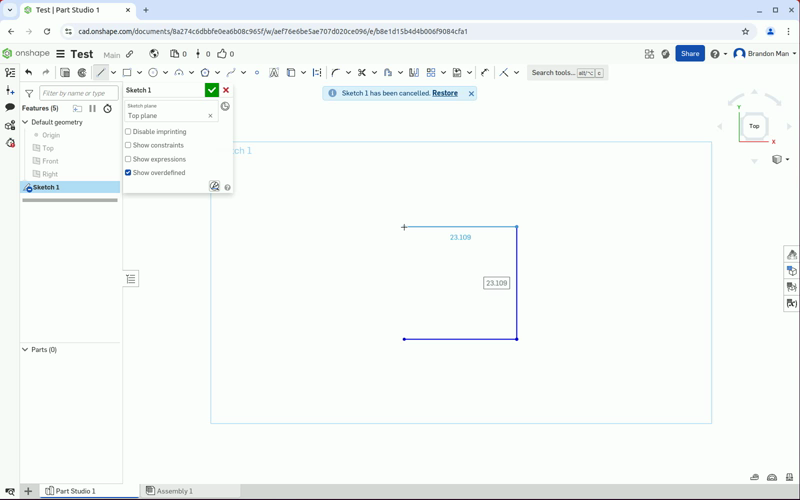
key_down(shift)
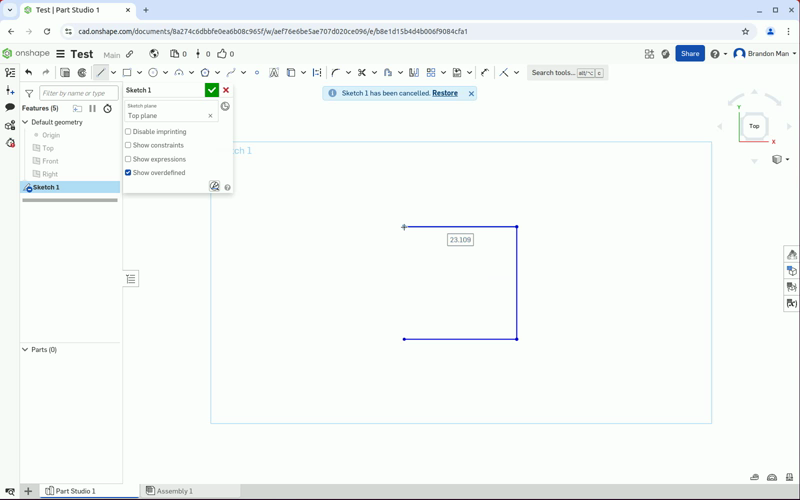
mouse_move(404, 339)
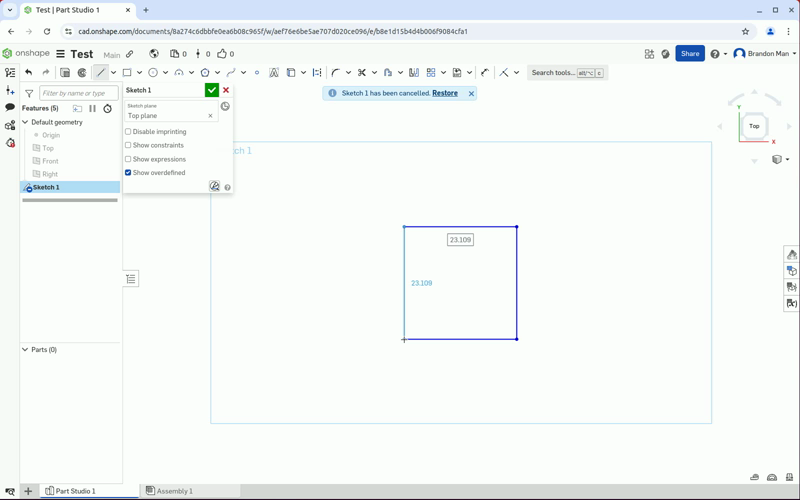
key_up(shift)
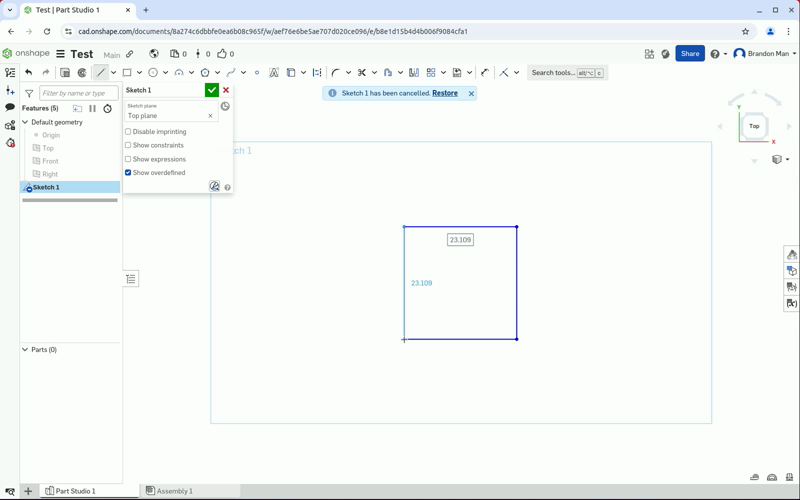
click(404, 339)
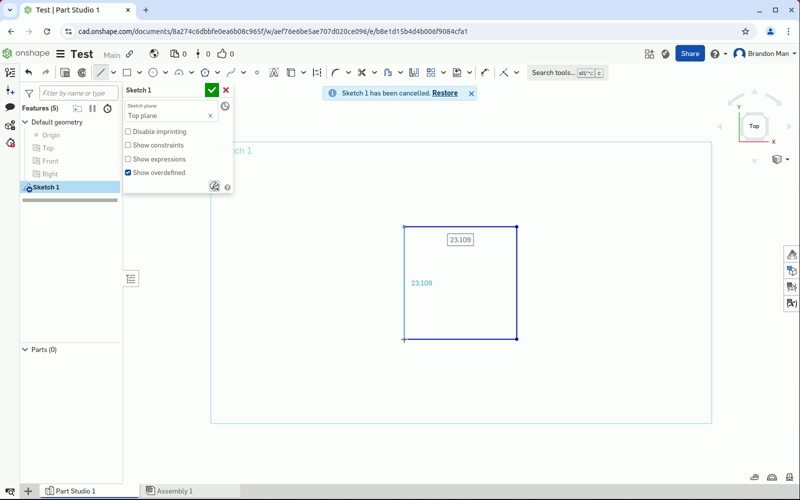
key(esc)
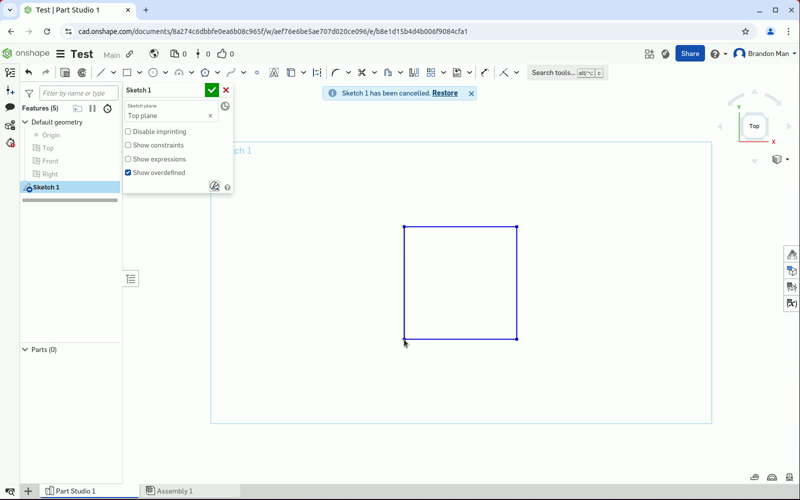
mouse_move(455, 237)
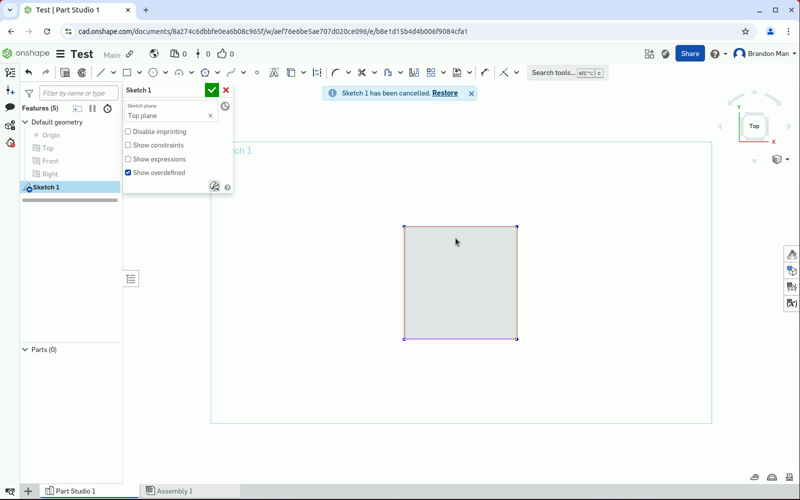
click(455, 237)
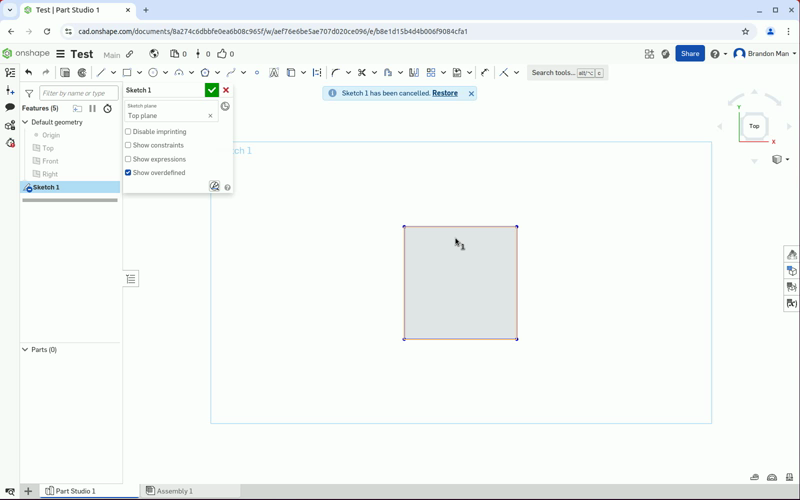
mouse_move(73, 352)
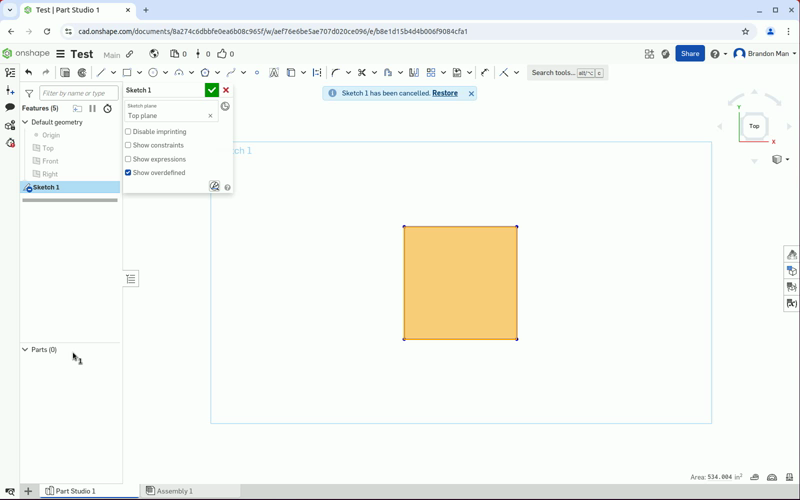
key(shift+y)
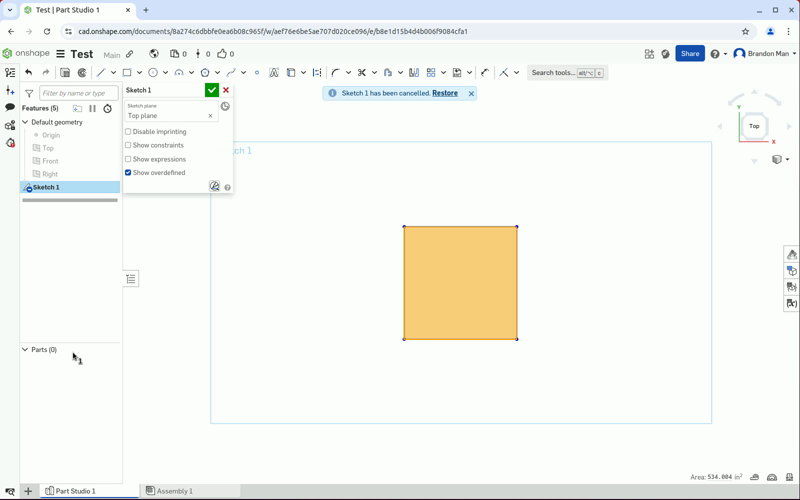
key(shift+e)
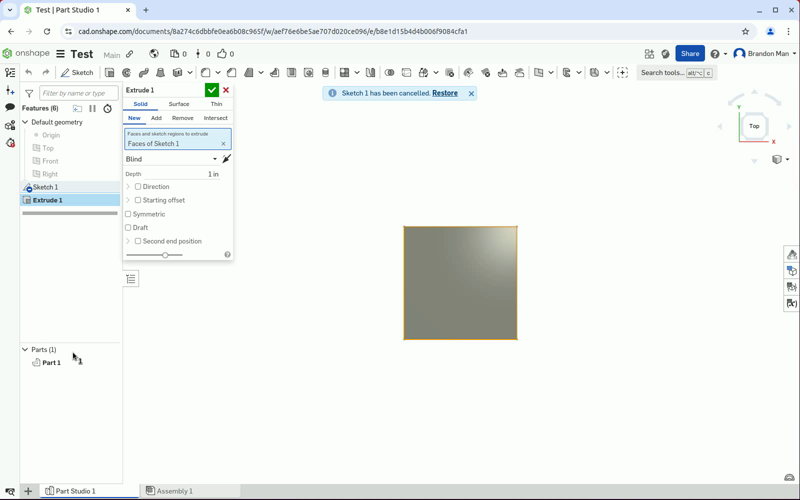
mouse_move(143, 106)
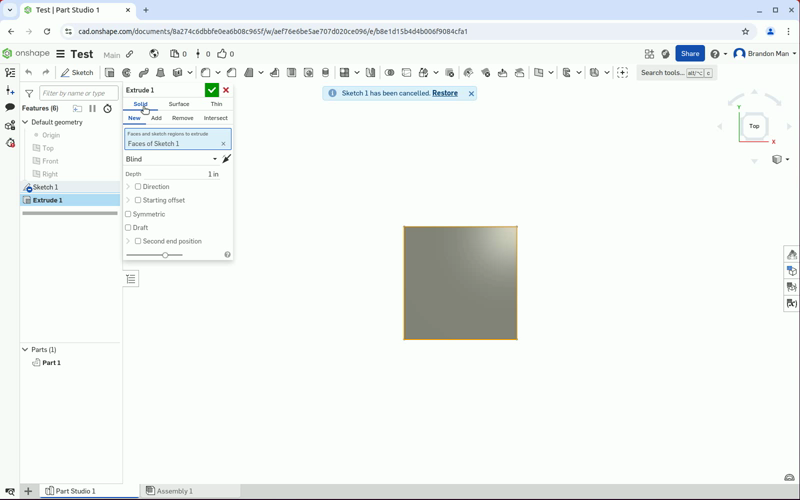
click(143, 106)
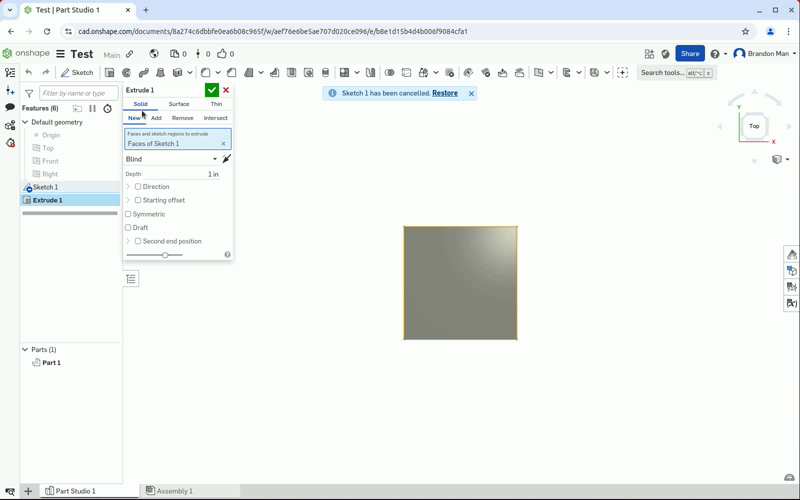
mouse_move(137, 120)
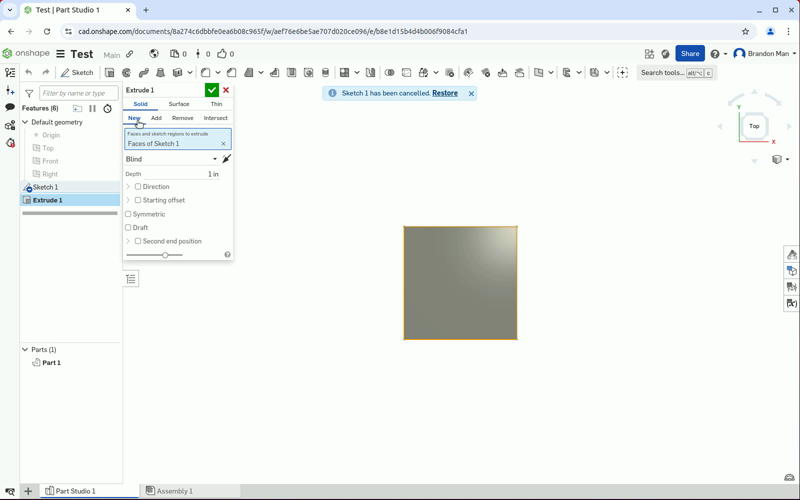
click(137, 120)
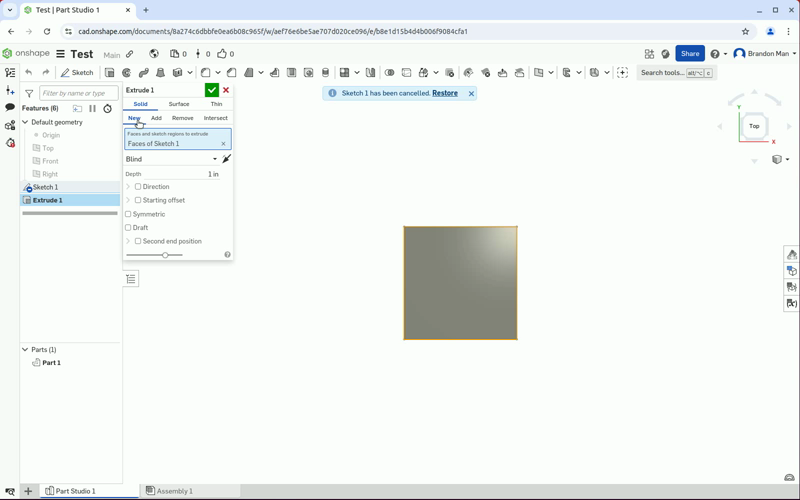
key(tab, 4)
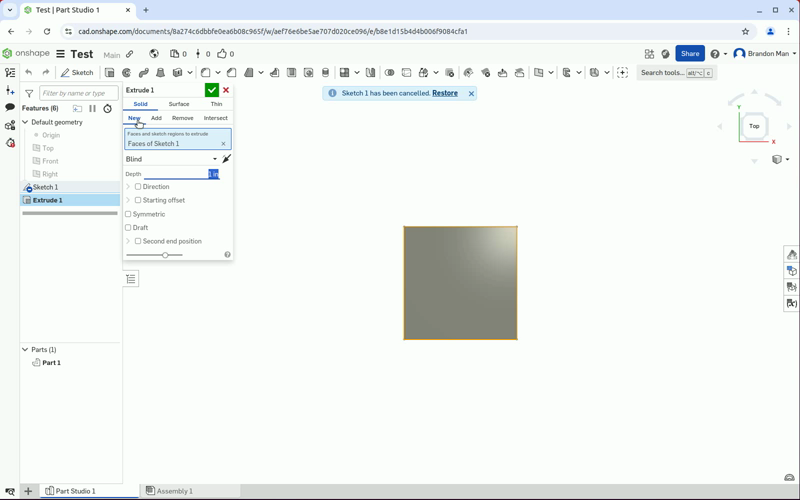
text(23.108)
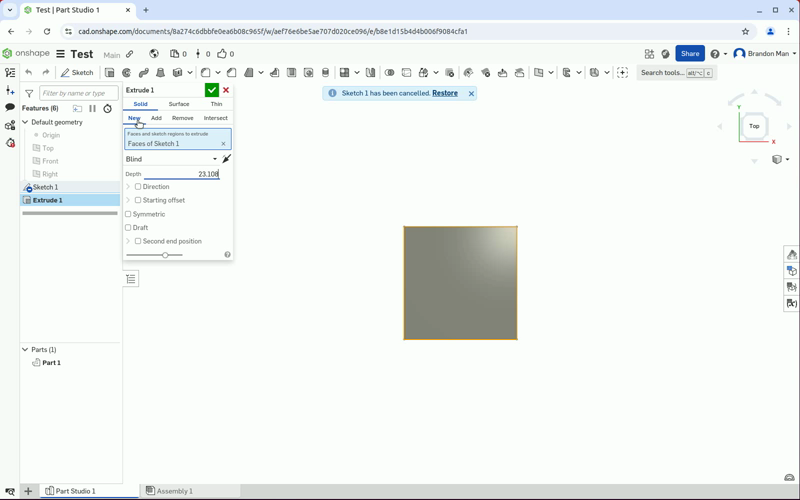
key(enter)
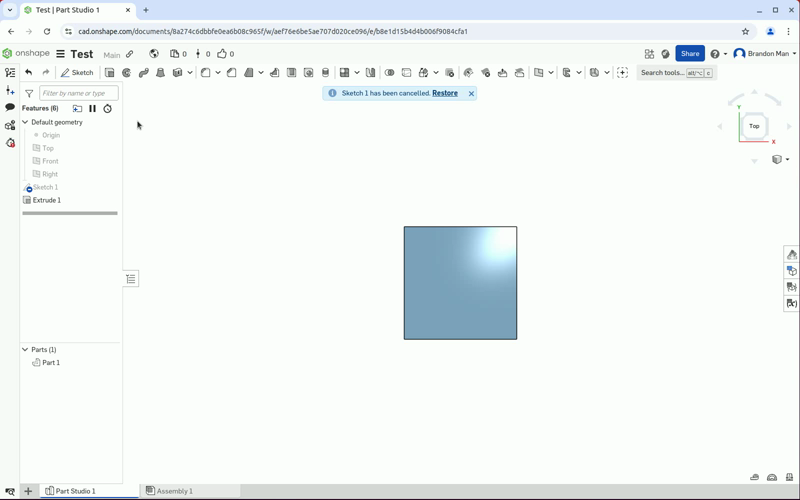
key(shift+h)
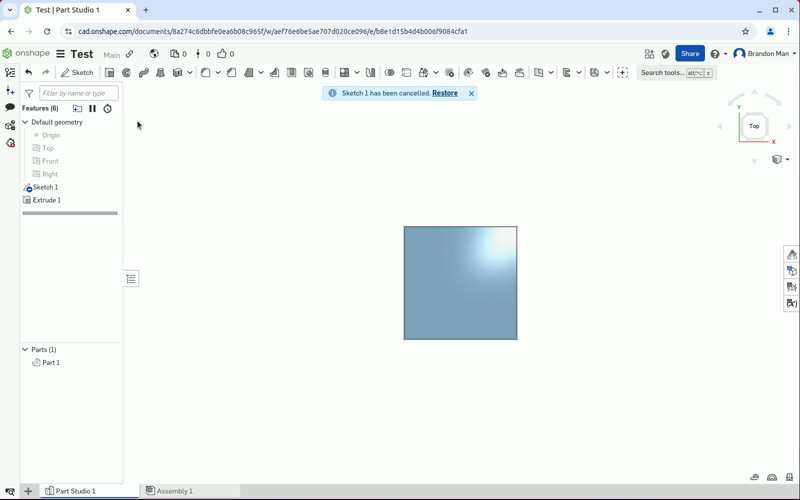
key(shift+h)
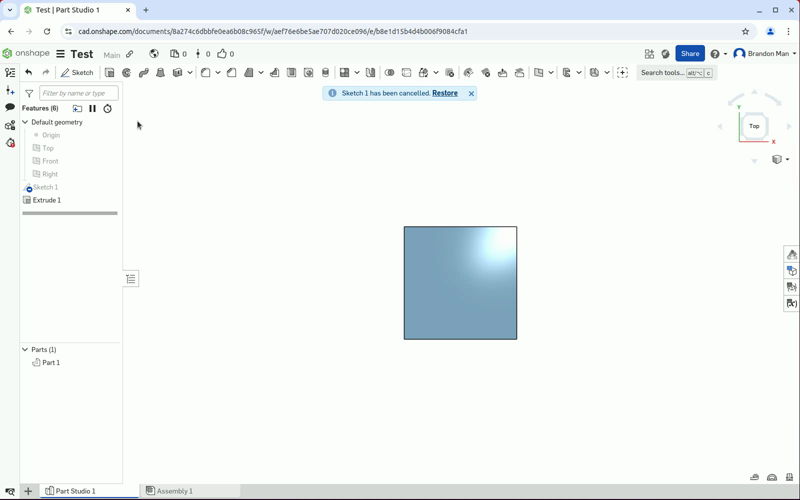
mouse_move(73, 189)
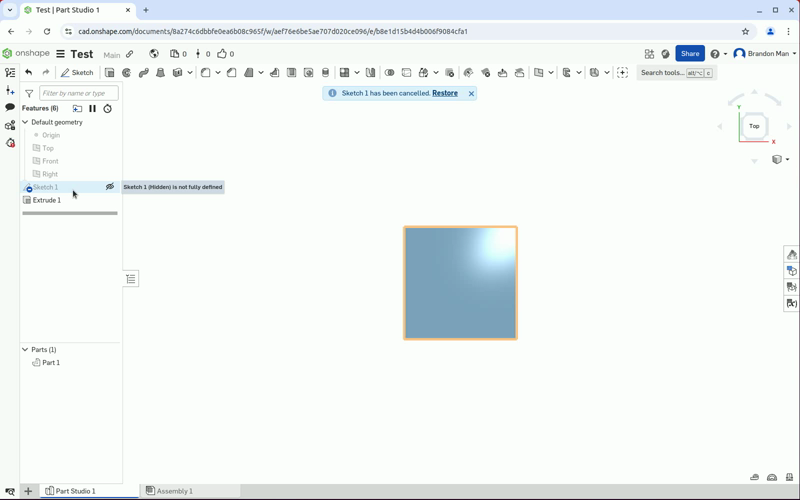
click(73, 189)
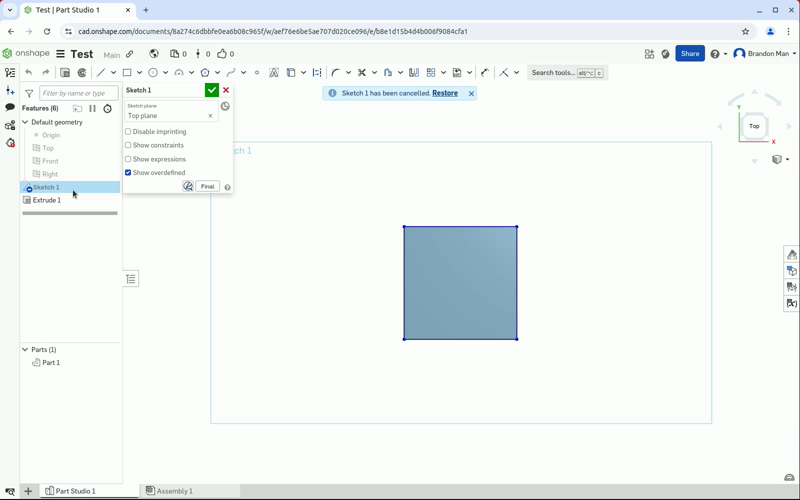
mouse_move(229, 92)
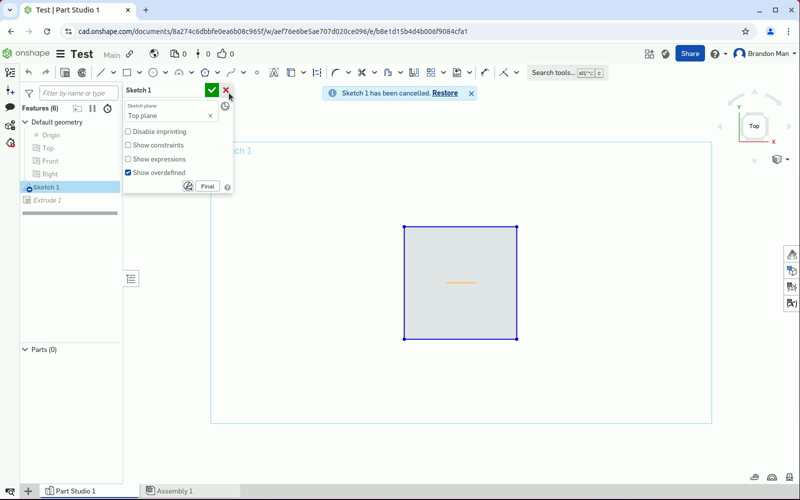
click(229, 92)
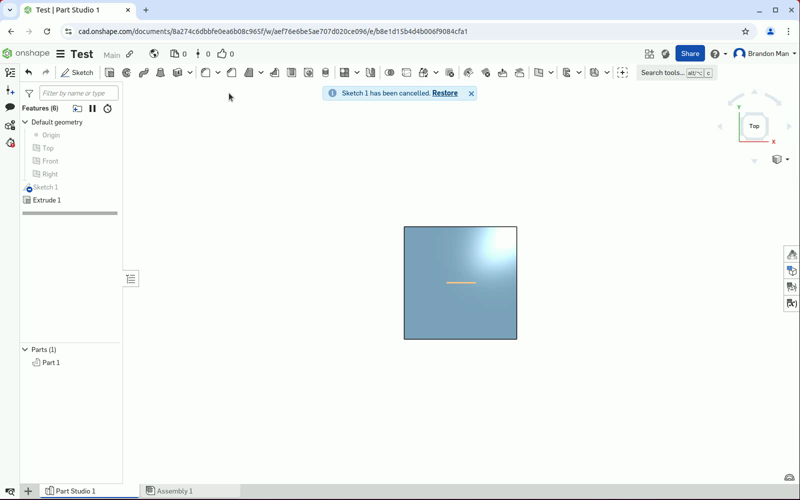
mouse_move(541, 75)
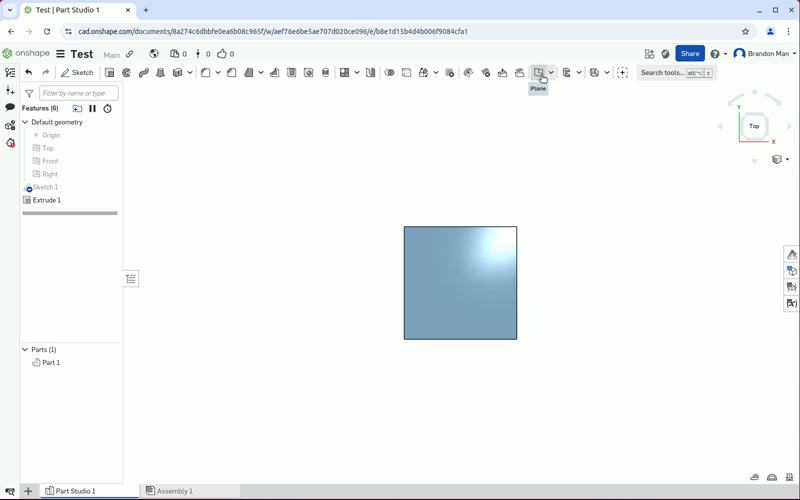
click(541, 75)
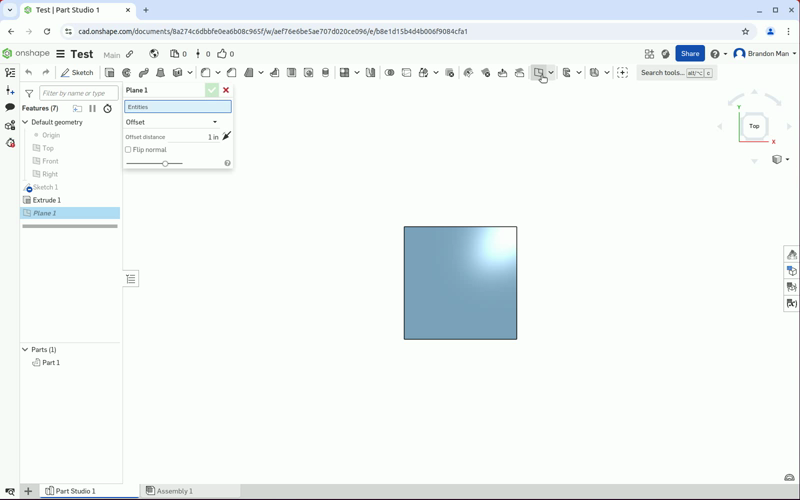
mouse_move(73, 150)
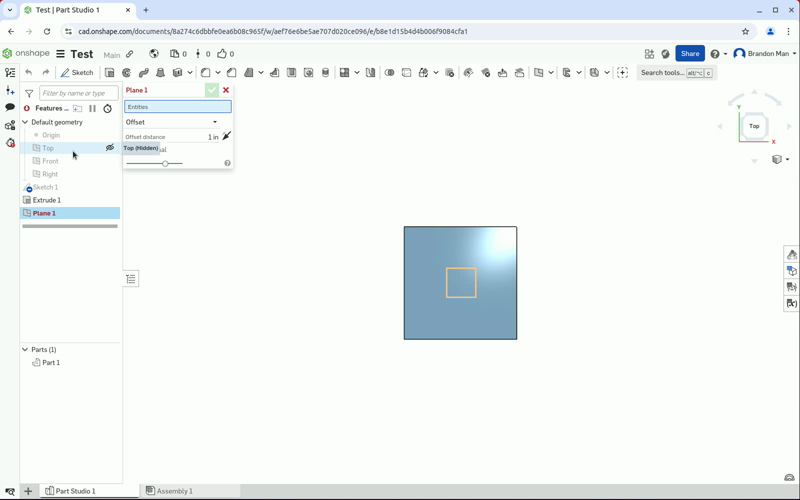
click(73, 150)
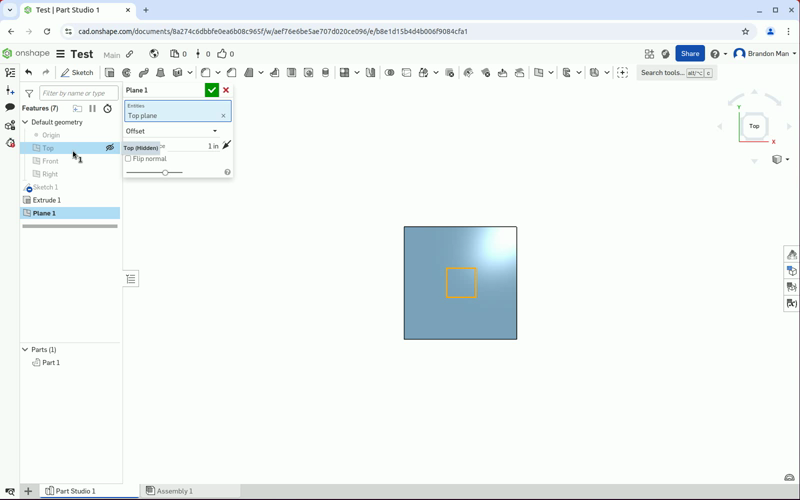
key(tab, 2)
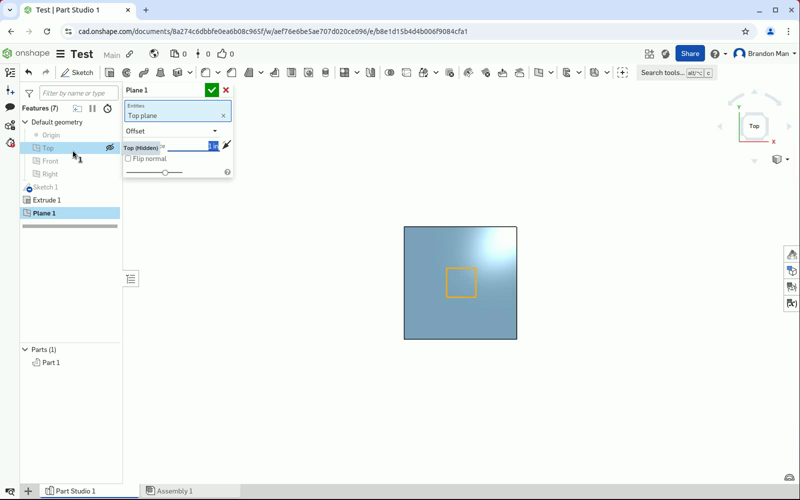
text(23.108)
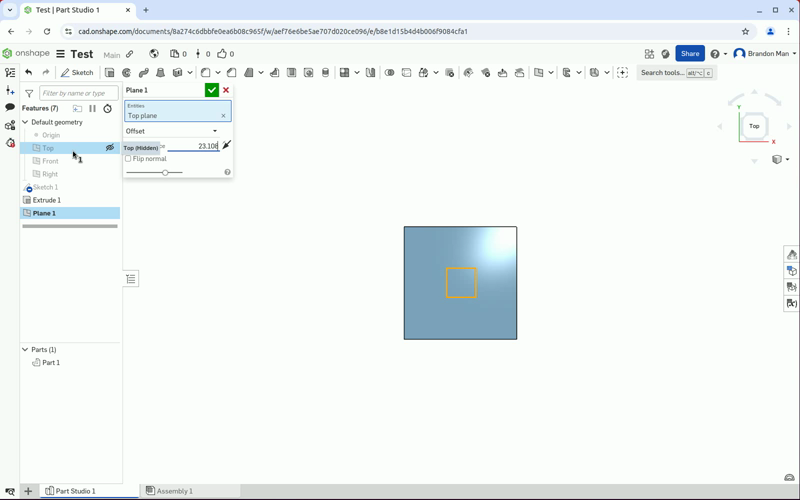
key(enter, 2)
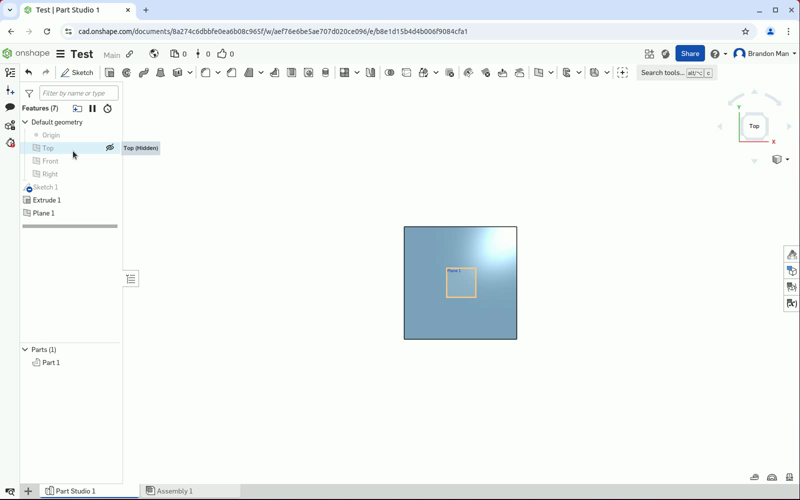
key(shift+s)
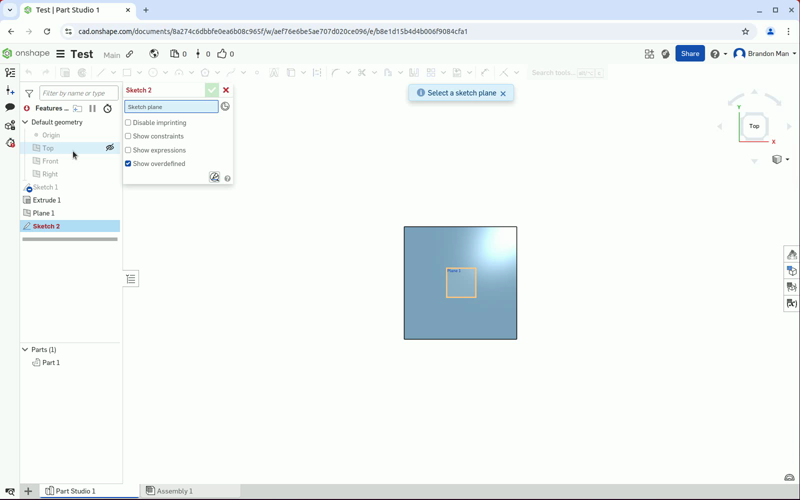
mouse_move(73, 215)
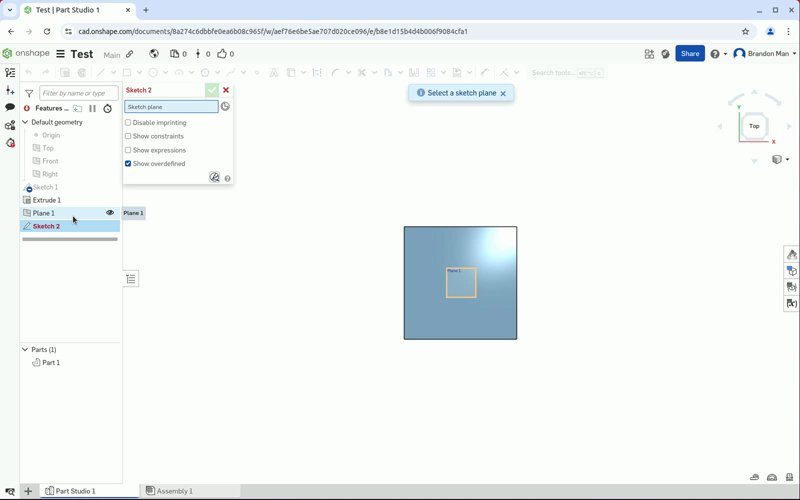
click(73, 215)
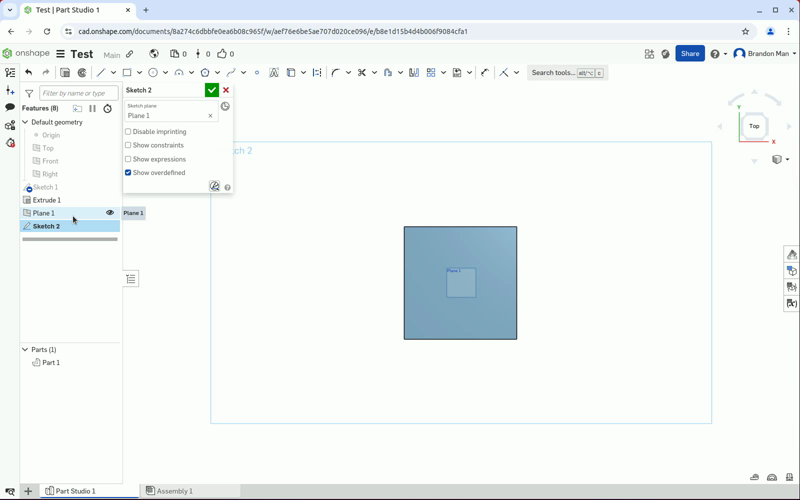
mouse_move(73, 352)
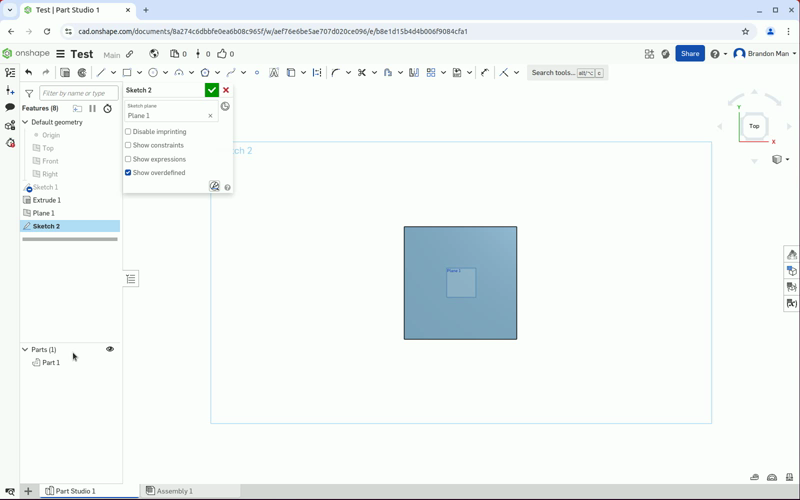
key(y)
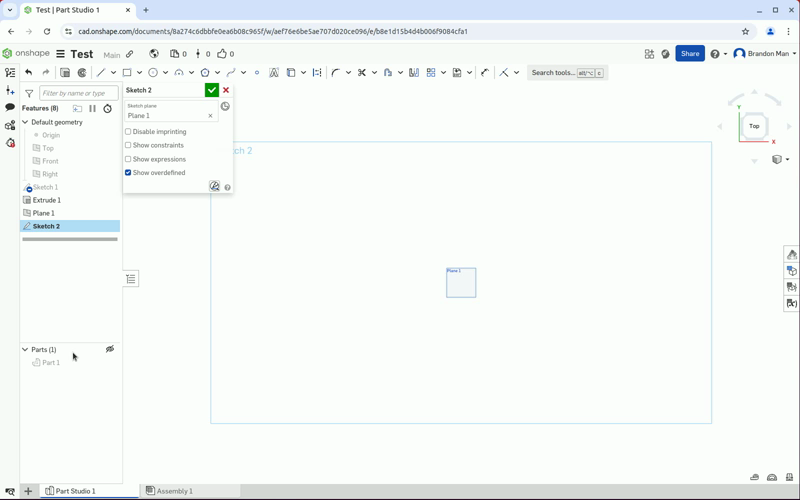
key(c)
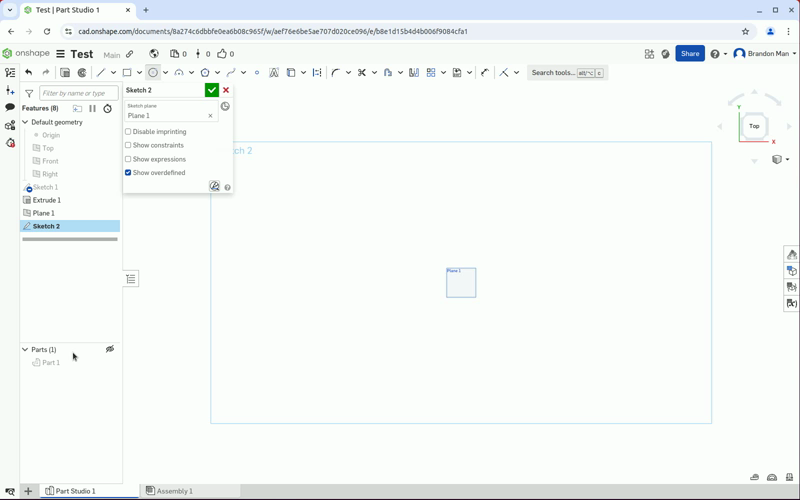
key_down(shift)
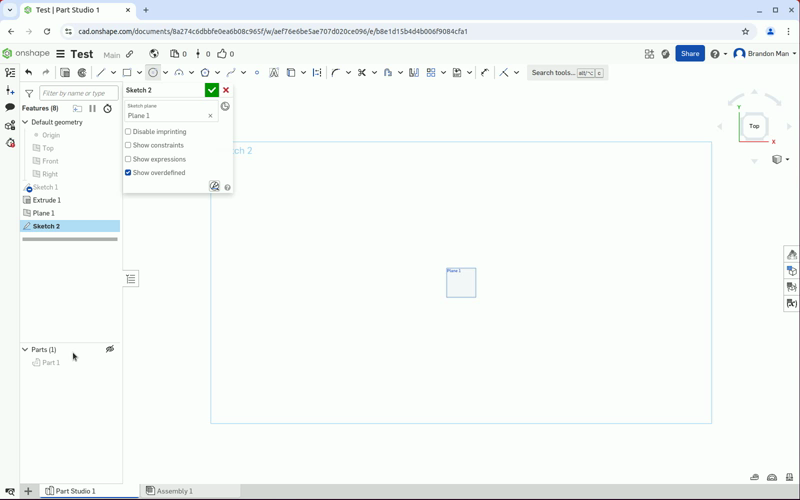
mouse_move(461, 282)
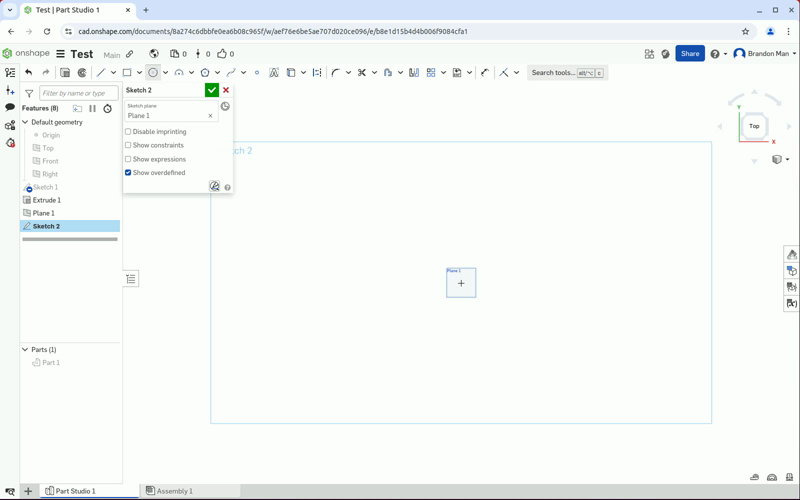
click(461, 282)
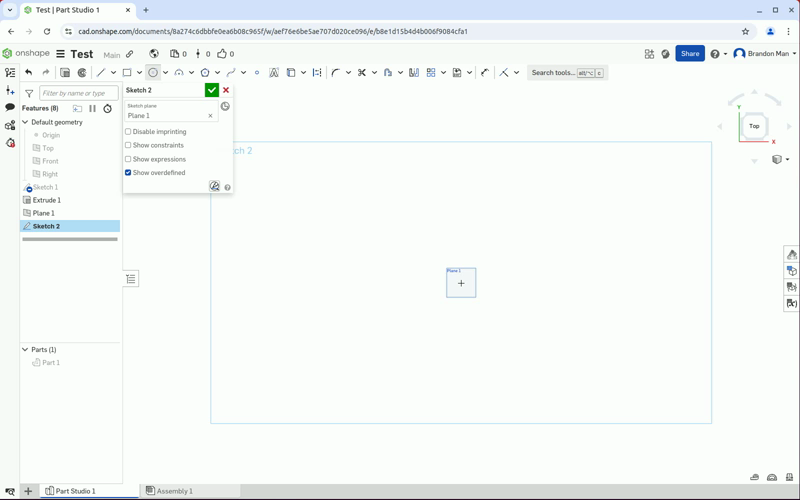
key_up(shift)
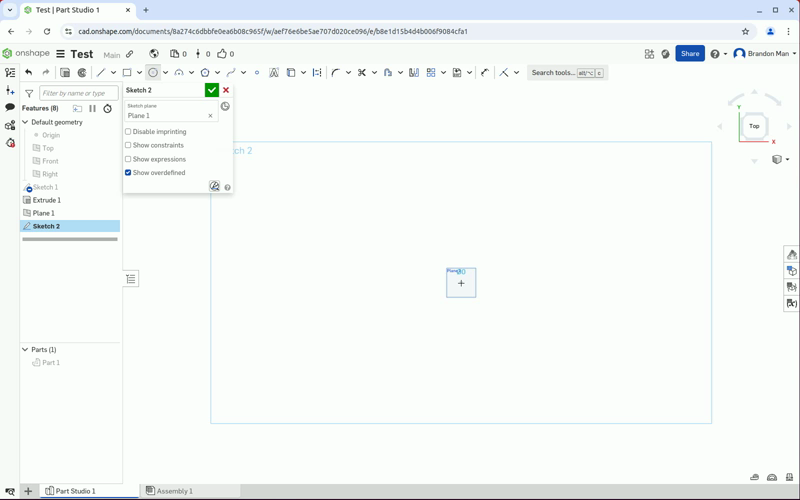
mouse_move(484, 282)
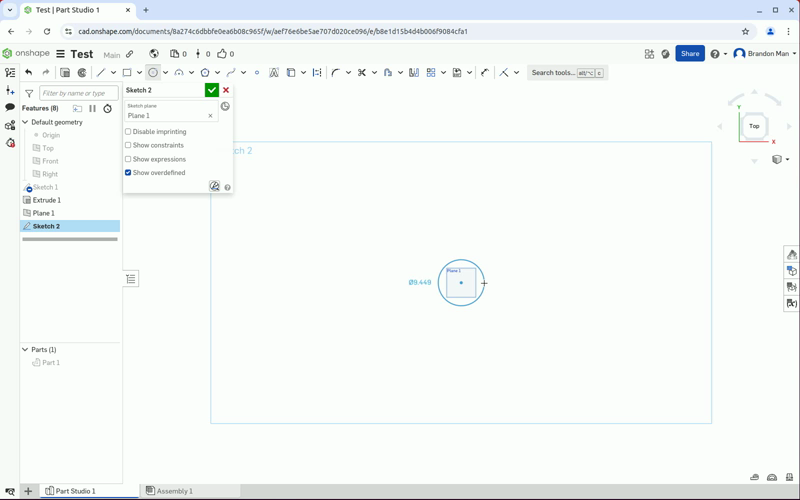
click(484, 282)
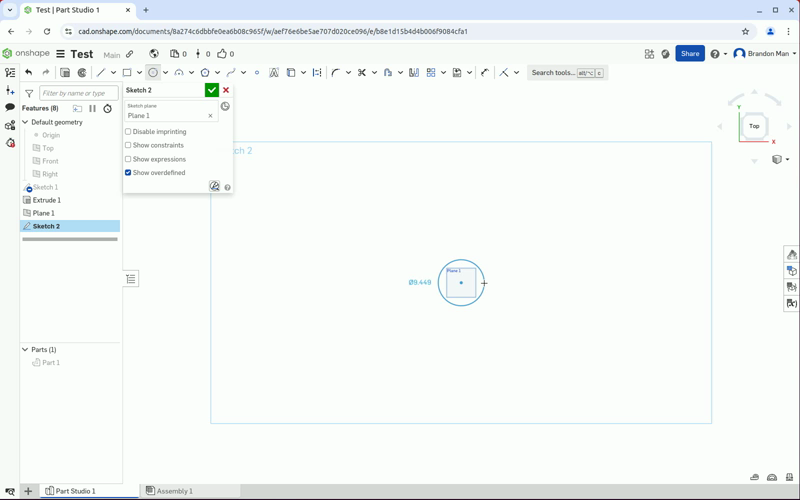
key(esc)
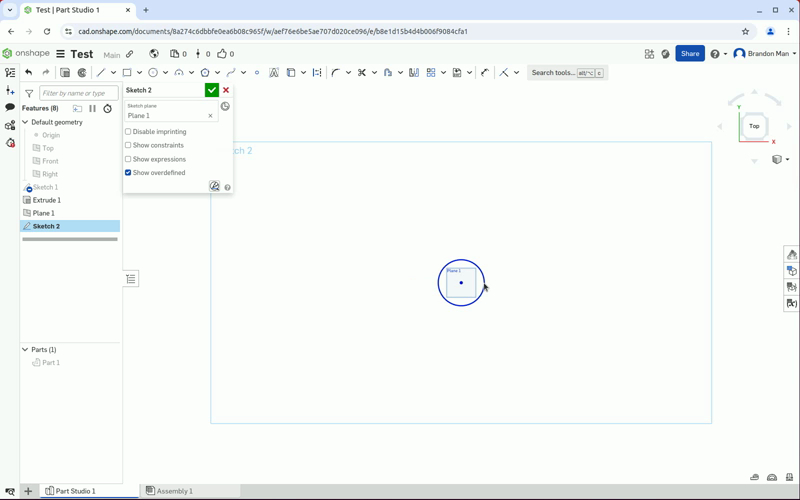
mouse_move(459, 278)
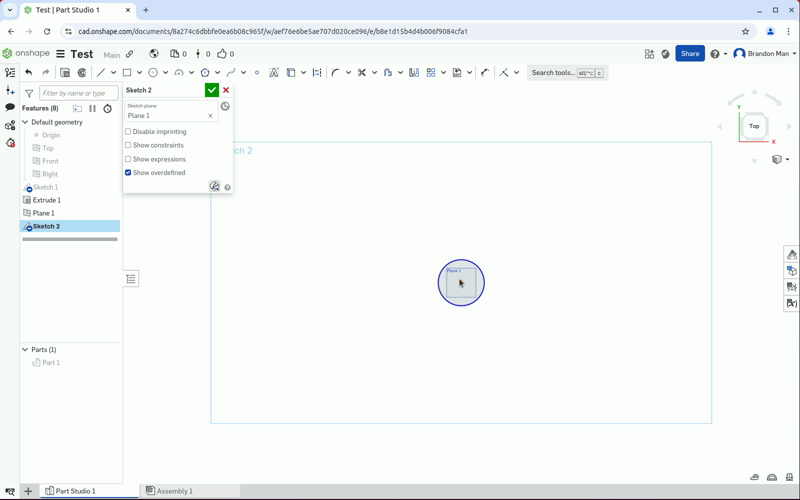
scroll(6)
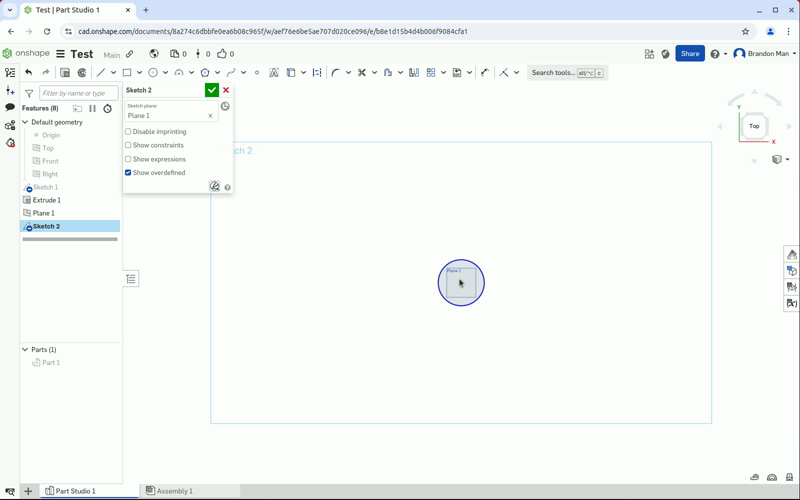
scroll(6)
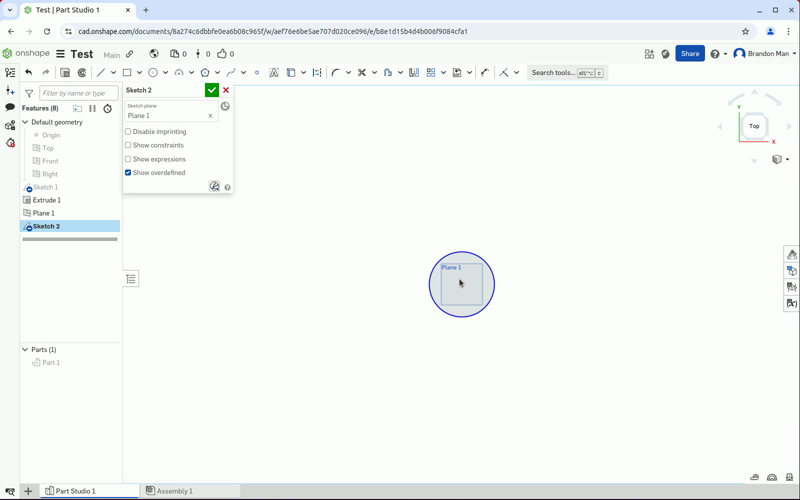
scroll(6)
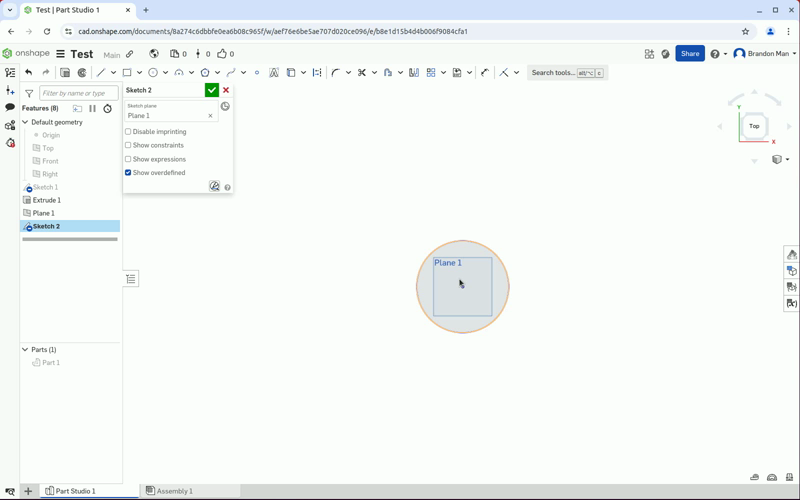
scroll(6)
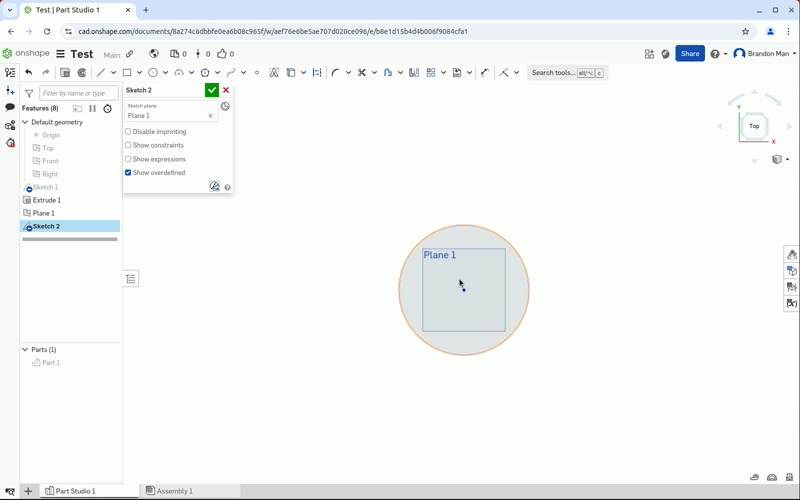
scroll(6)
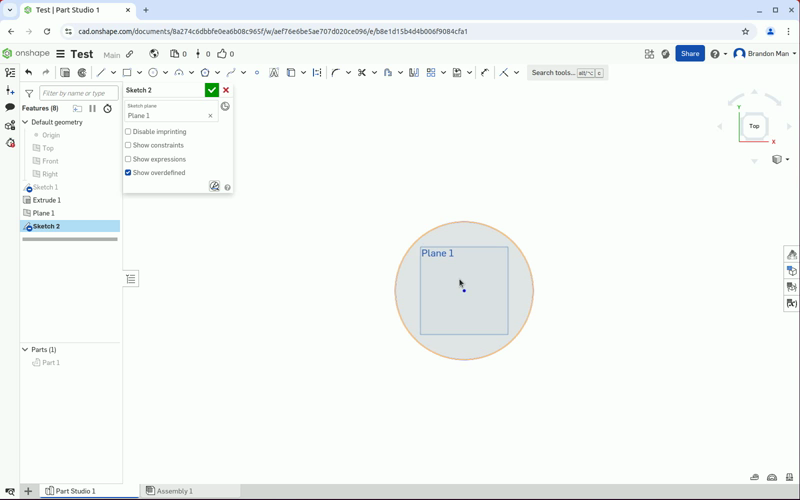
scroll(6)
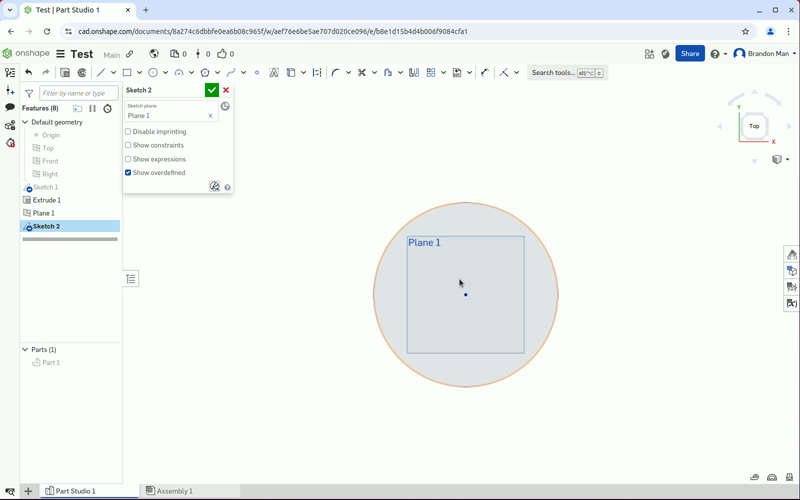
scroll(6)
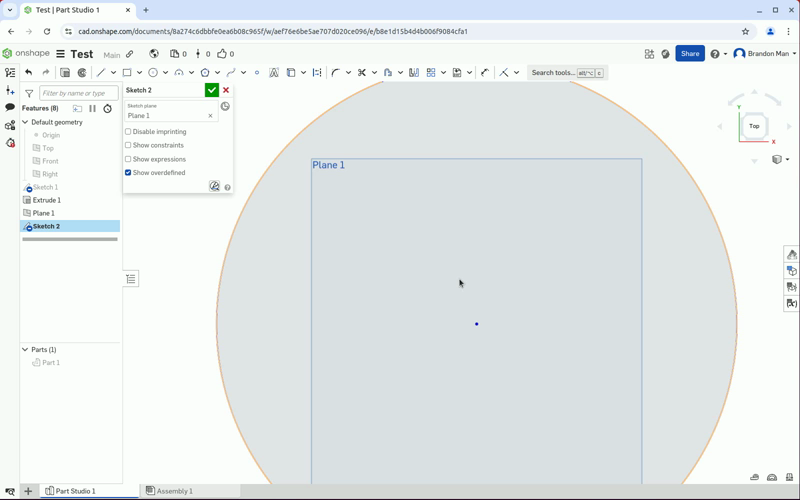
click(459, 278)
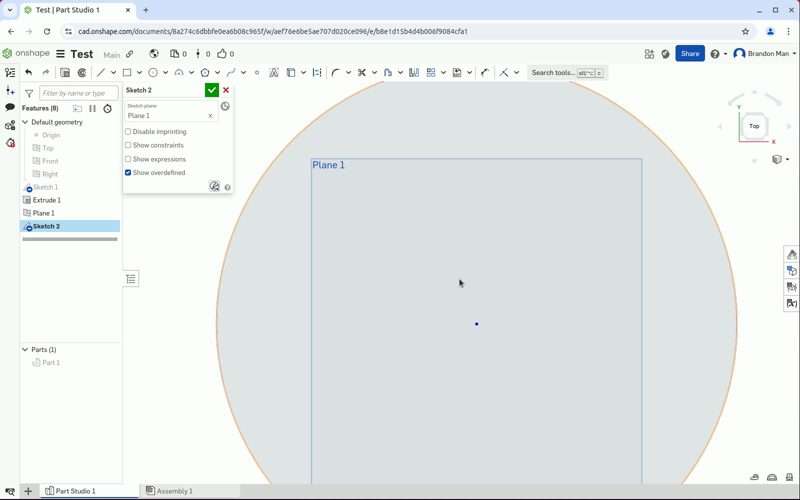
scroll(-6)
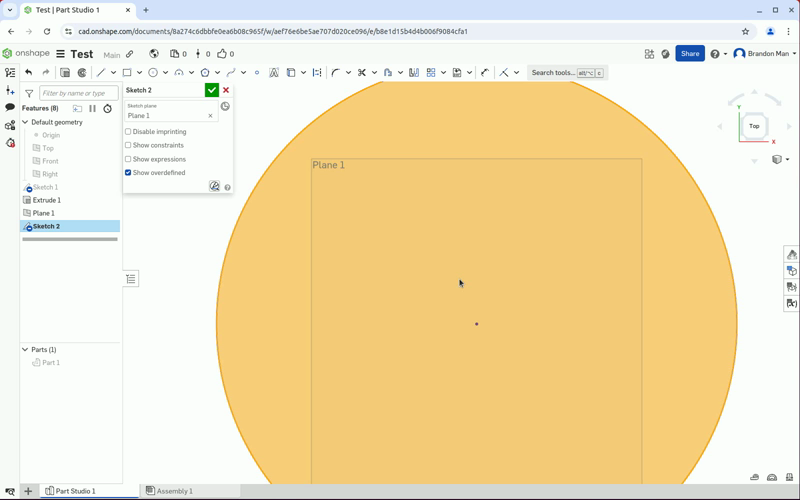
scroll(-6)
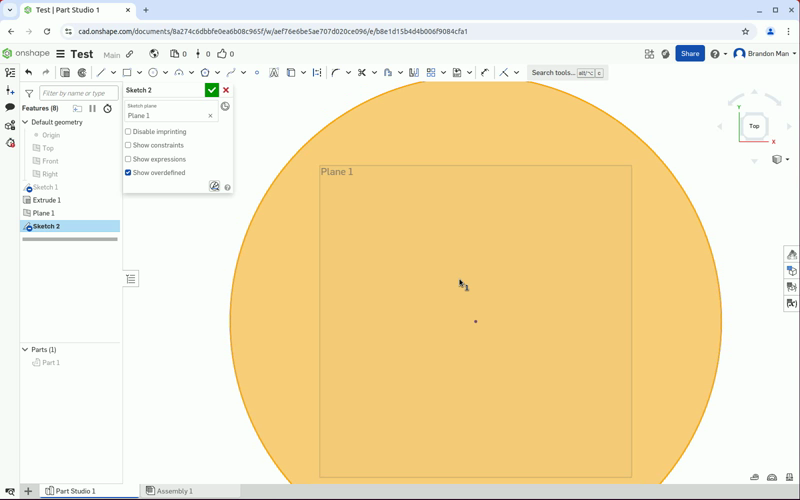
scroll(-6)
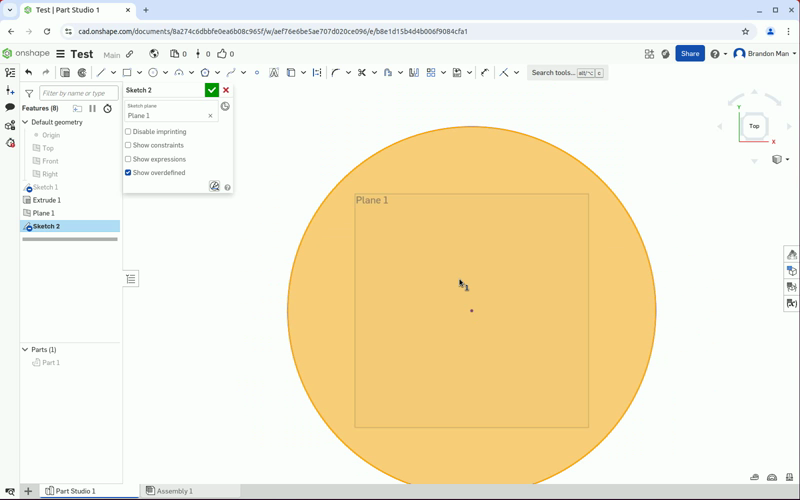
scroll(-6)
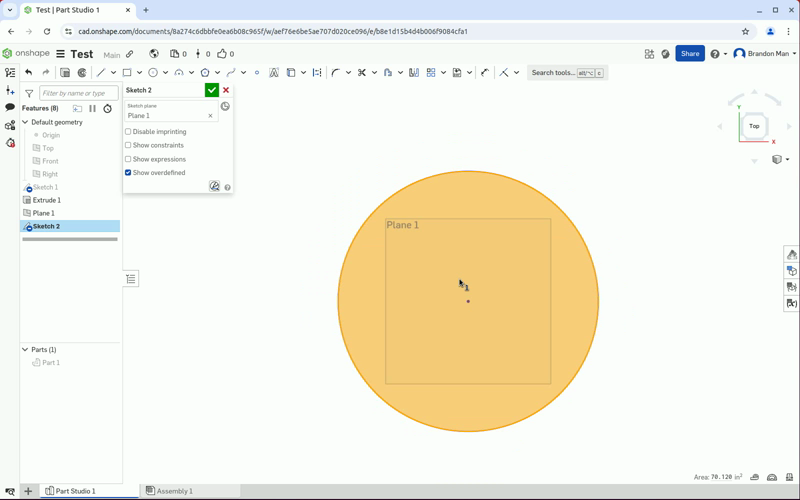
scroll(-6)
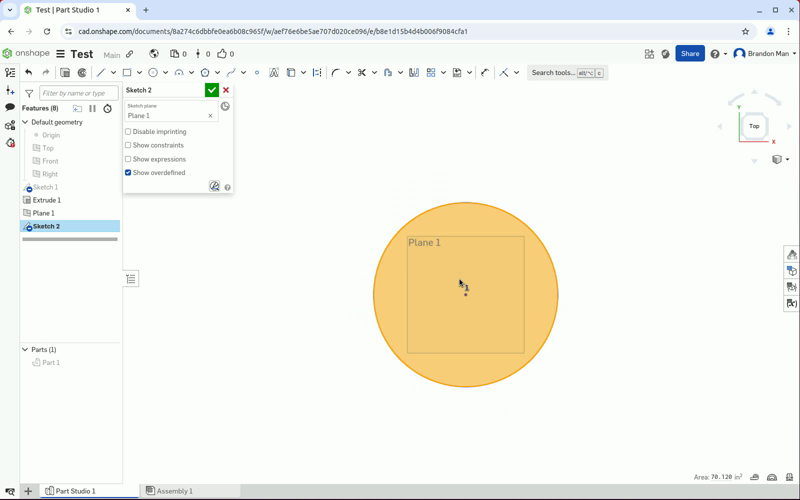
scroll(-6)
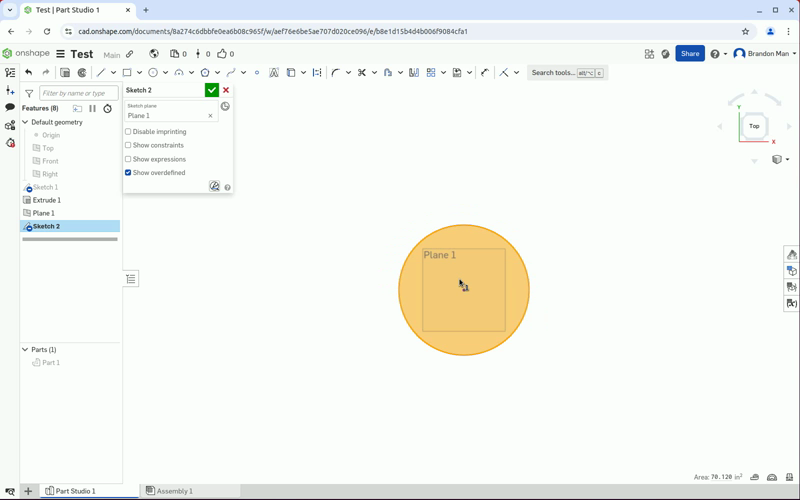
scroll(-6)
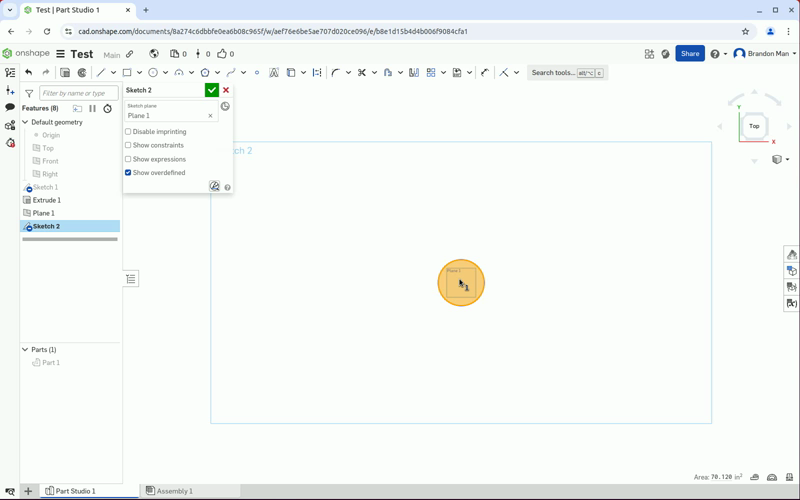
mouse_move(73, 352)
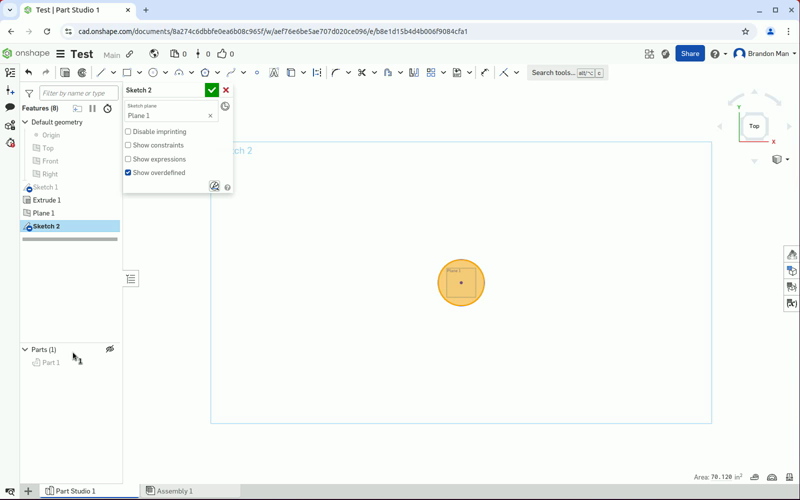
key(shift+y)
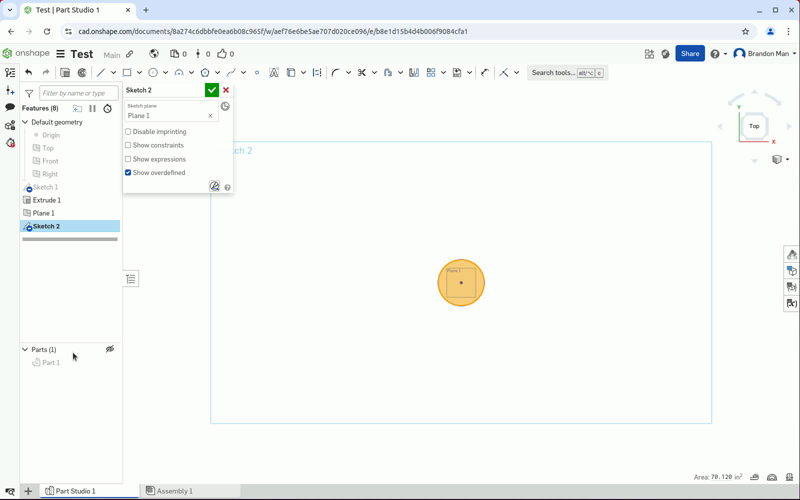
key(shift+e)
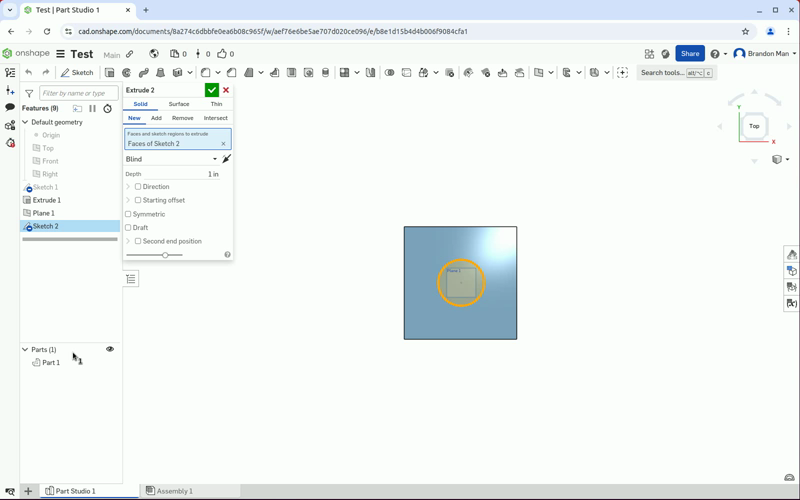
mouse_move(143, 106)
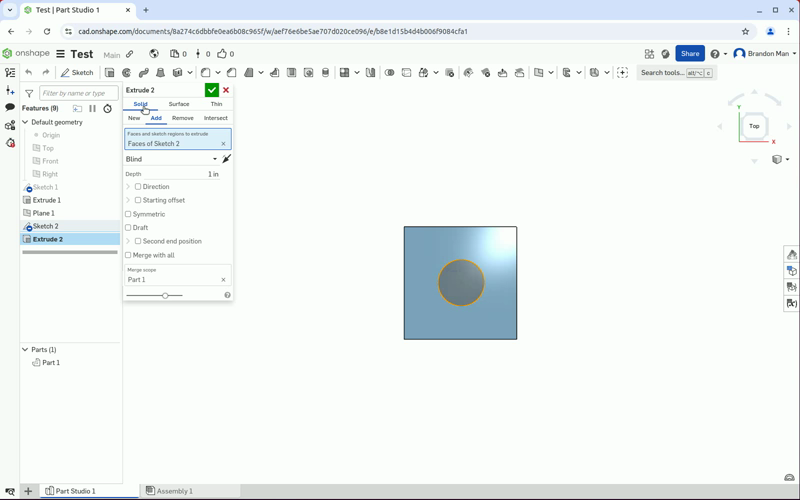
click(143, 106)
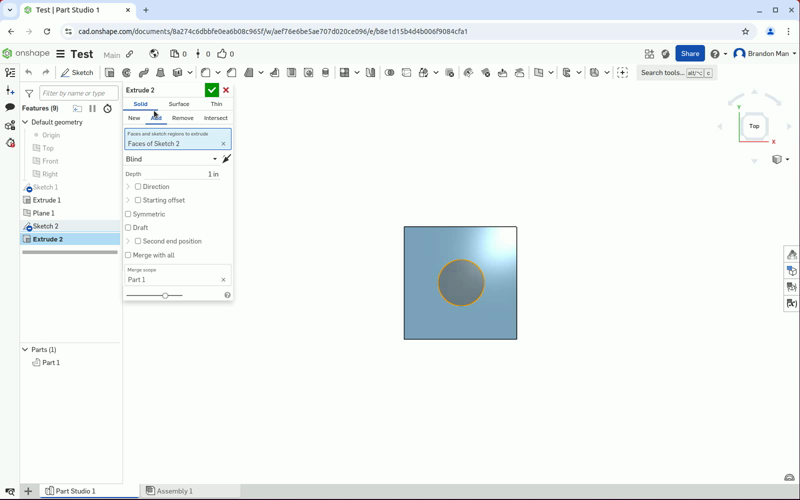
mouse_move(186, 120)
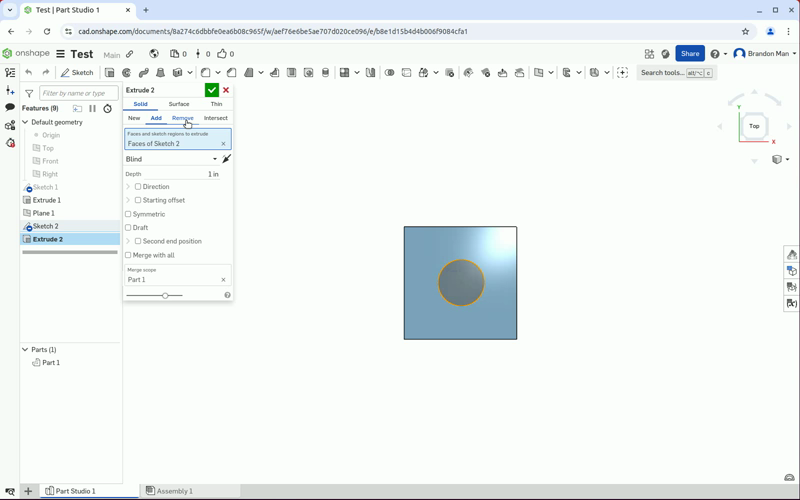
click(186, 120)
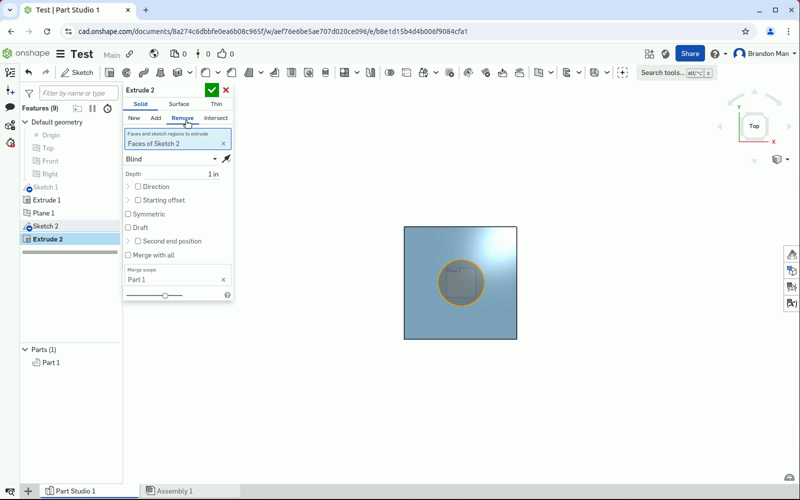
key(tab, 4)
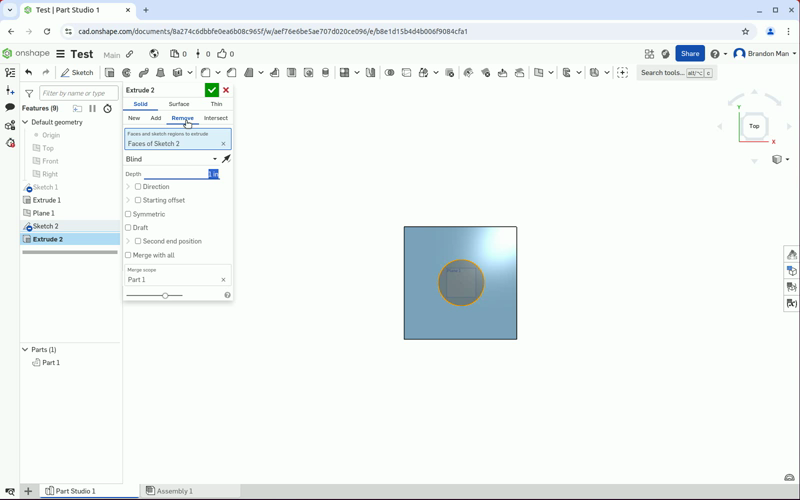
text(11.554)
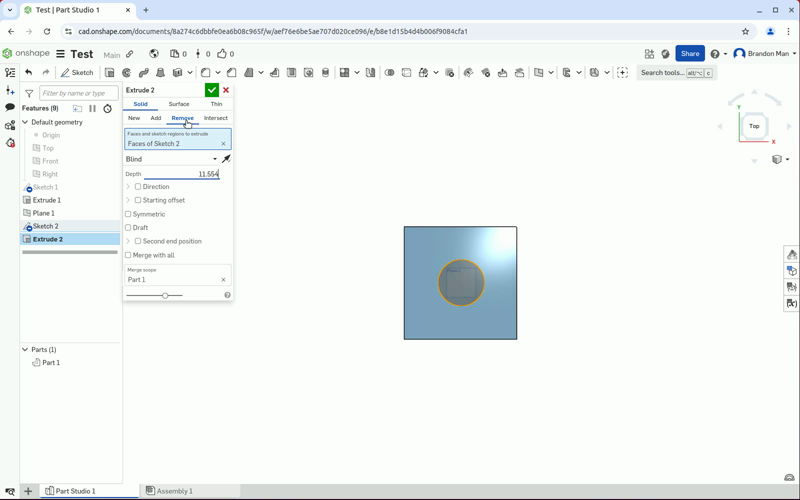
key(tab, 6)
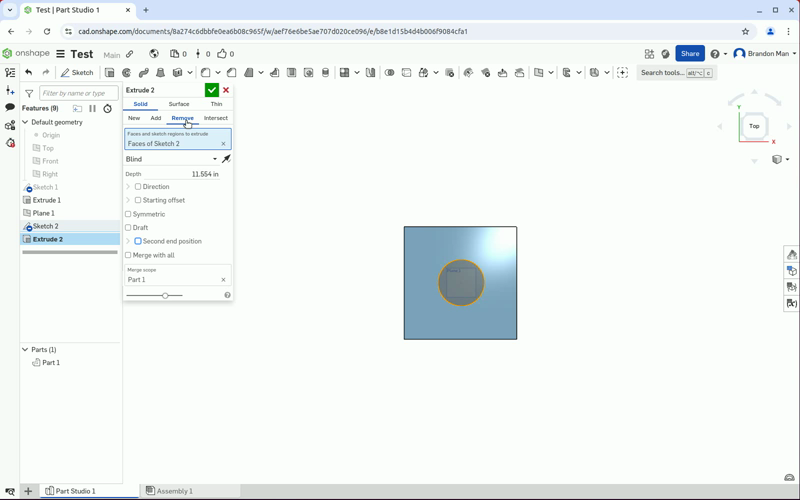
key(space)
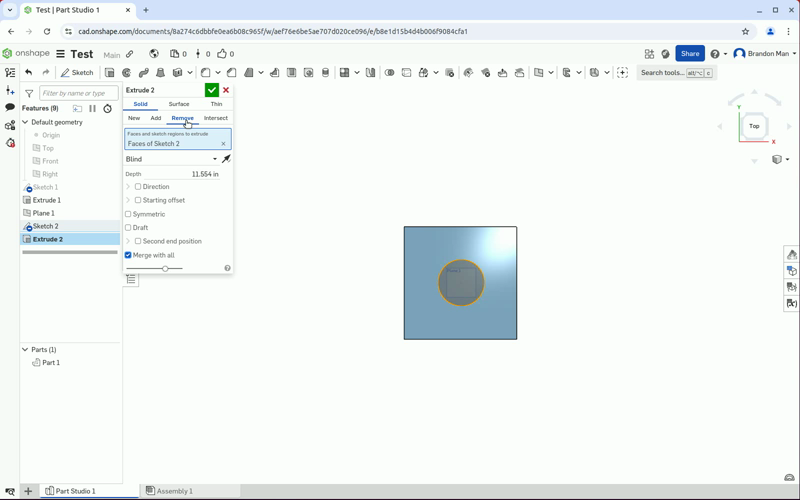
key(enter)
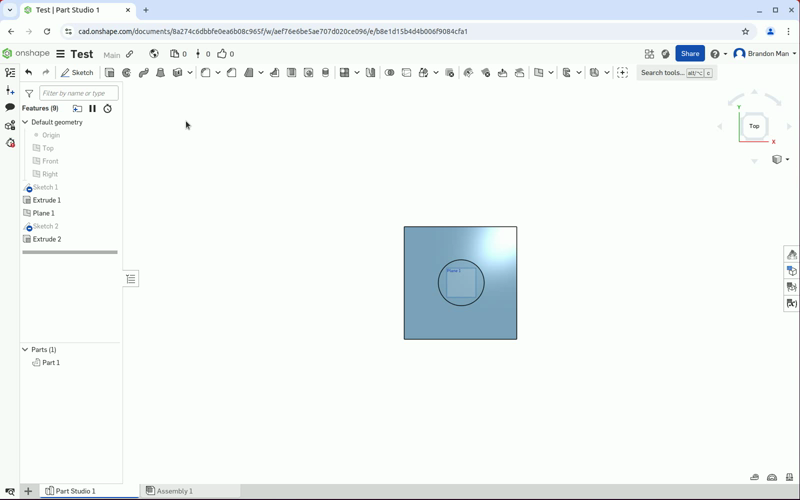
key(shift+h)
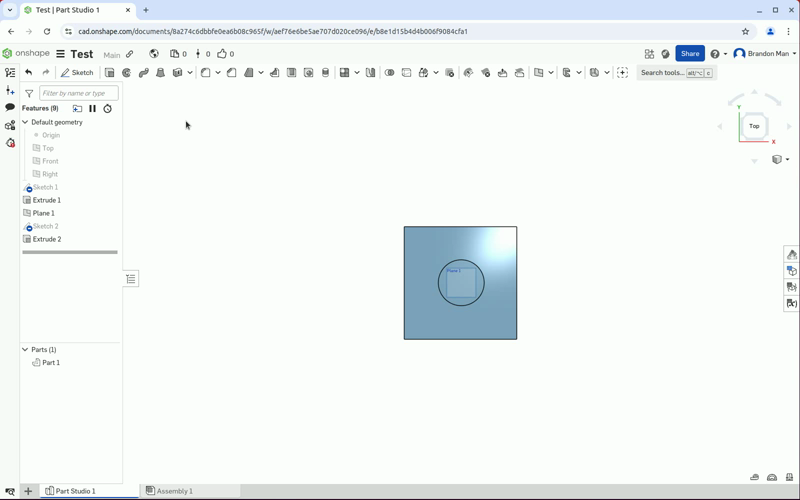
key(shift+h)
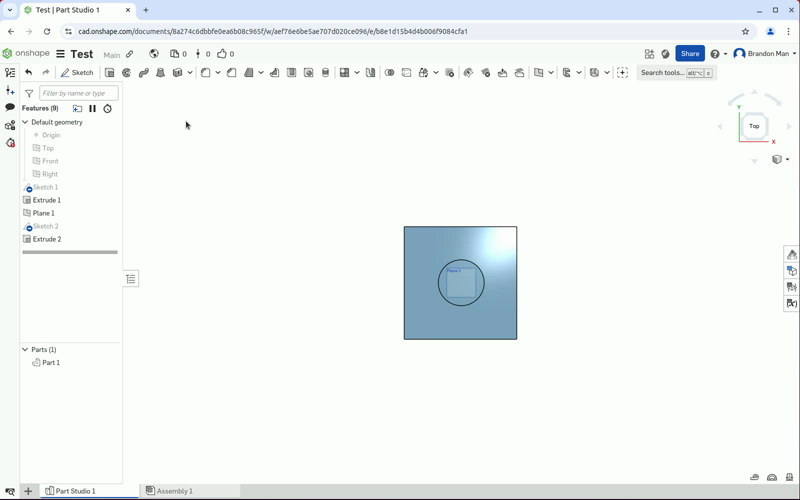
mouse_move(73, 189)
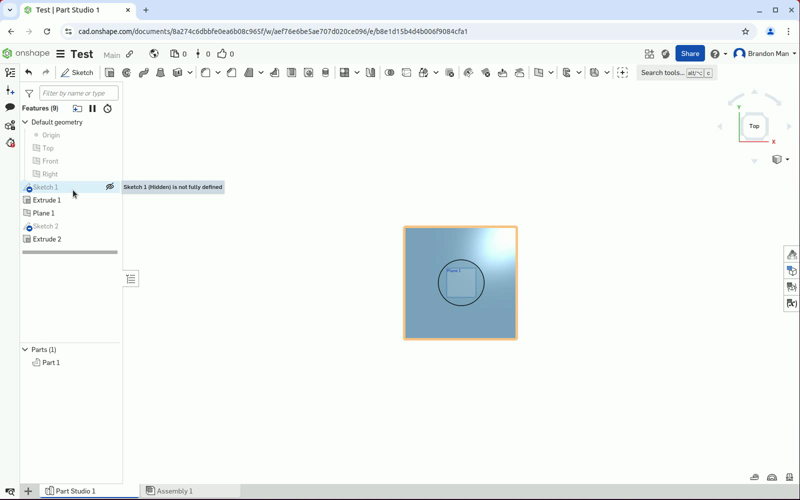
click(73, 189)
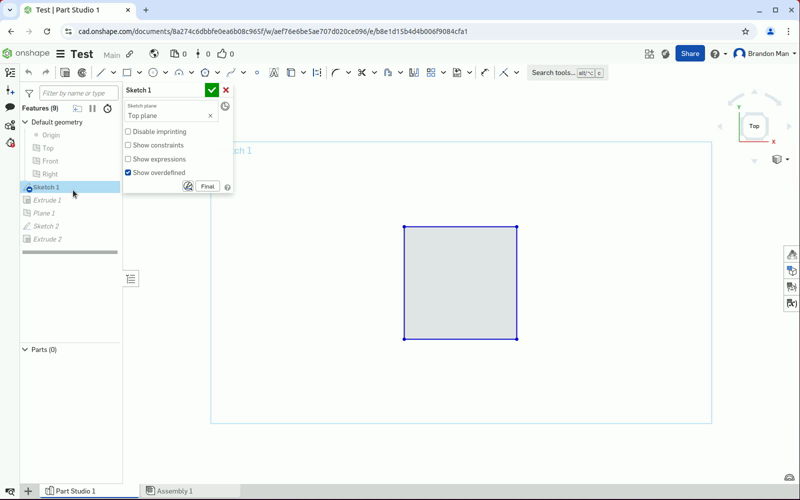
mouse_move(229, 92)
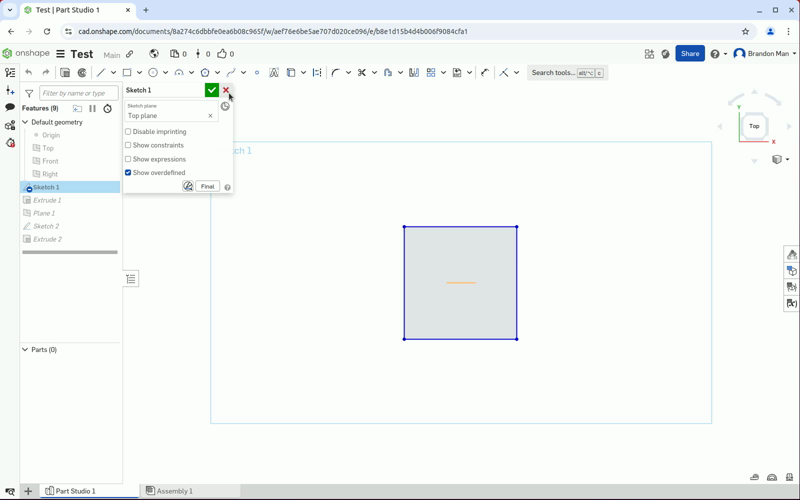
click(229, 92)
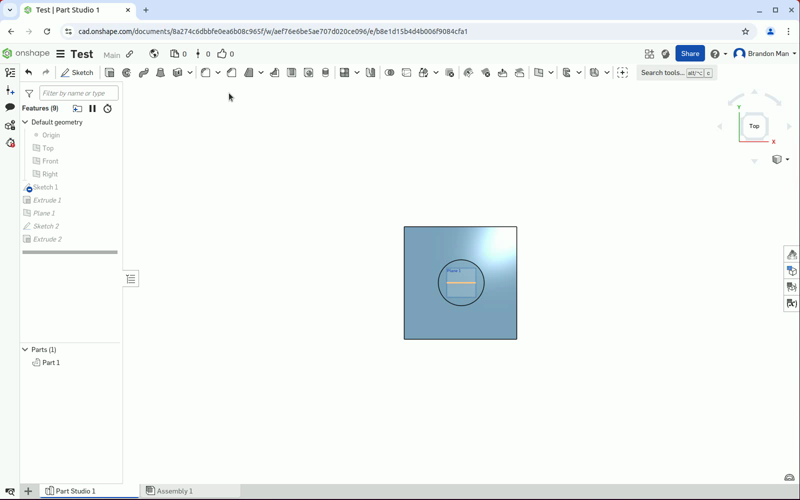
mouse_move(73, 352)
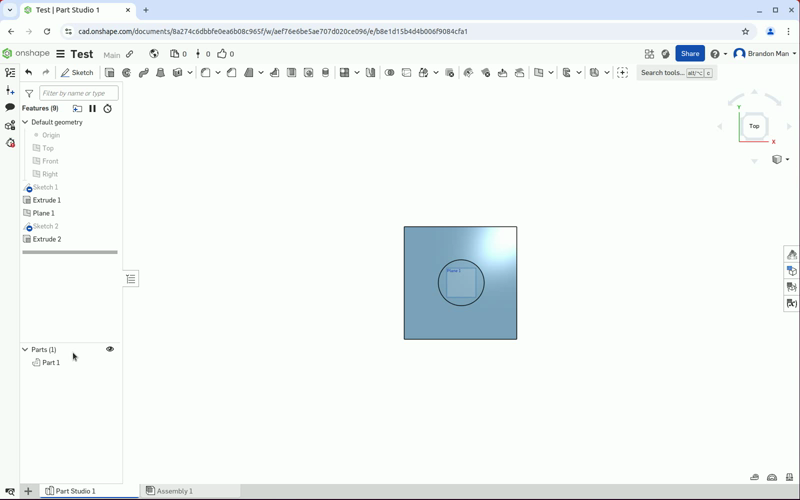
key(y)
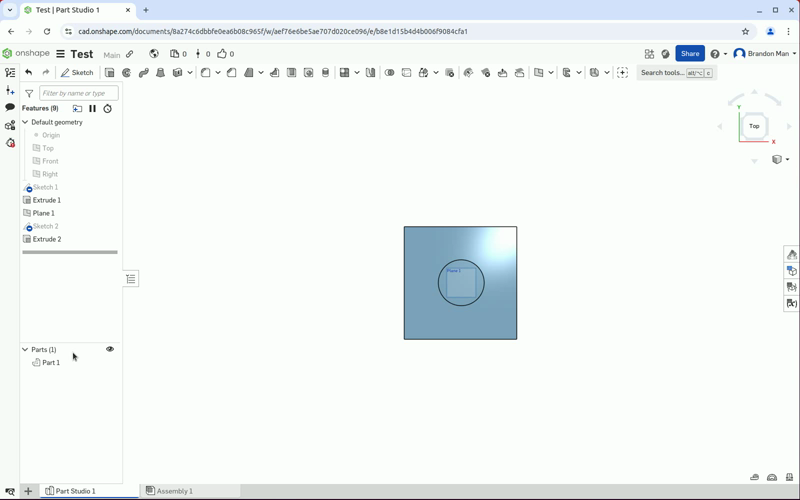
key(shift+p)
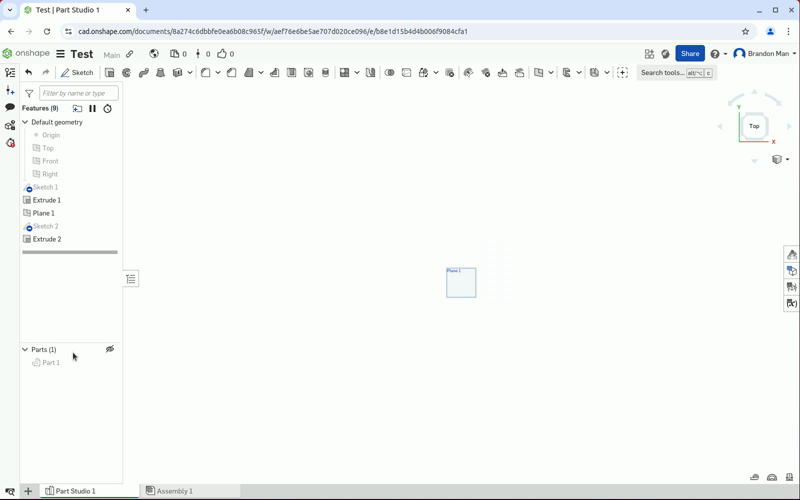
key(space)
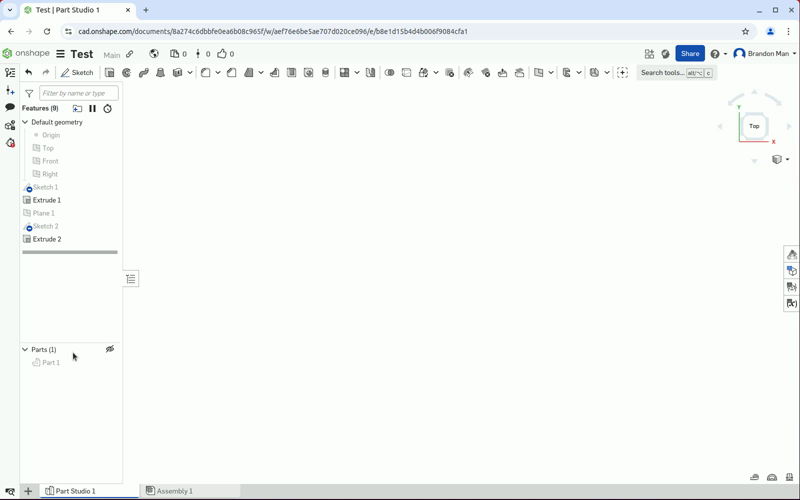
key_down(shift)
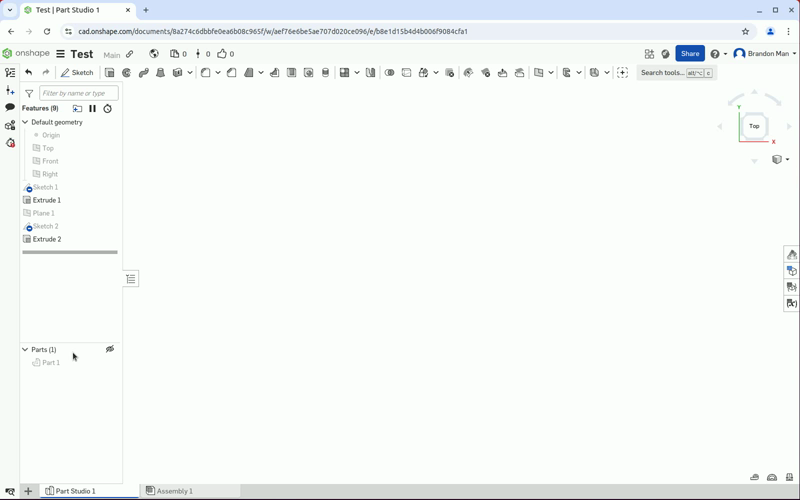
key(up)
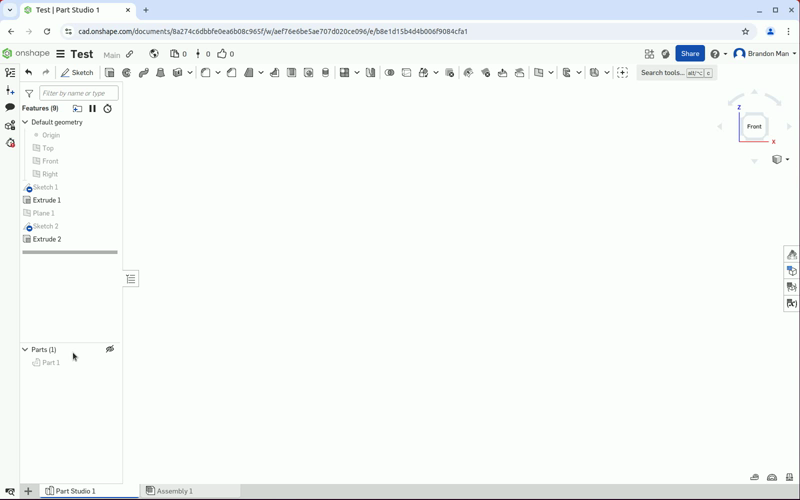
key_up(shift)
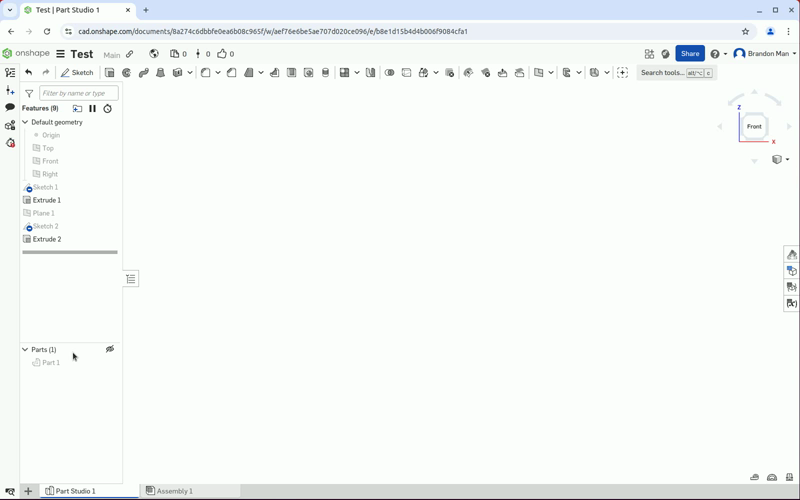
mouse_move(73, 352)
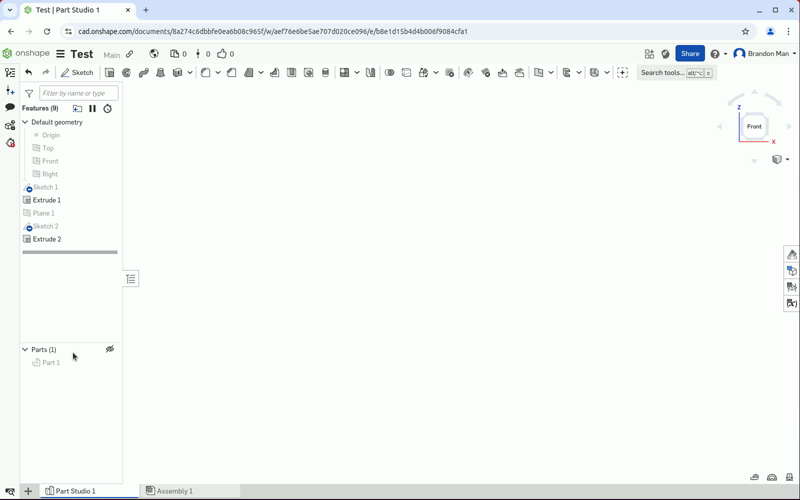
key(shift+y)
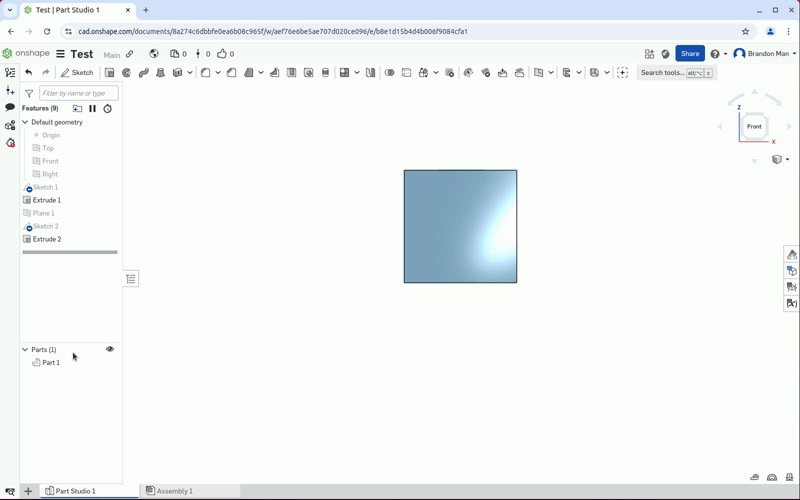
mouse_move(541, 75)
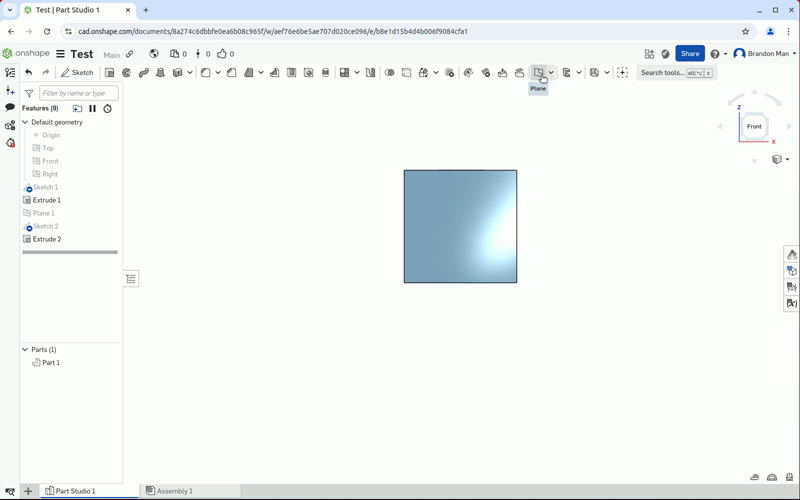
click(541, 75)
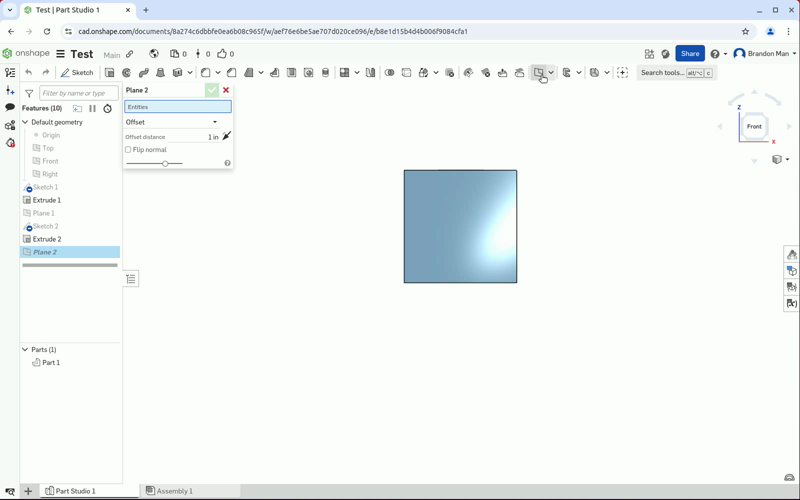
mouse_move(73, 163)
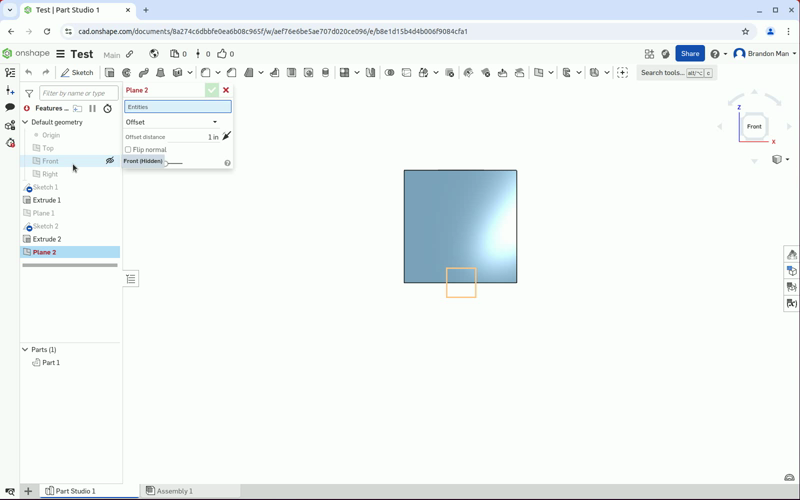
click(73, 163)
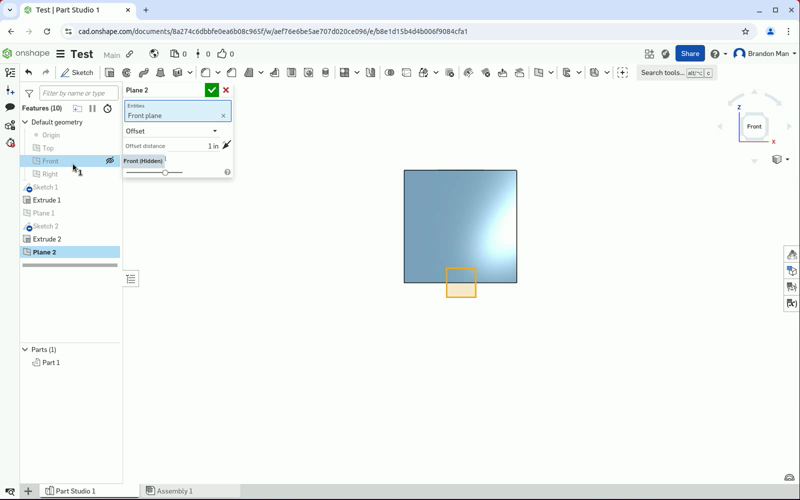
key(tab, 2)
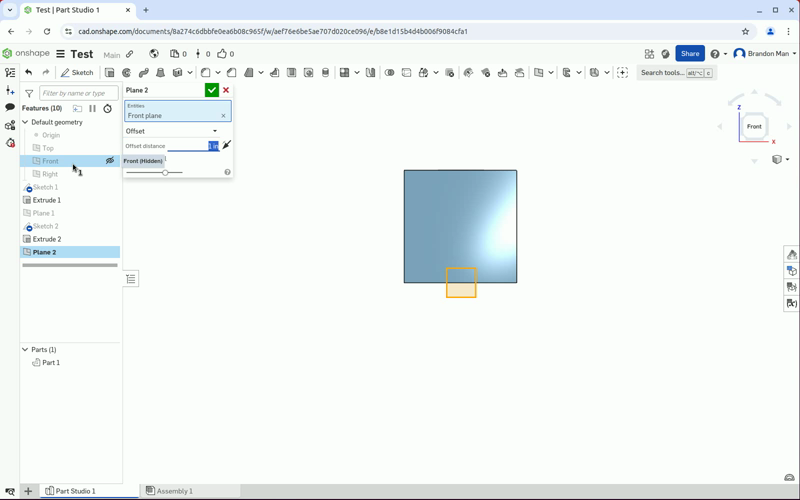
text(11.554)
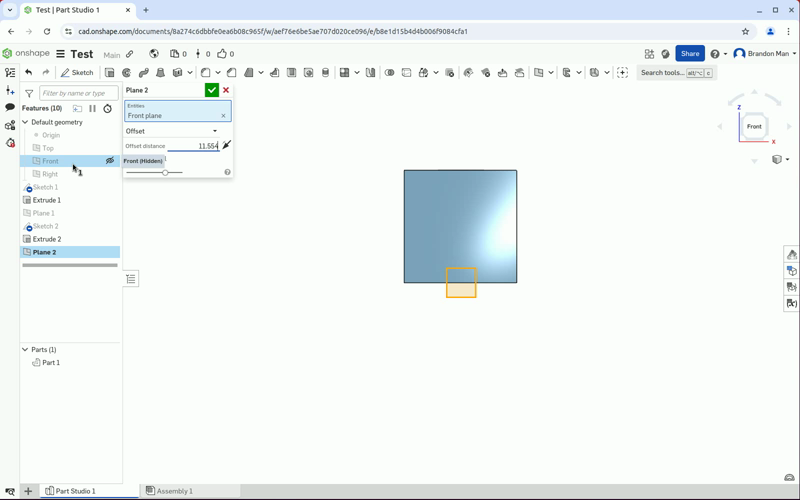
key(enter, 2)
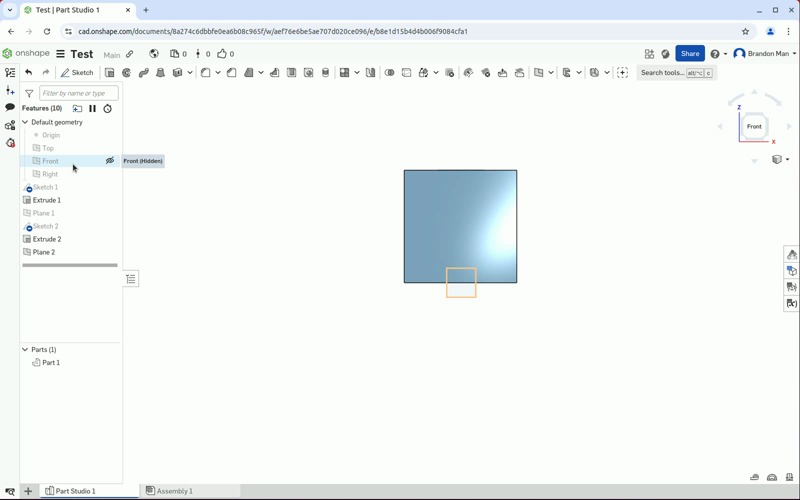
key(shift+s)
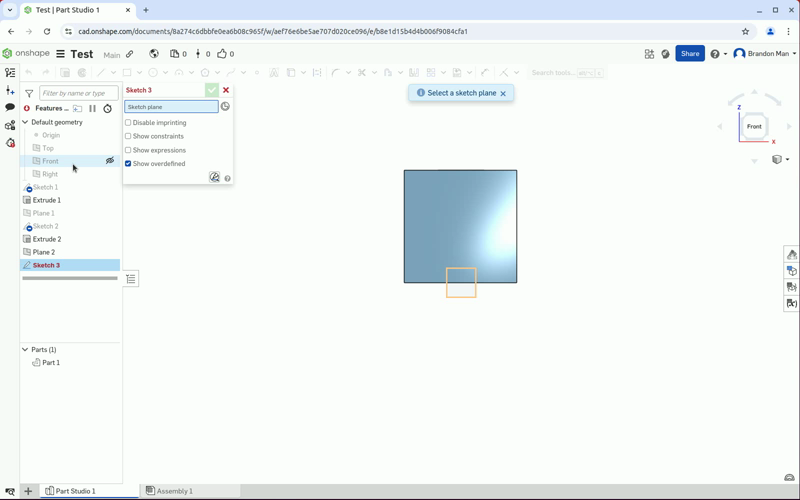
mouse_move(73, 254)
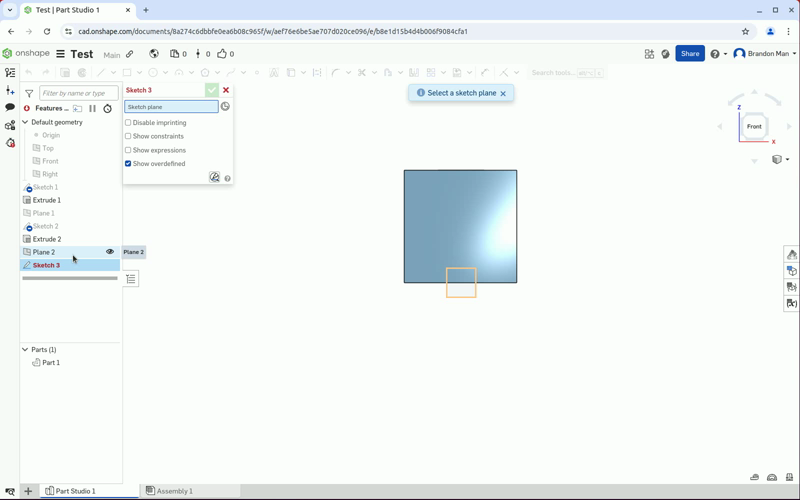
click(73, 254)
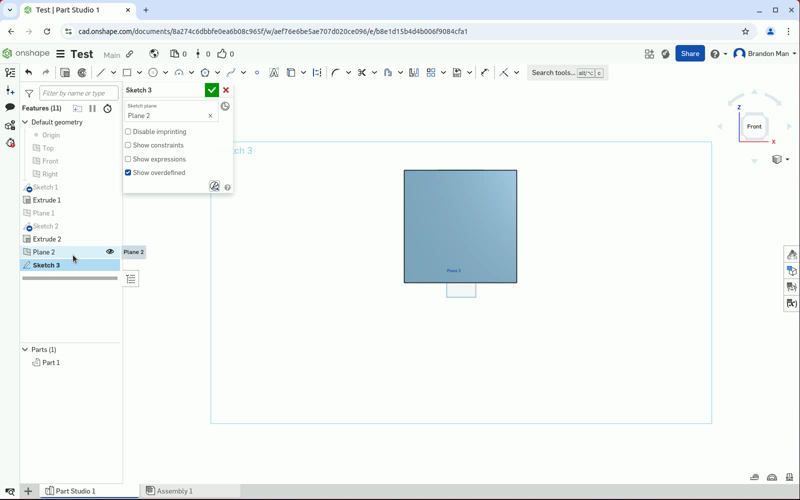
mouse_move(73, 352)
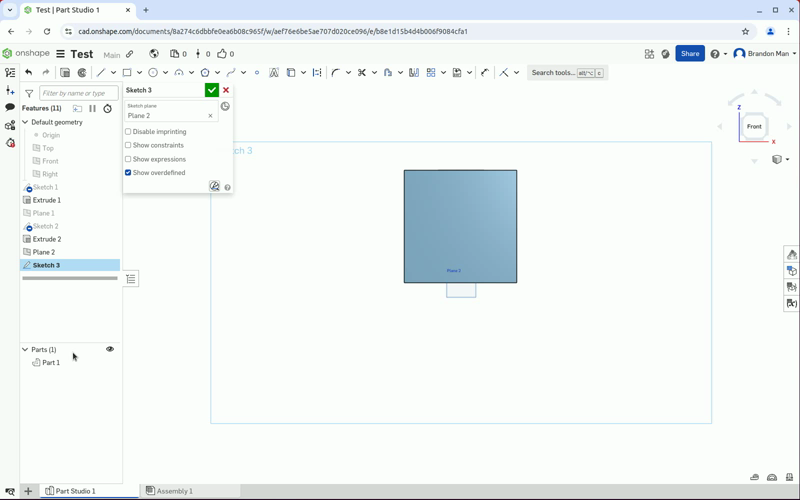
key(y)
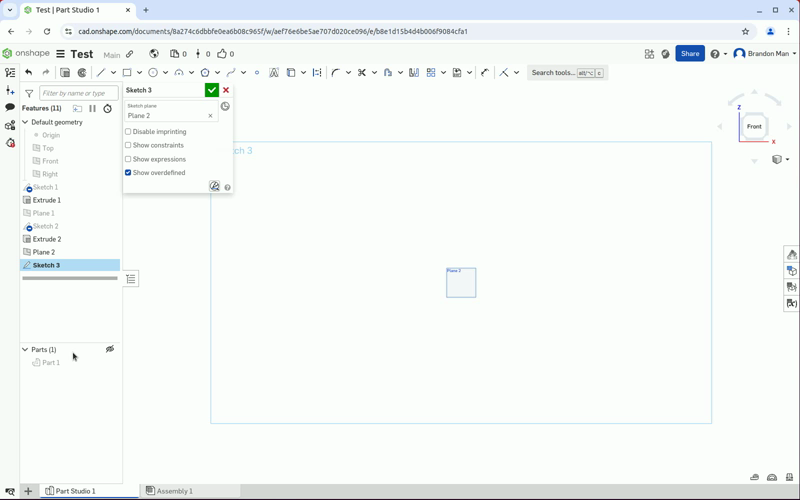
key(c)
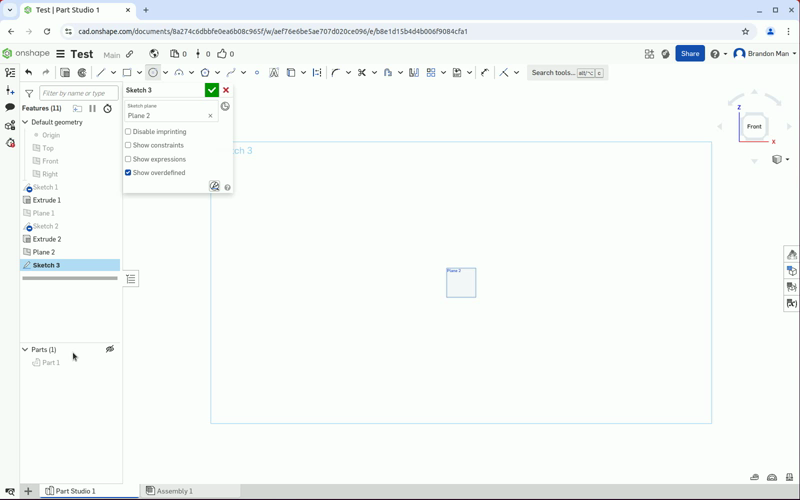
key_down(shift)
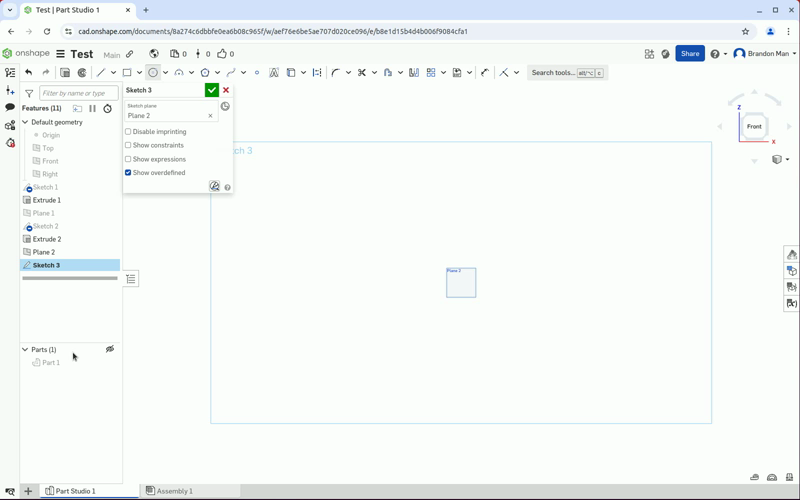
mouse_move(461, 226)
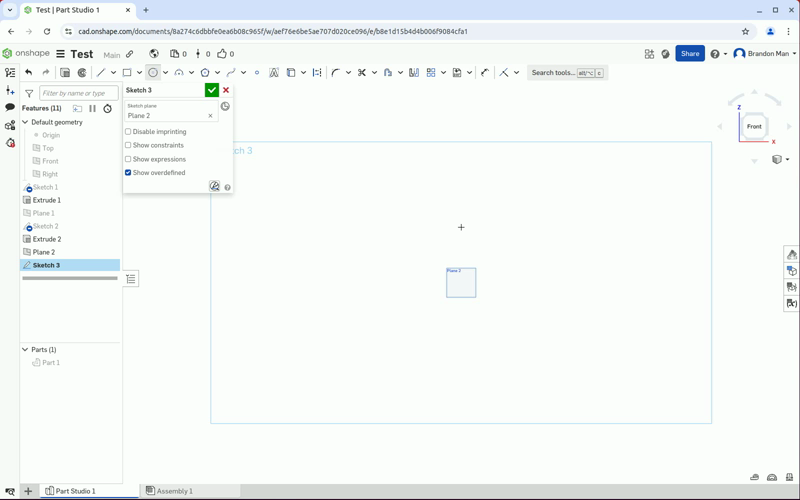
click(461, 226)
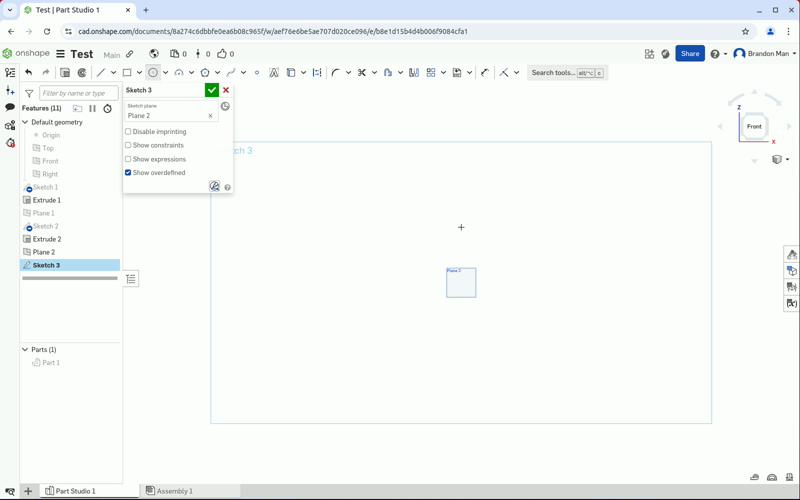
key_up(shift)
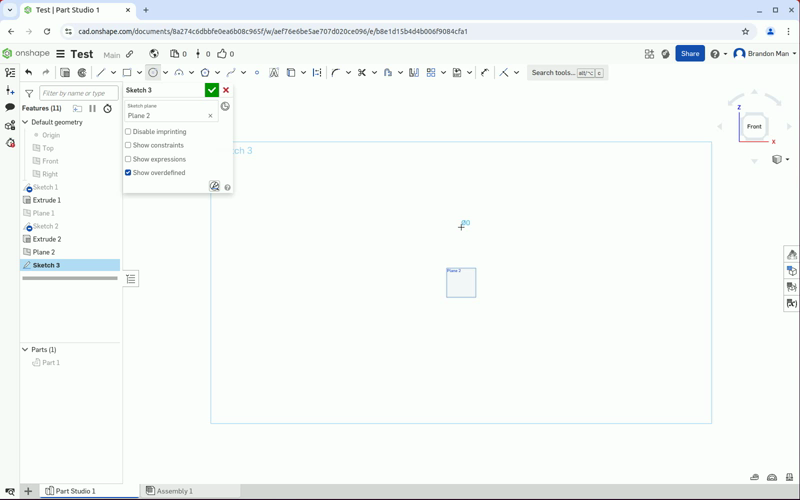
mouse_move(495, 226)
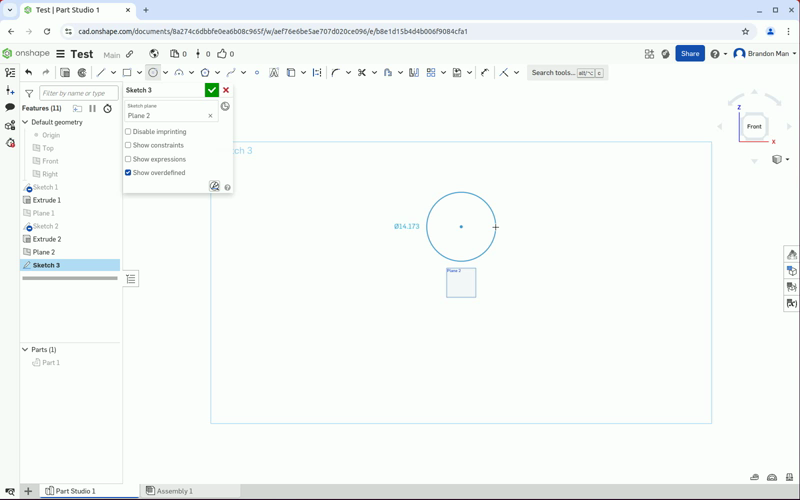
click(495, 226)
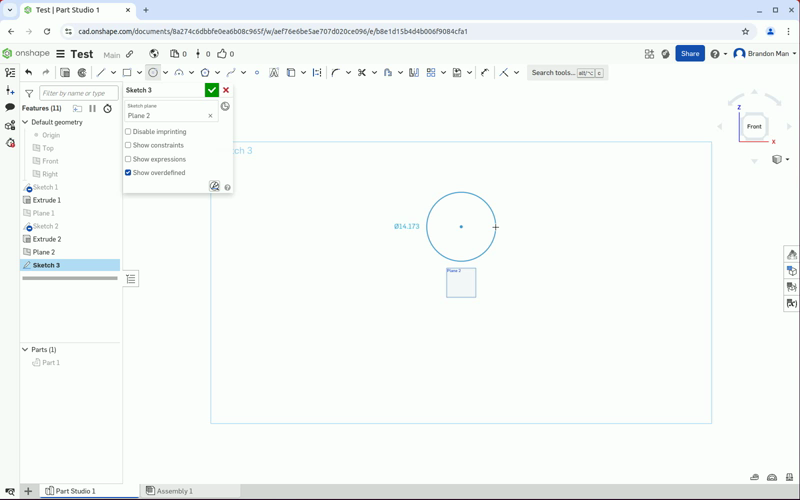
key(esc)
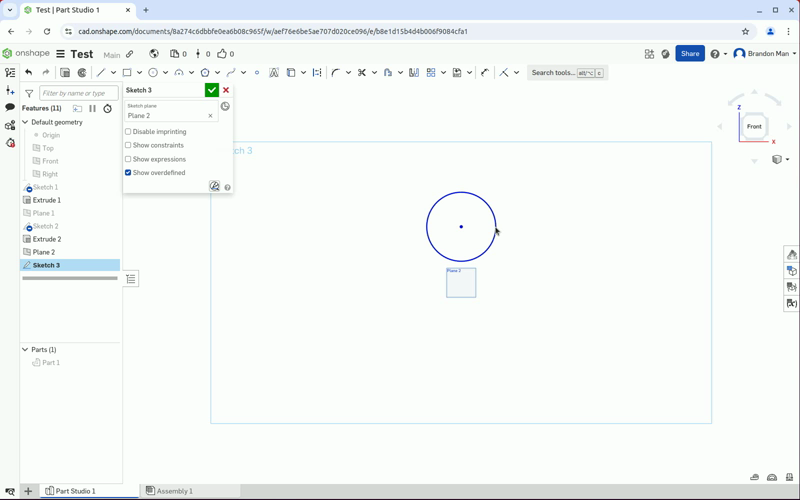
key(c)
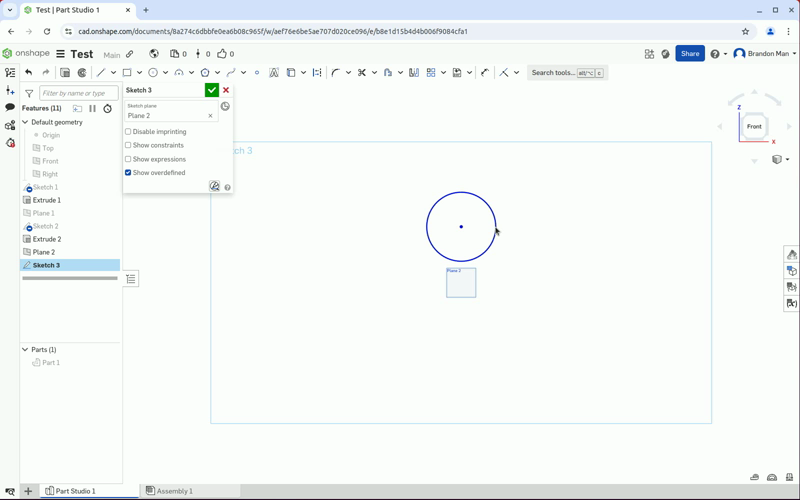
key_down(shift)
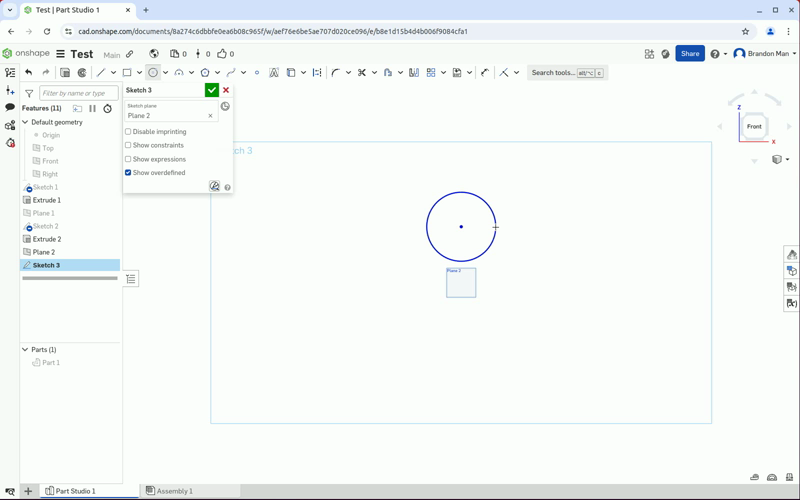
mouse_move(461, 226)
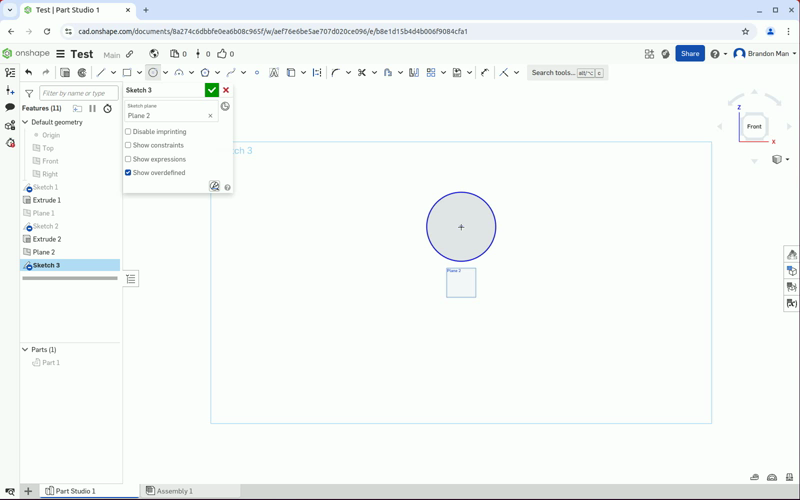
click(461, 226)
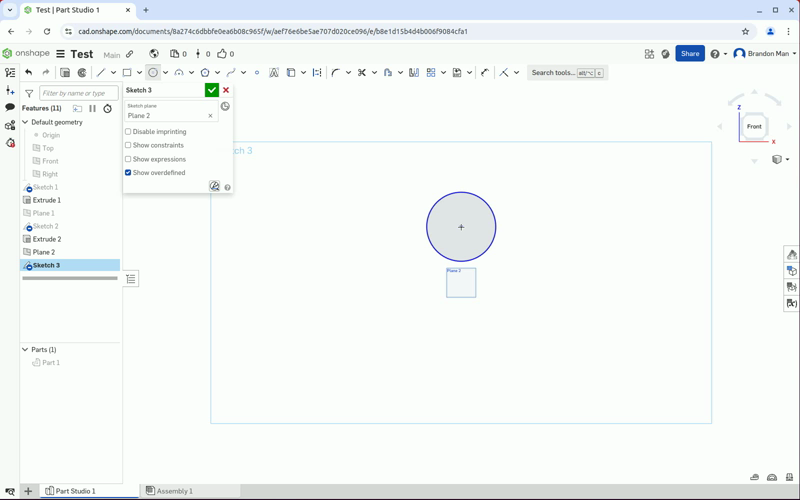
key_up(shift)
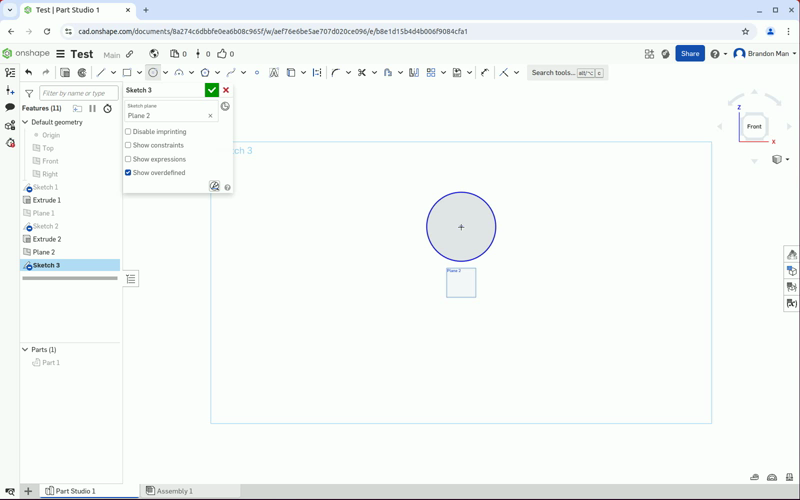
mouse_move(478, 226)
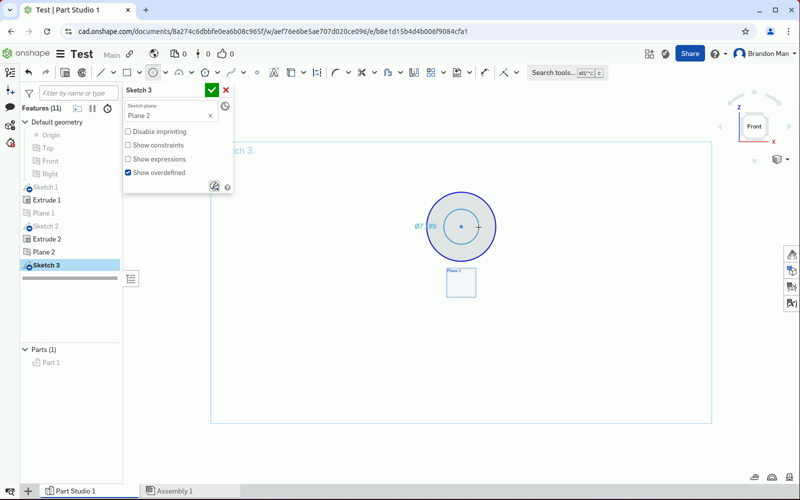
click(478, 226)
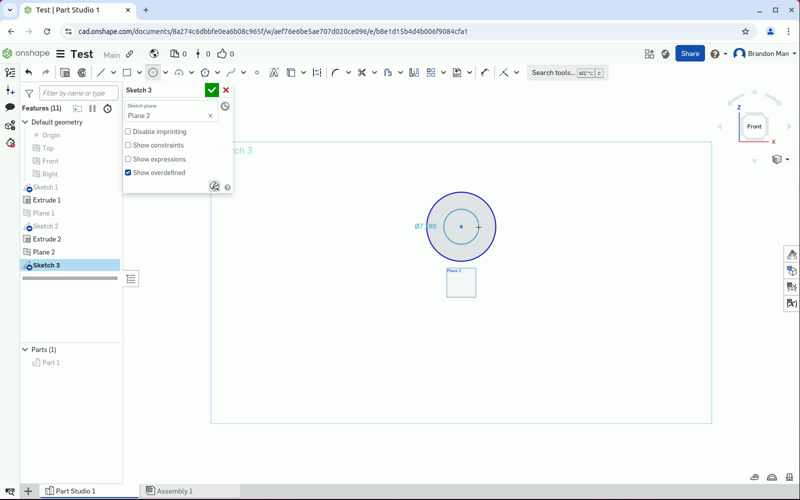
key(esc)
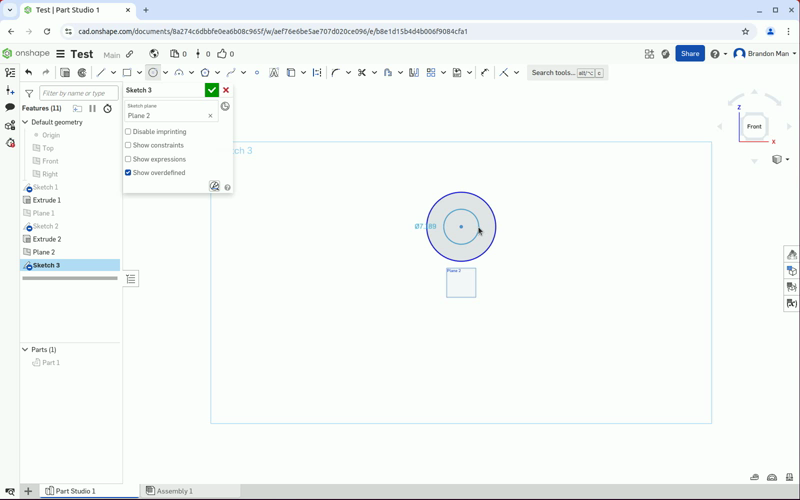
mouse_move(454, 254)
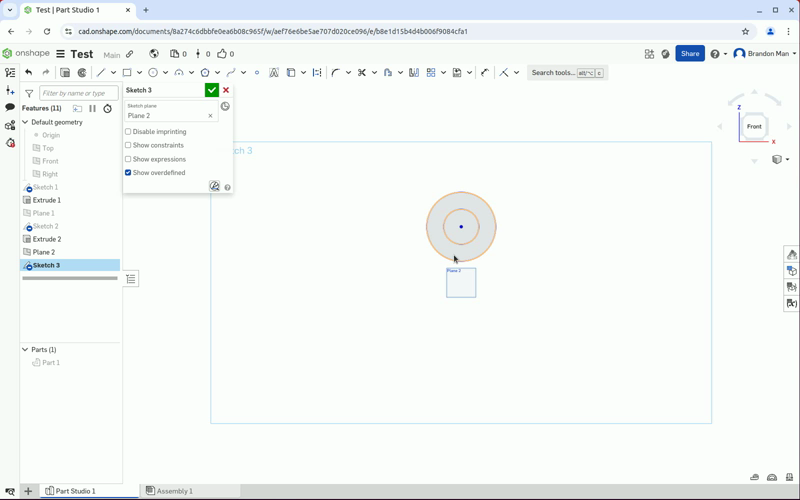
click(454, 254)
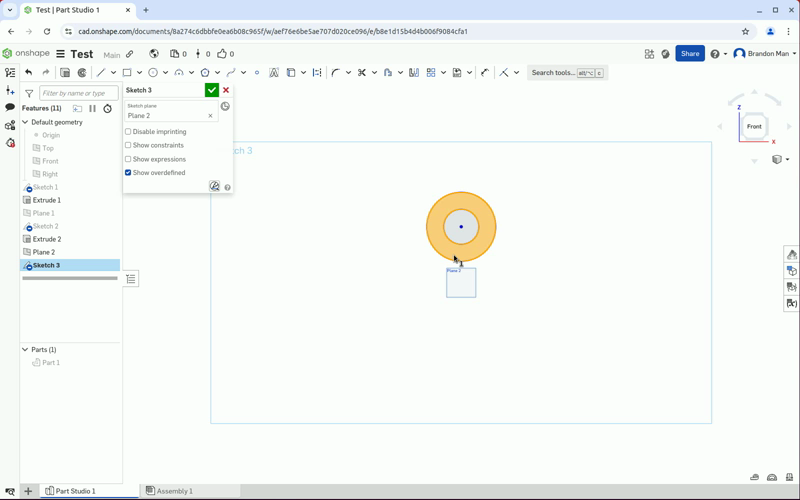
mouse_move(73, 352)
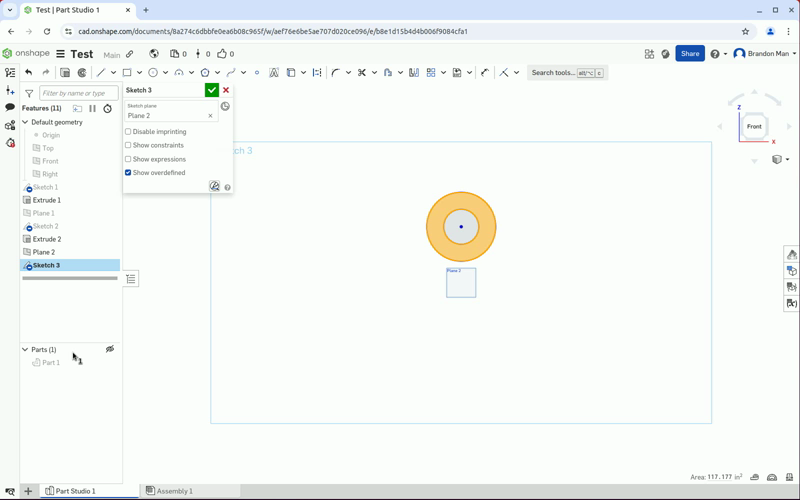
key(shift+y)
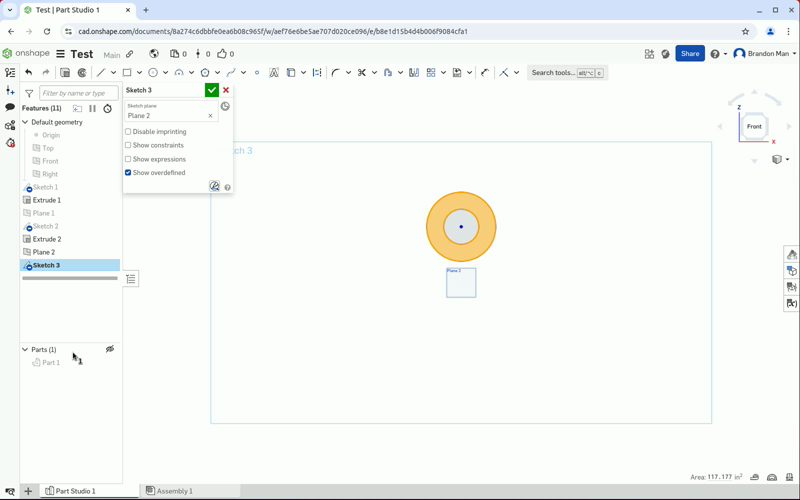
key(shift+e)
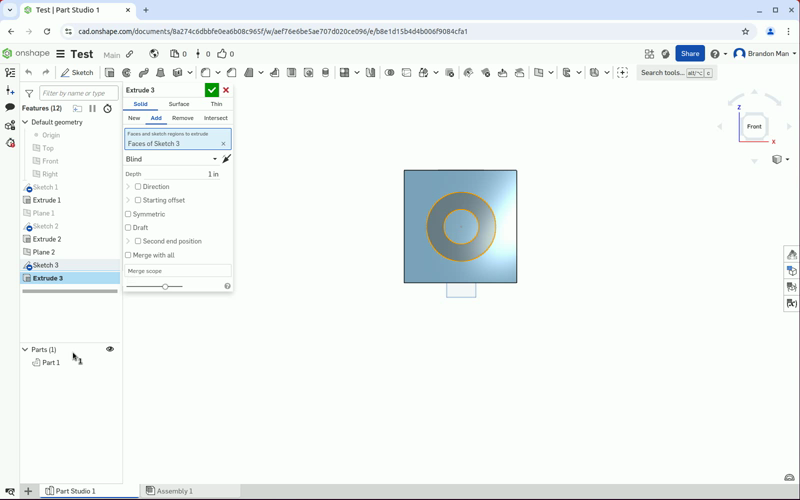
mouse_move(143, 106)
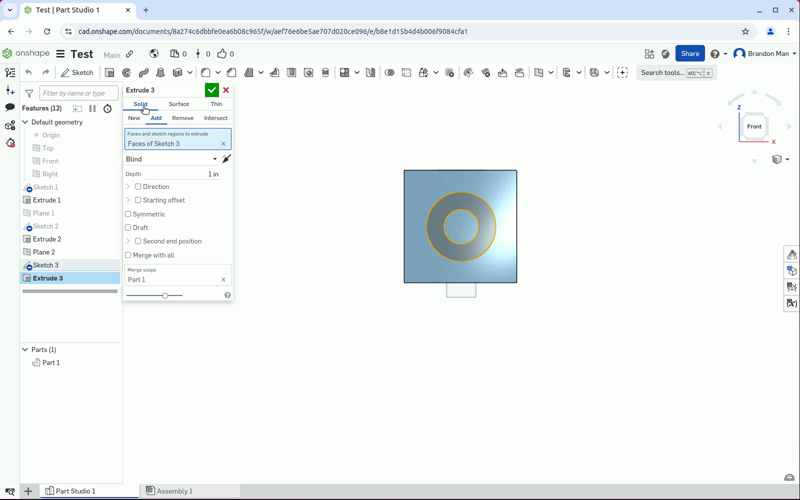
click(143, 106)
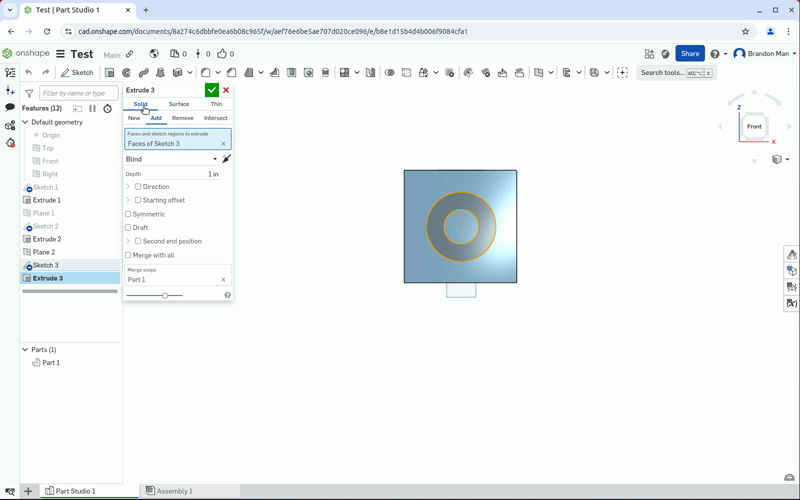
mouse_move(186, 120)
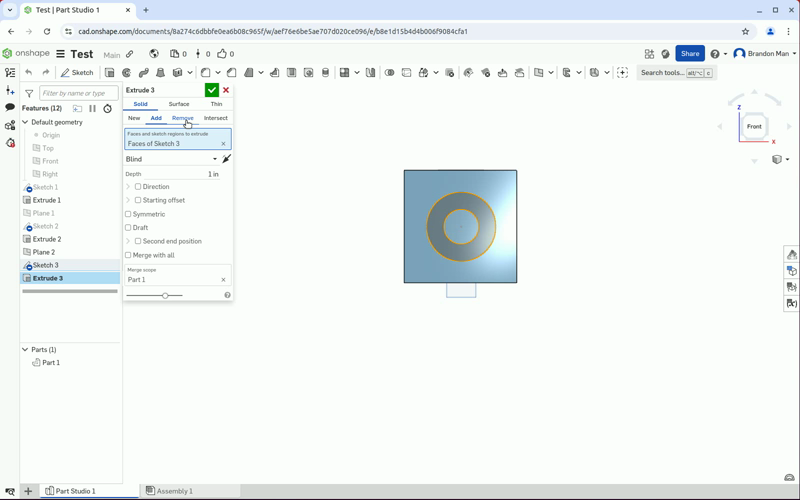
click(186, 120)
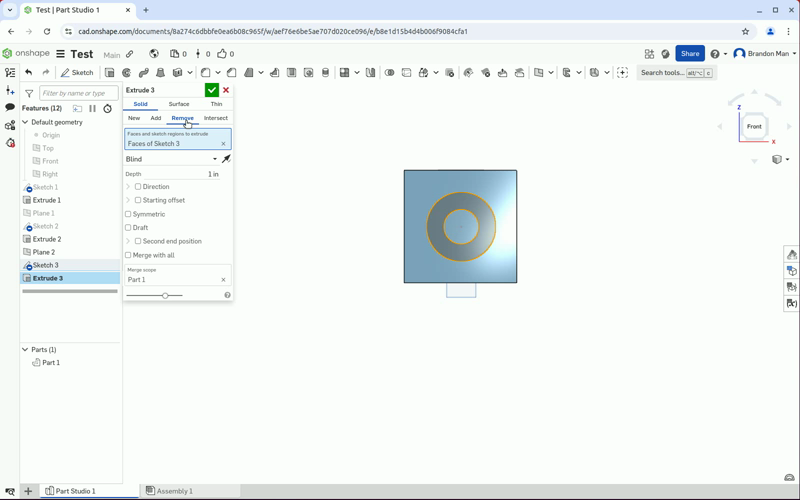
key(tab, 4)
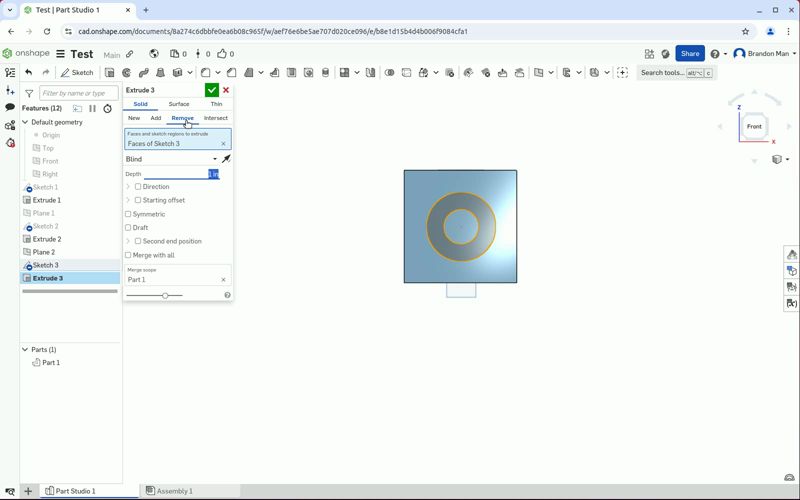
text(2.407)
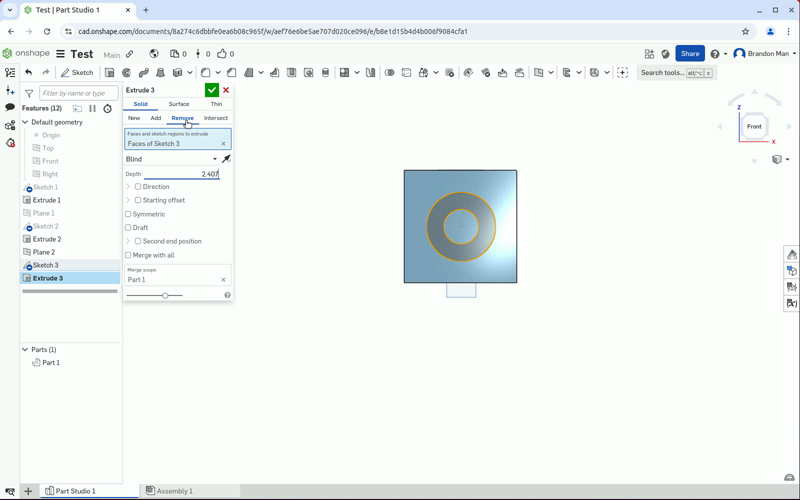
key(tab, 6)
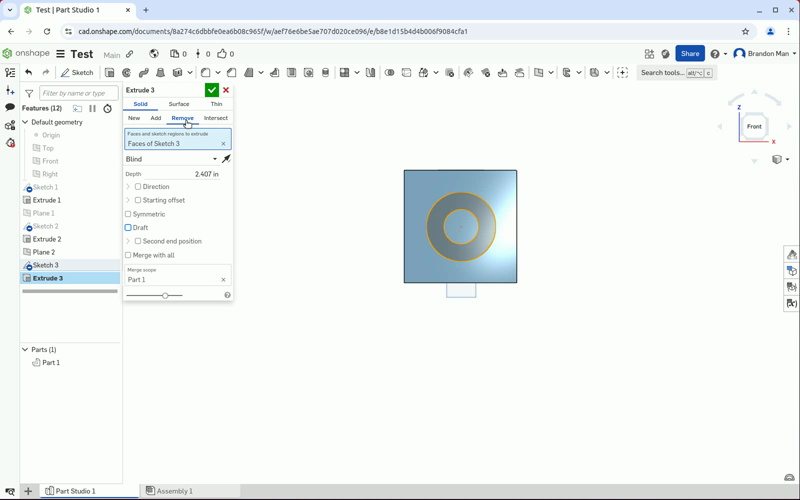
key(space)
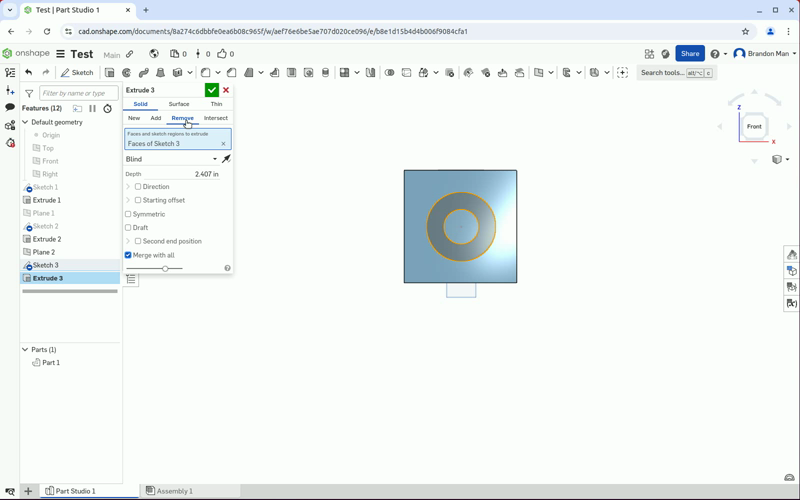
key(enter)
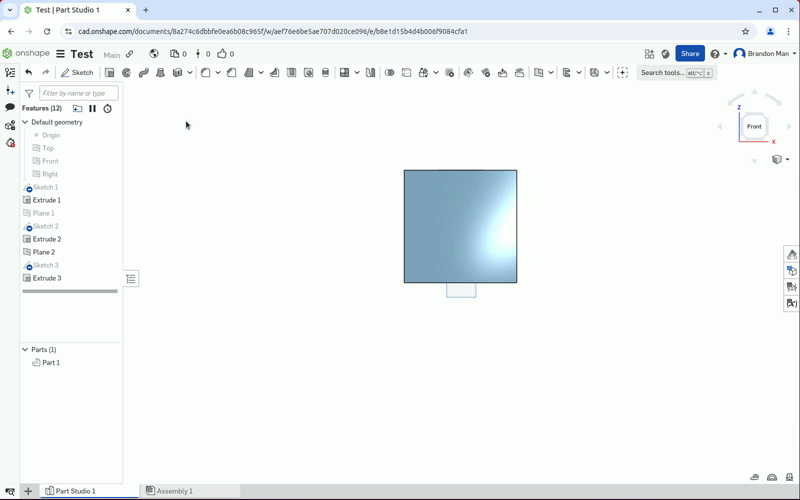
key(shift+h)
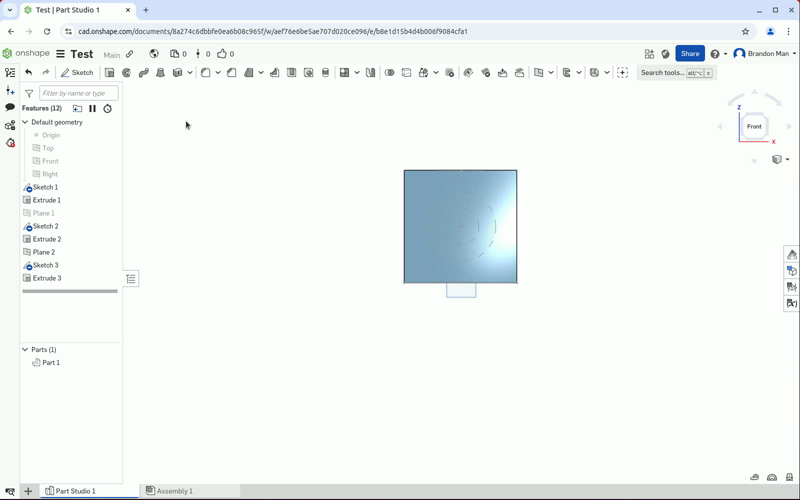
key(shift+h)
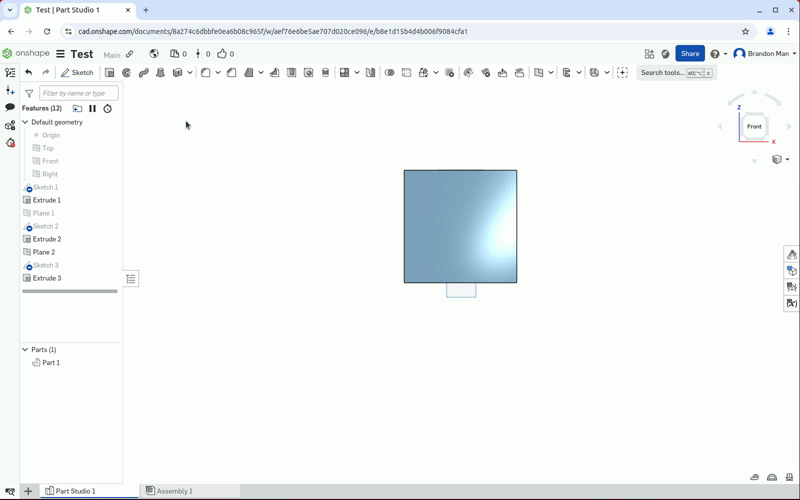
mouse_move(73, 189)
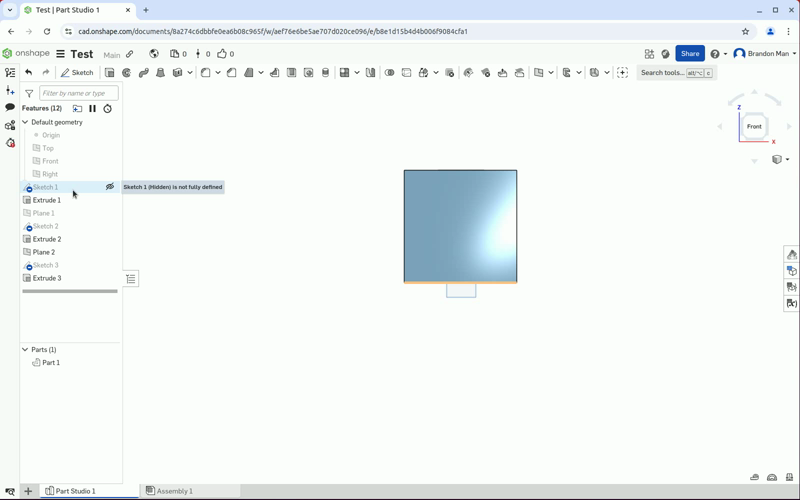
click(73, 189)
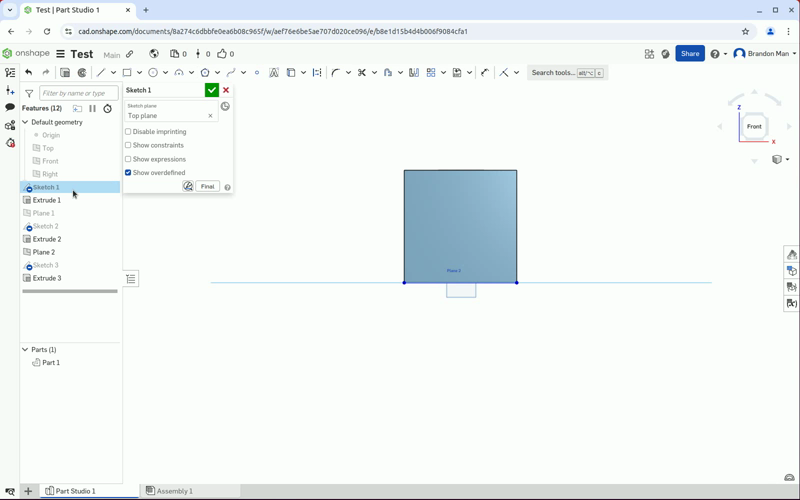
mouse_move(229, 92)
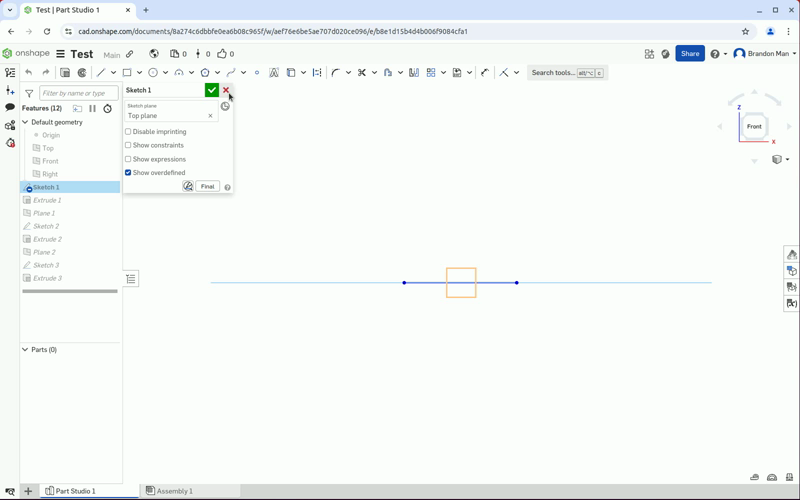
click(229, 92)
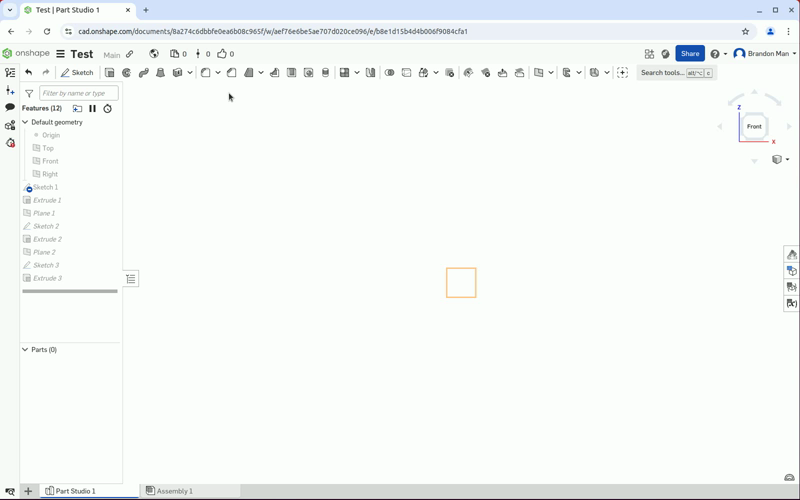
mouse_move(73, 352)
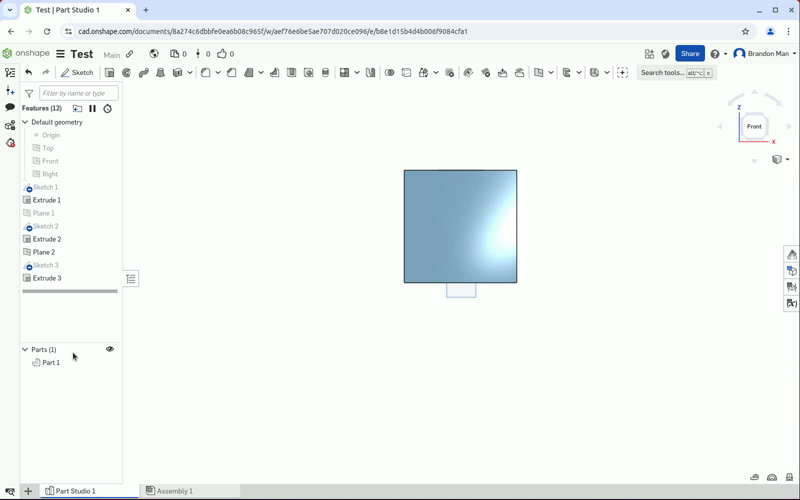
key(y)
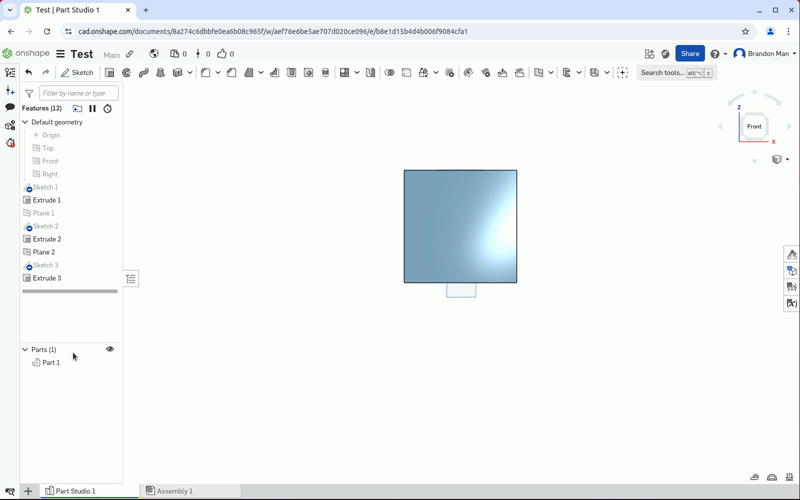
key(shift+p)
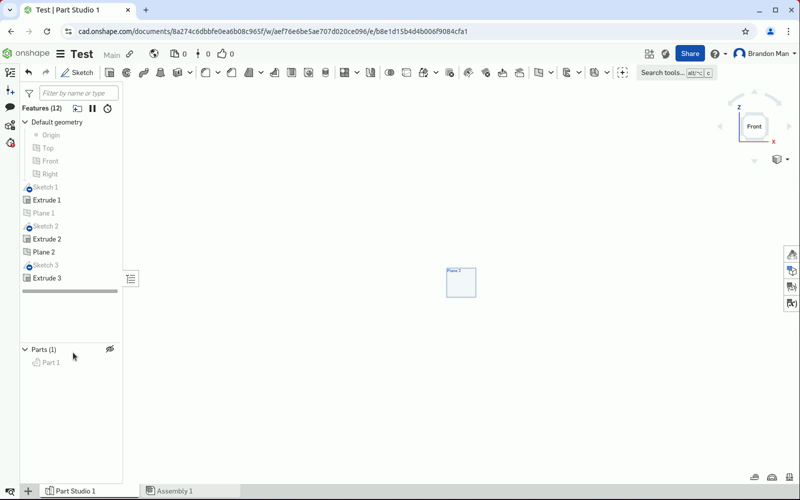
key(space)
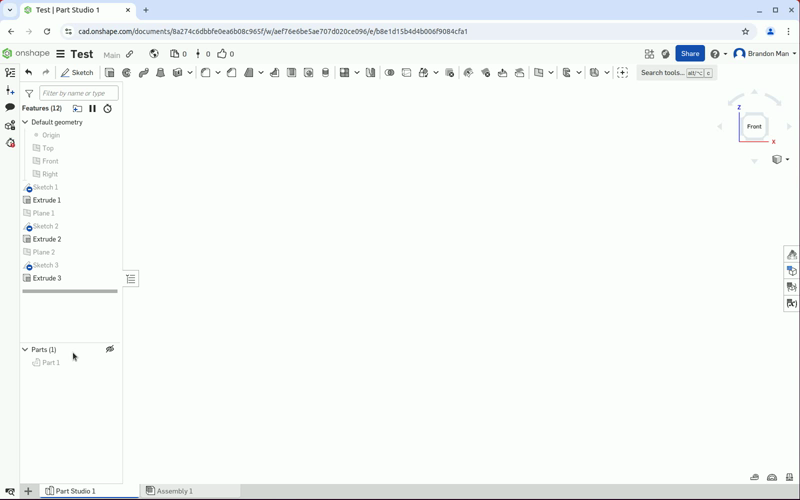
key_down(shift)
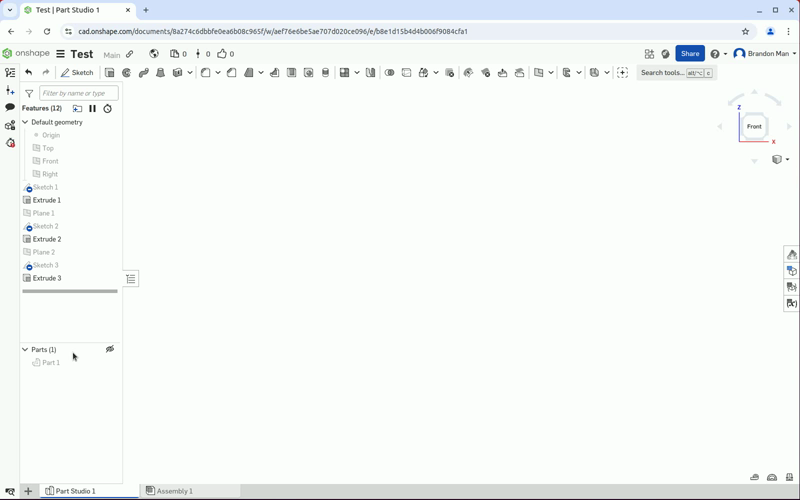
key(left)
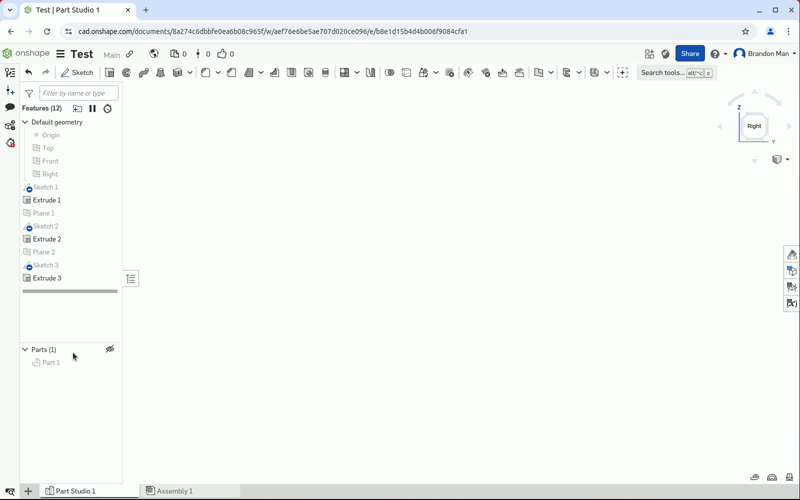
key_up(shift)
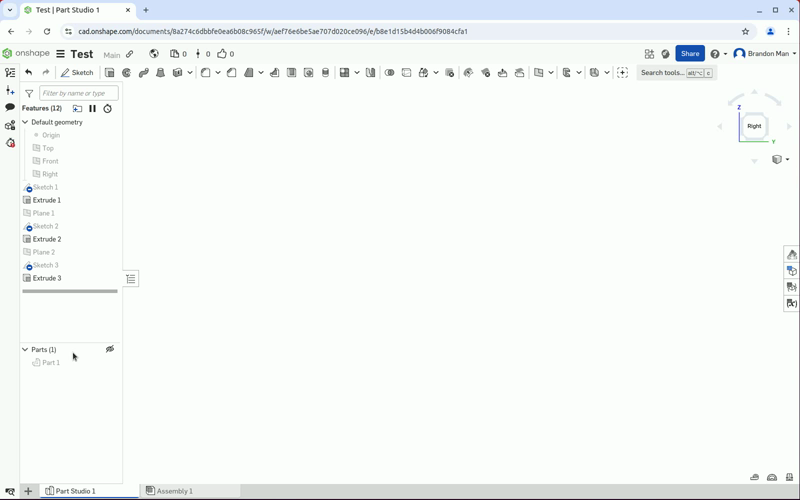
mouse_move(73, 352)
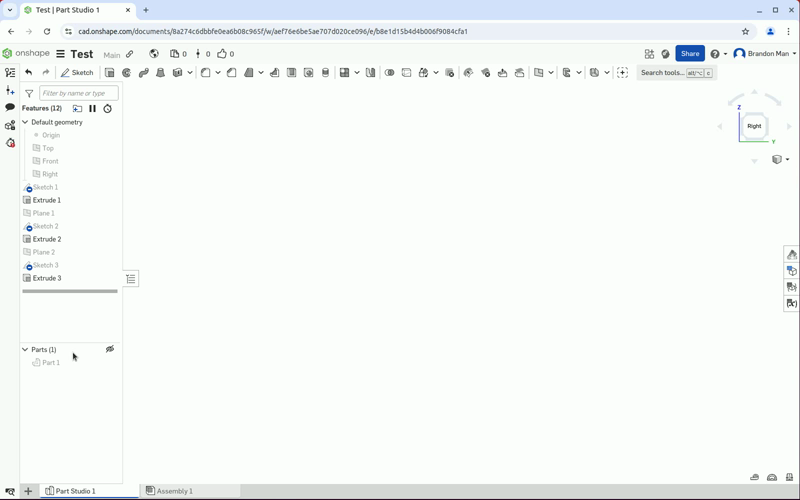
key(shift+y)
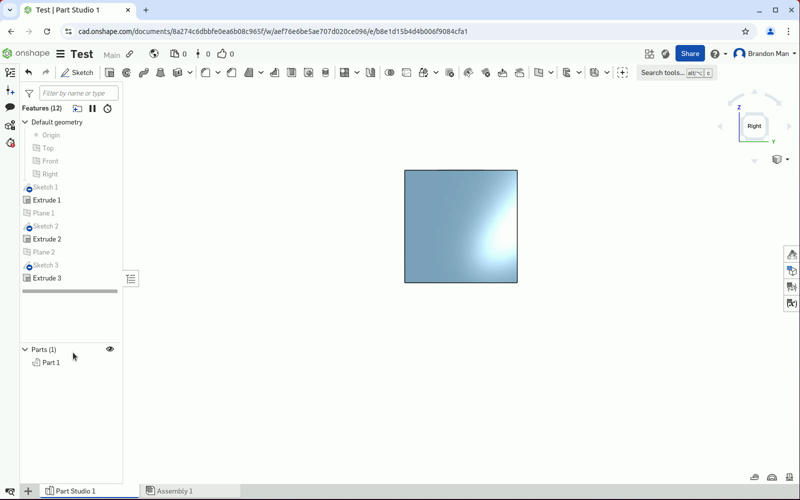
mouse_move(541, 75)
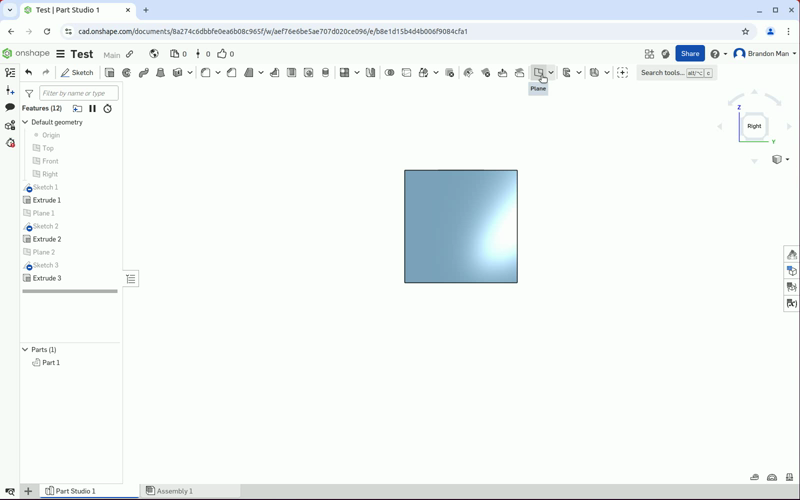
click(541, 75)
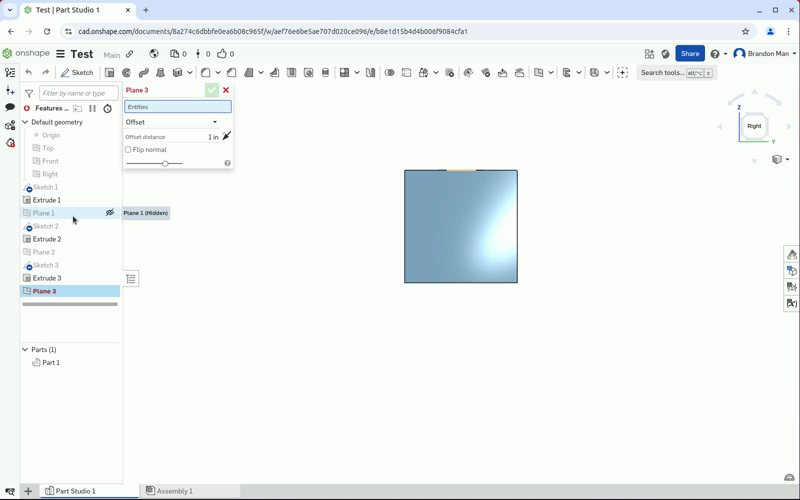
scroll(3)
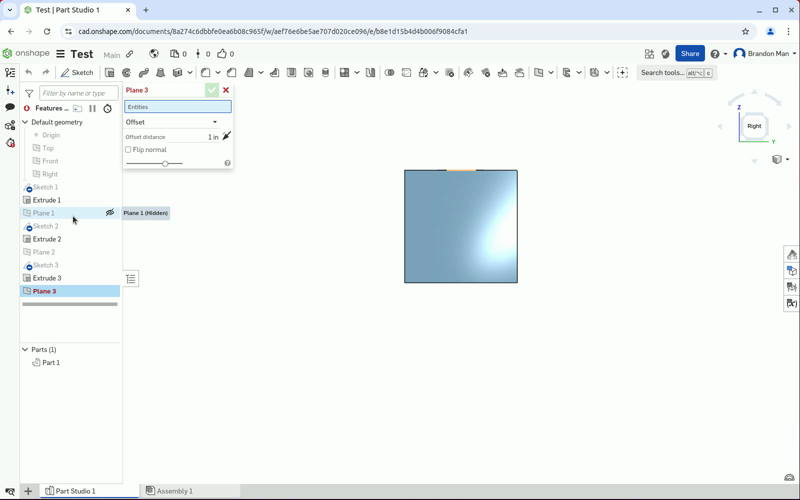
mouse_move(73, 176)
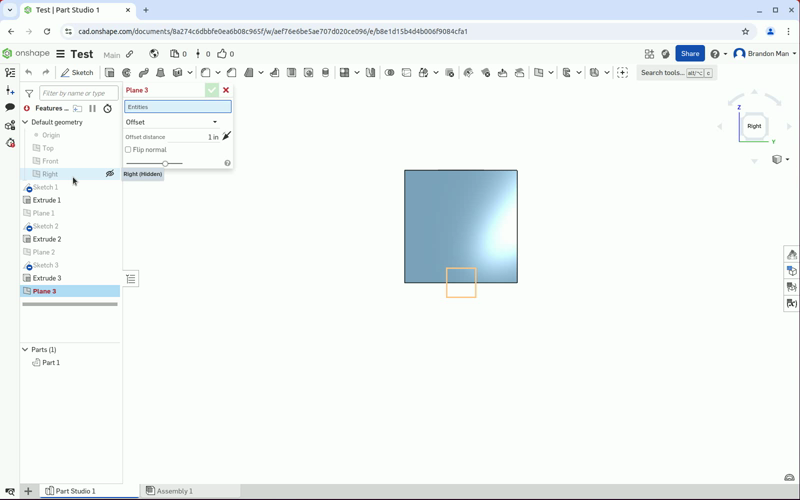
click(73, 176)
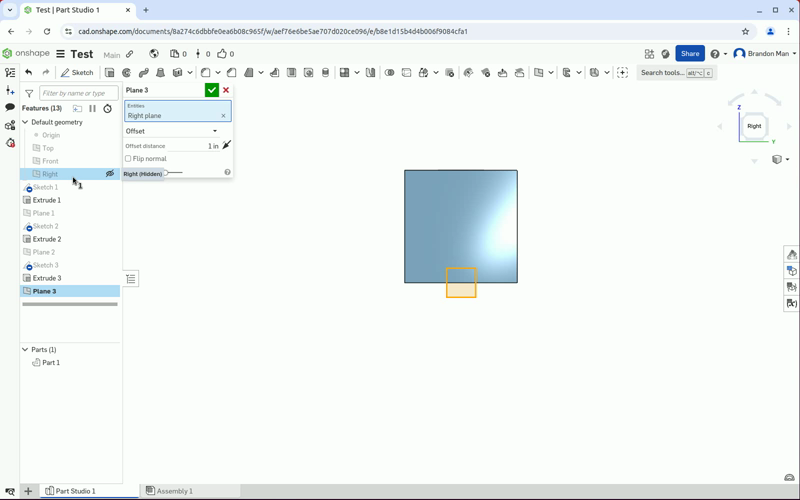
key(tab, 2)
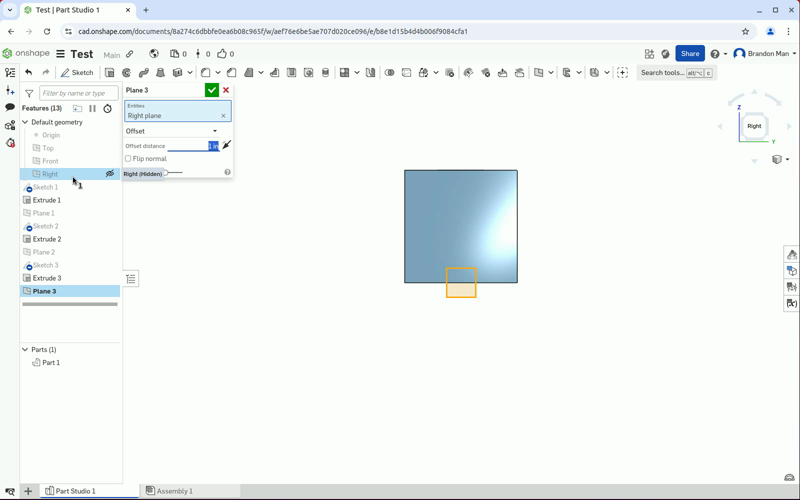
text(11.554)
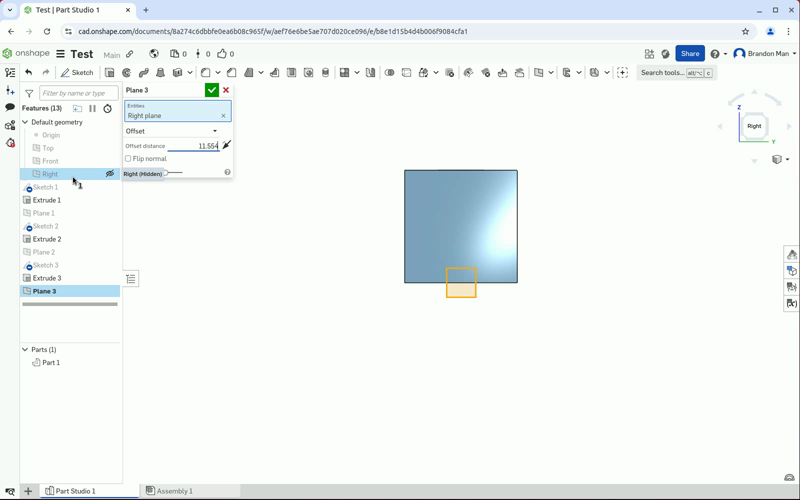
key(enter, 2)
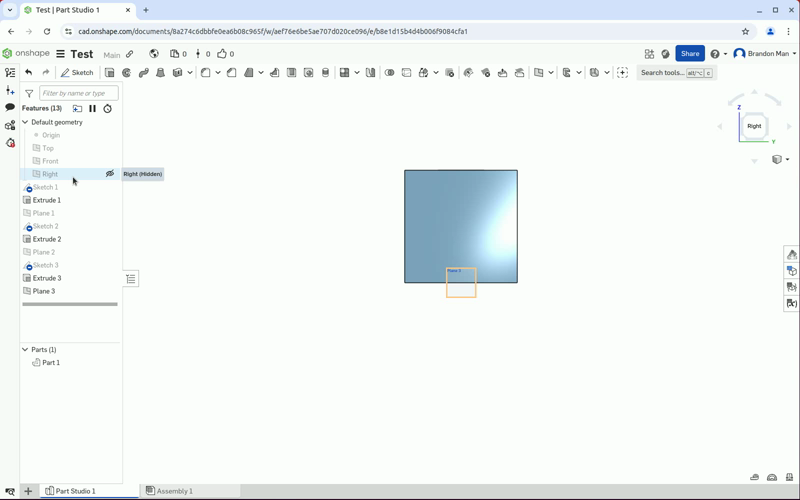
key(shift+s)
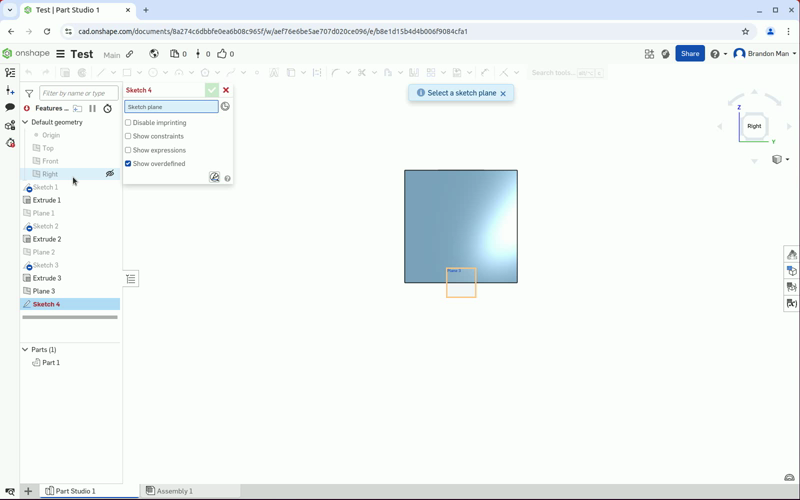
mouse_move(73, 293)
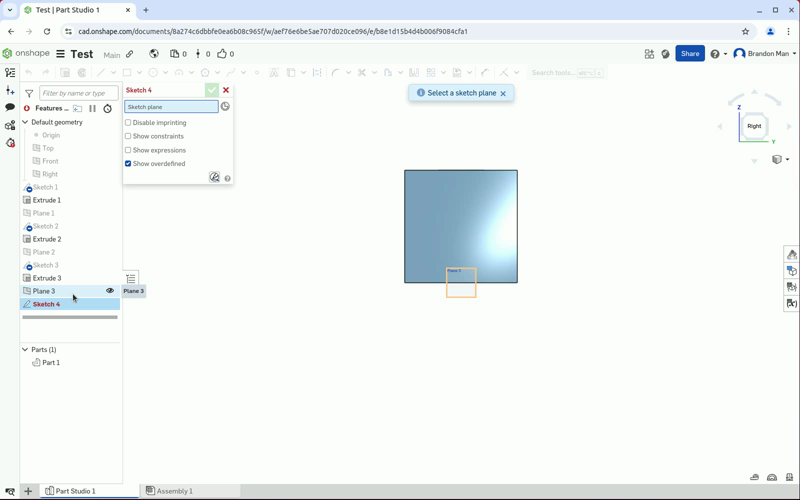
click(73, 293)
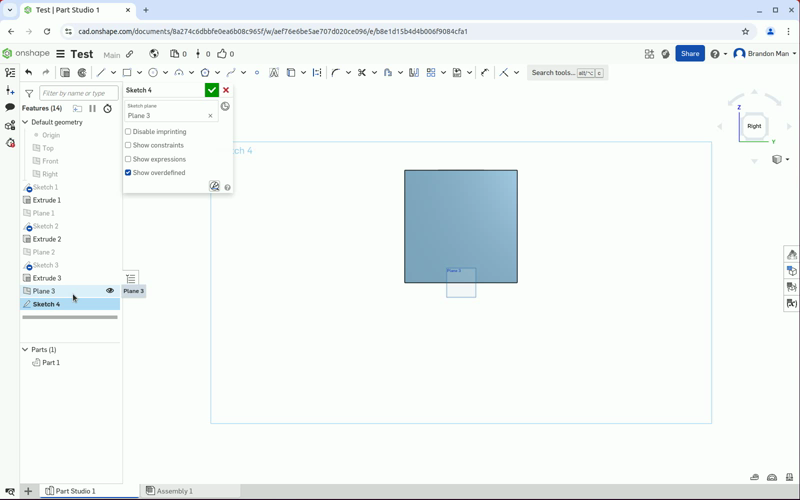
mouse_move(73, 352)
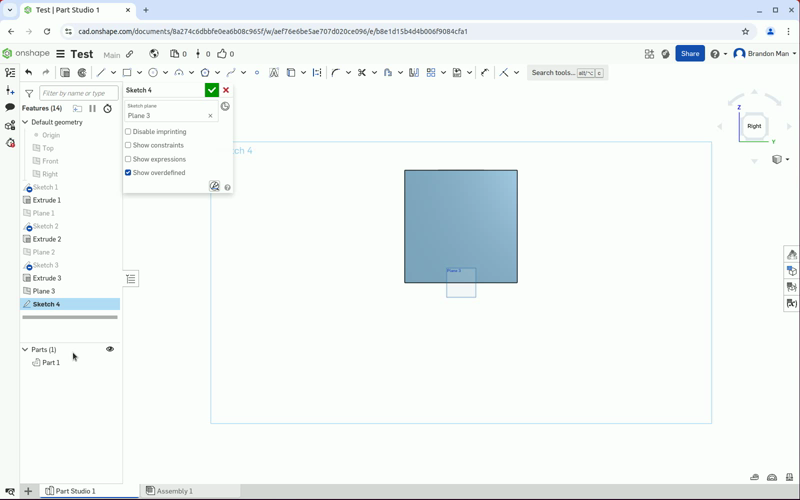
key(y)
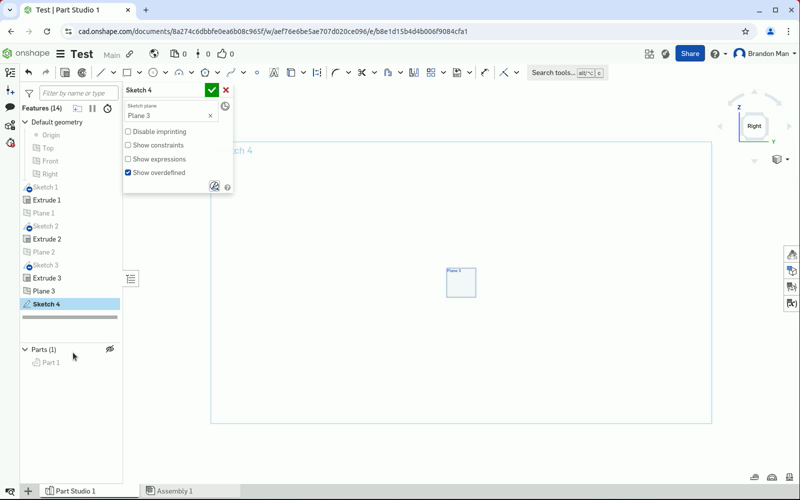
key(l)
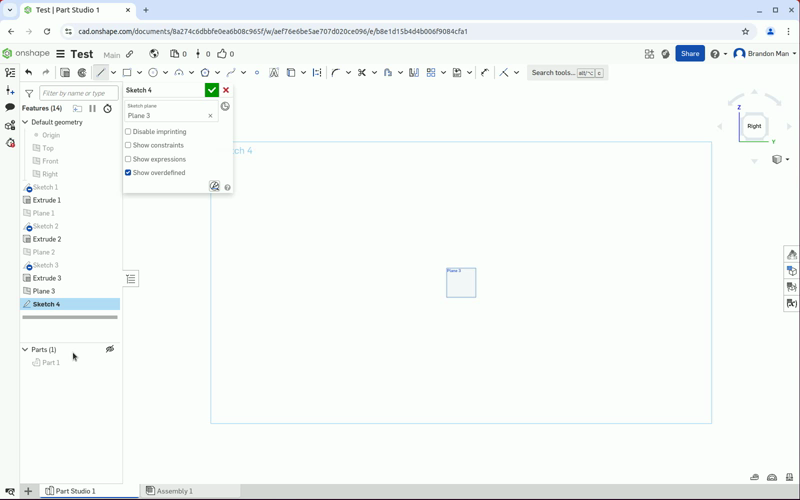
key_down(shift)
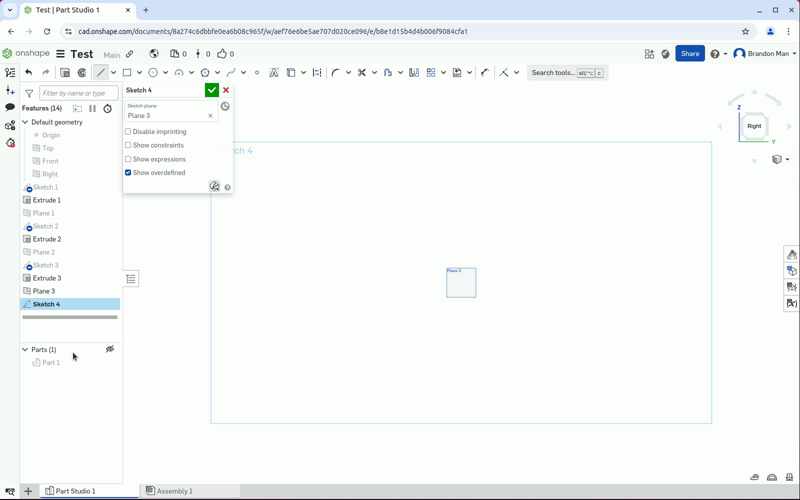
mouse_move(404, 238)
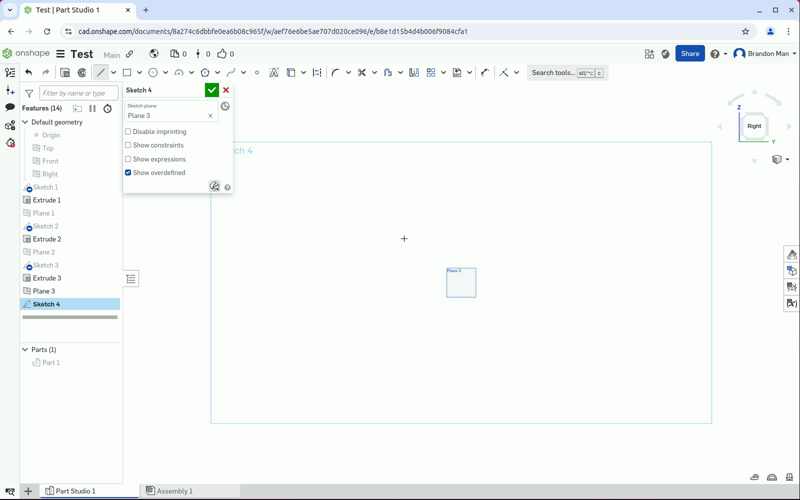
click(404, 238)
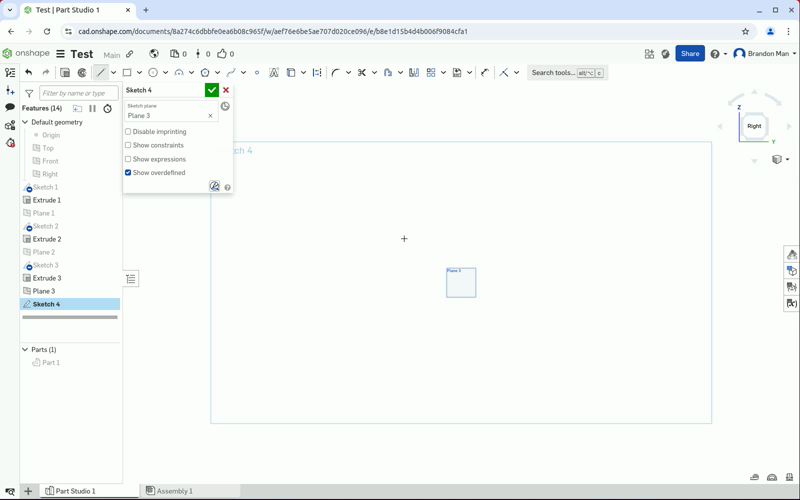
key_up(shift)
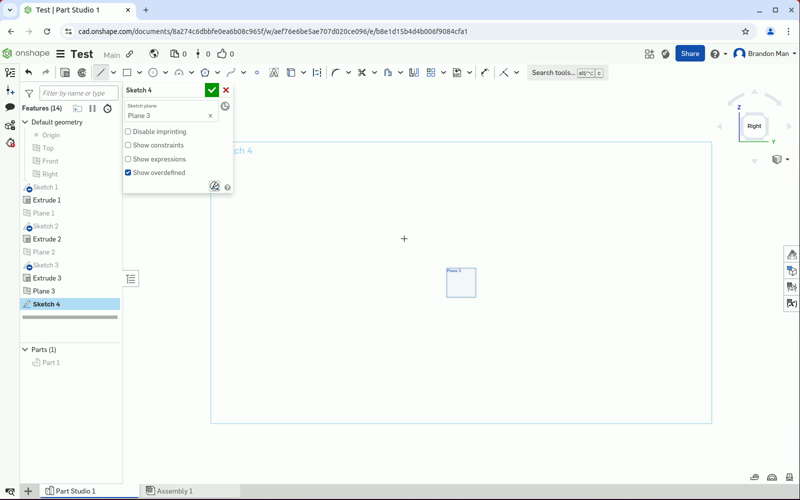
key_down(shift)
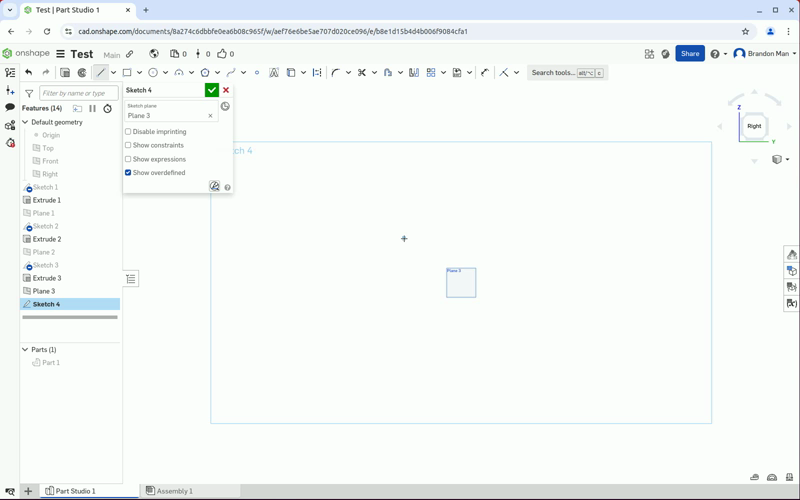
mouse_move(516, 238)
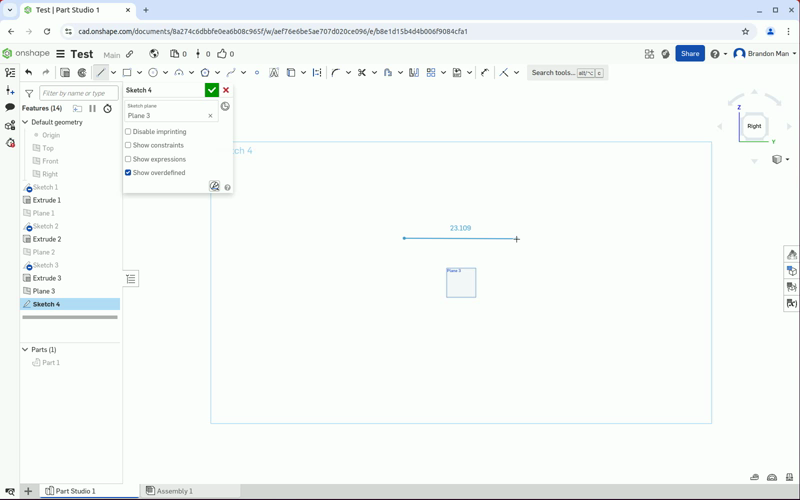
click(516, 238)
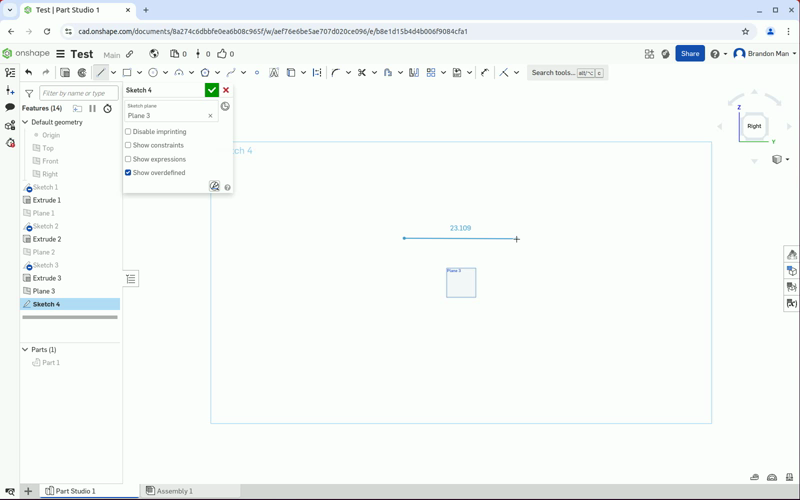
key_up(shift)
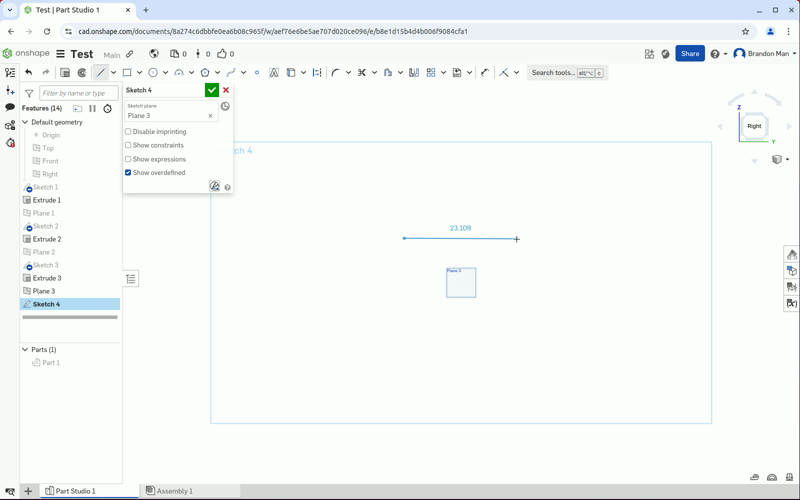
key_down(shift)
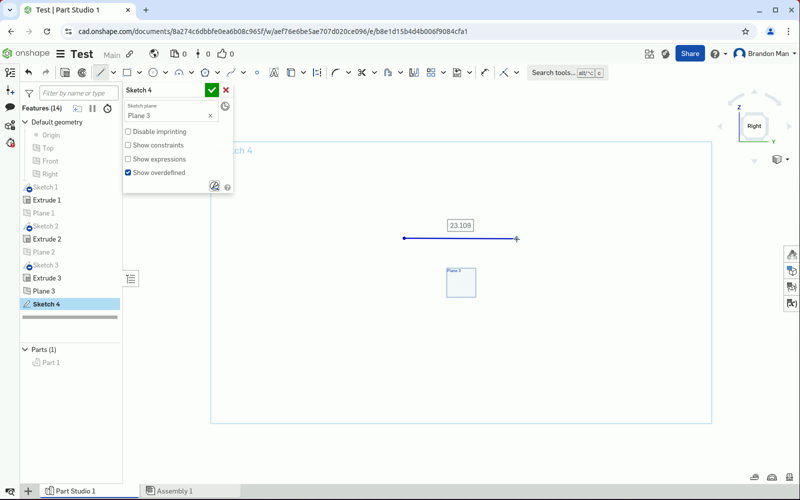
mouse_move(546, 238)
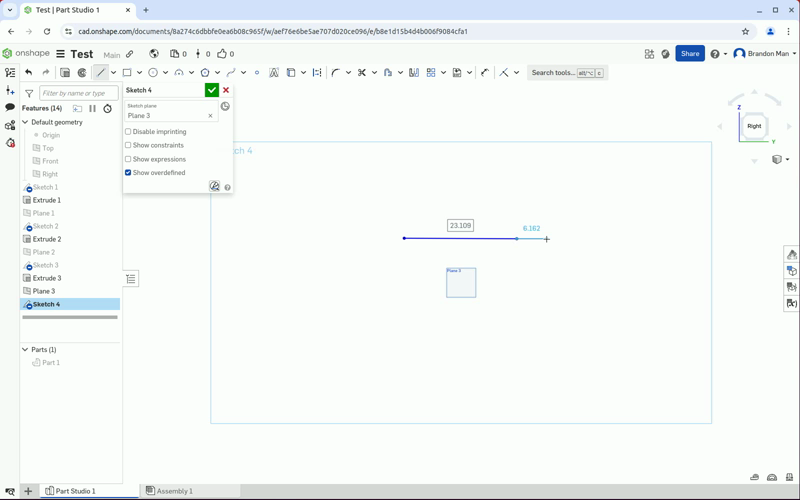
mouse_move(516, 205)
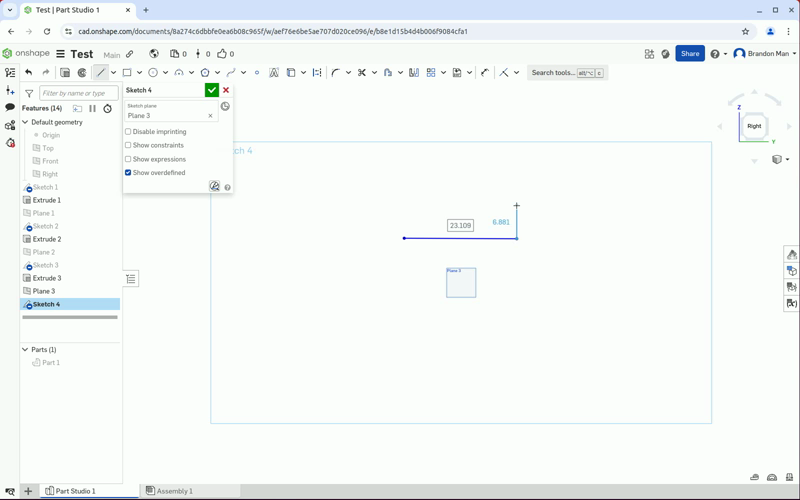
click(516, 205)
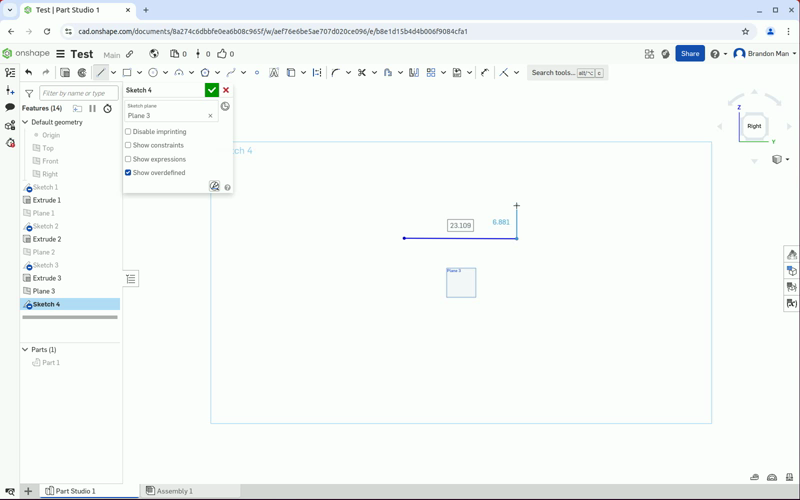
key_up(shift)
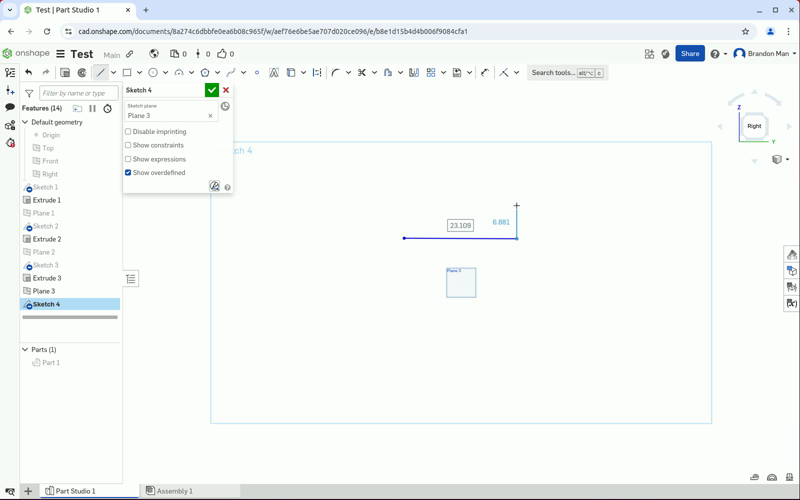
key_down(shift)
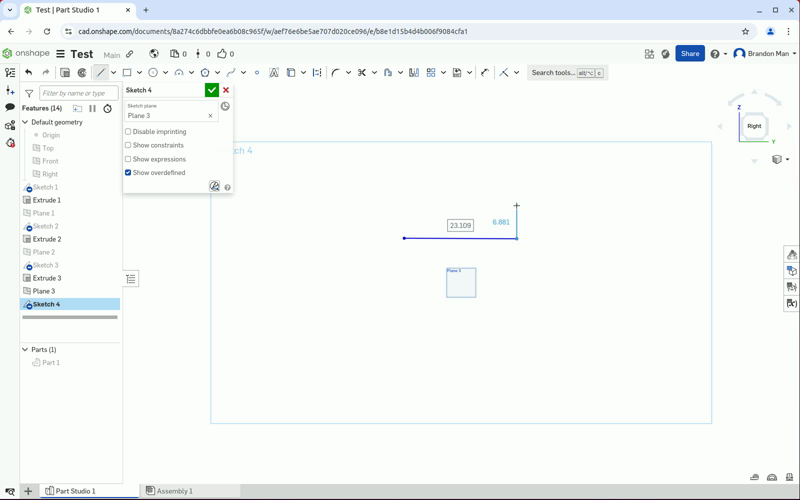
mouse_move(404, 193)
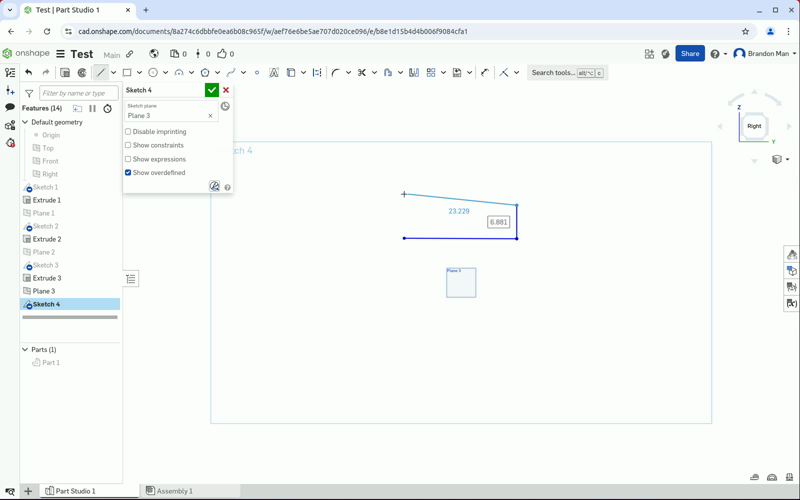
click(404, 193)
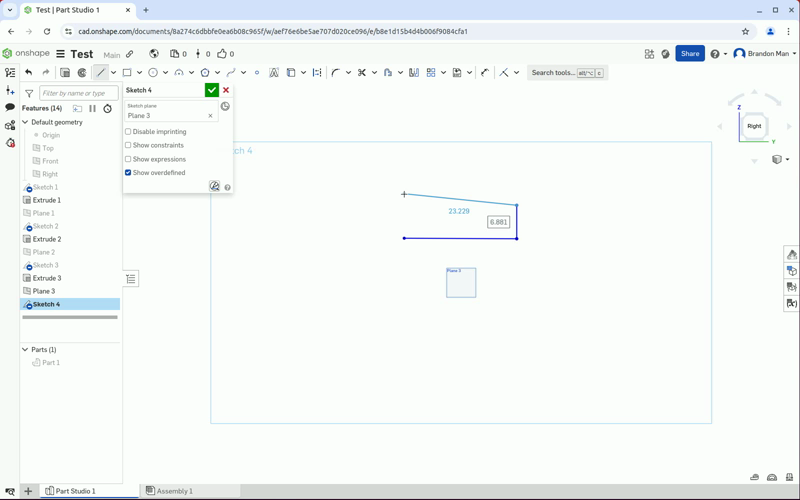
key_up(shift)
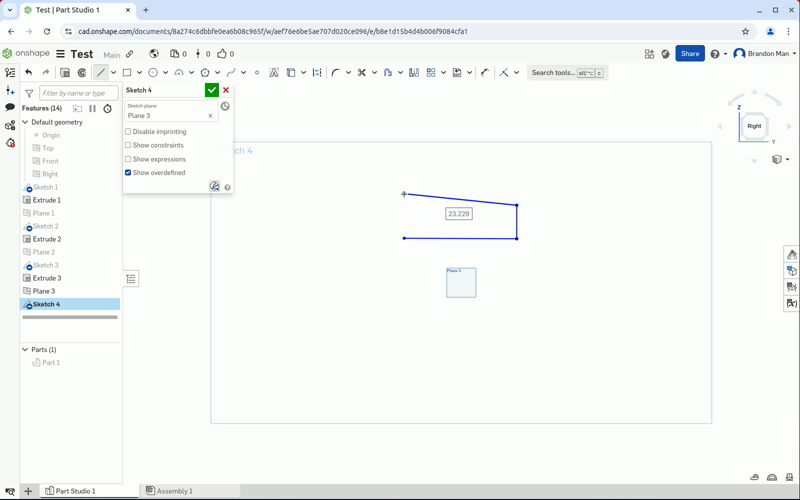
mouse_move(434, 193)
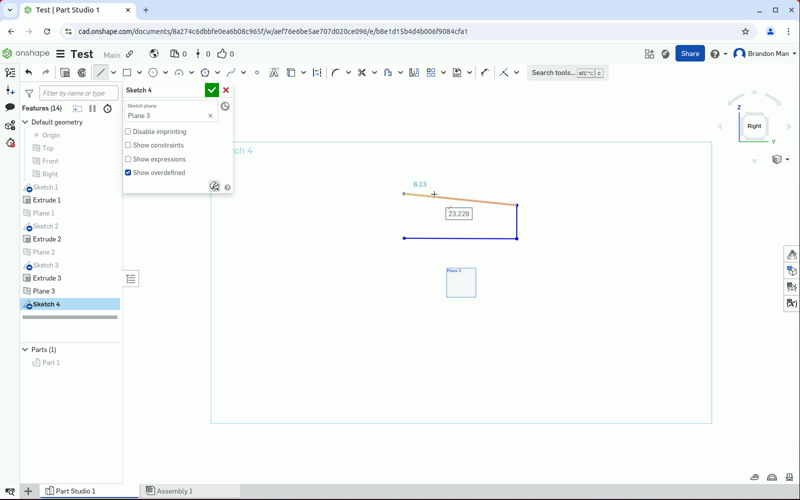
key_down(shift)
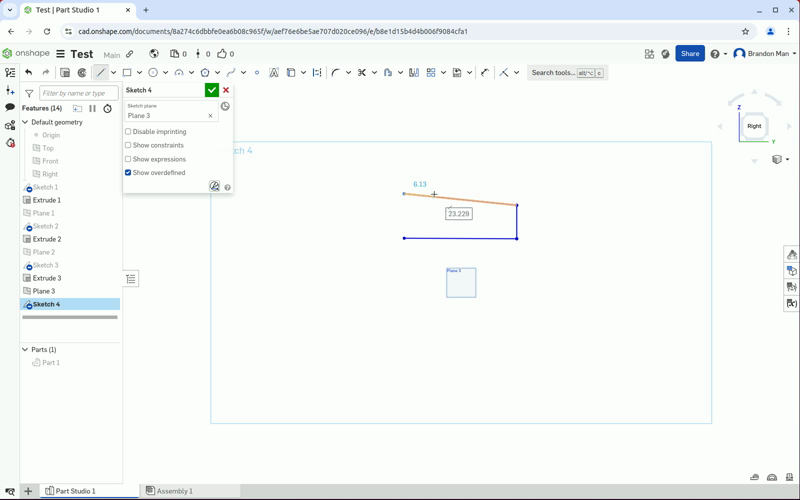
mouse_move(404, 238)
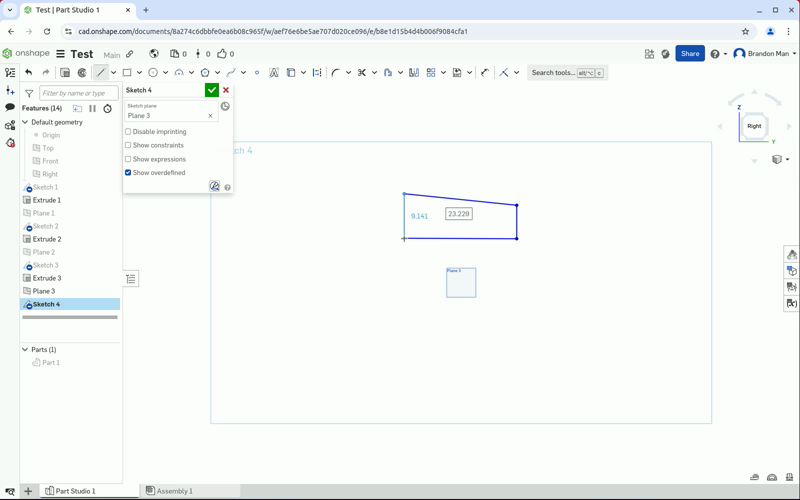
key_up(shift)
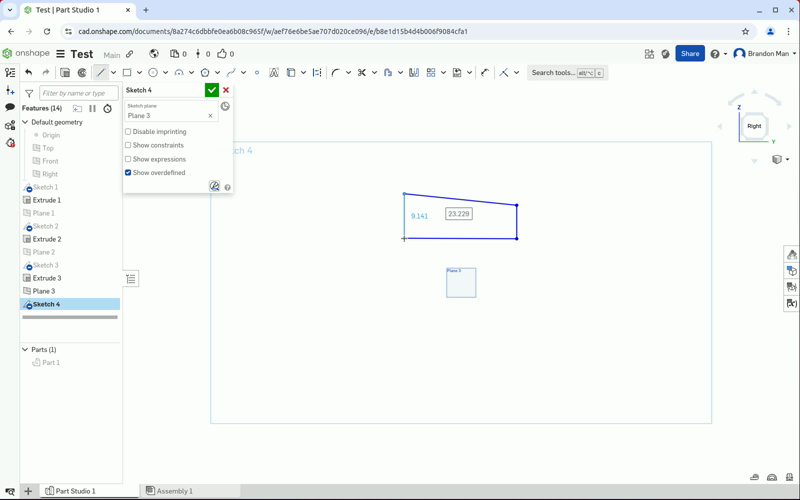
click(404, 238)
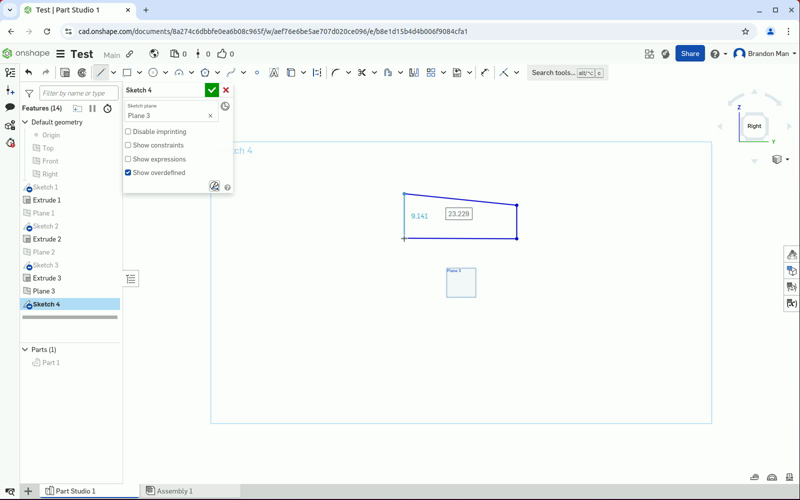
key(esc)
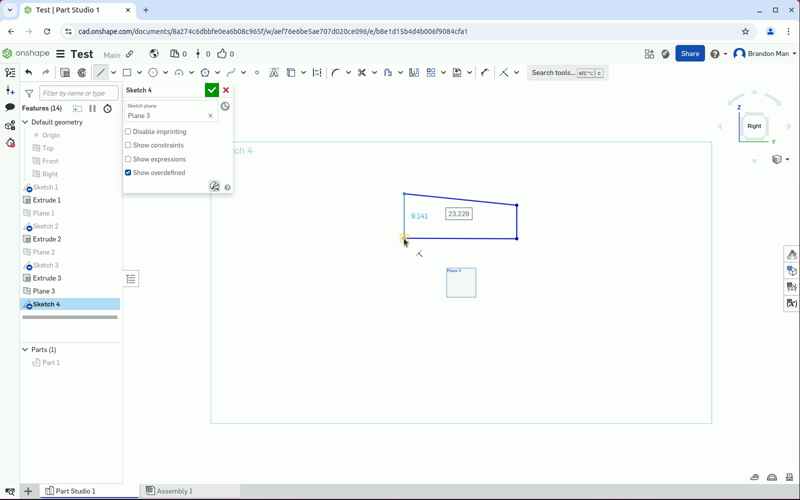
mouse_move(432, 204)
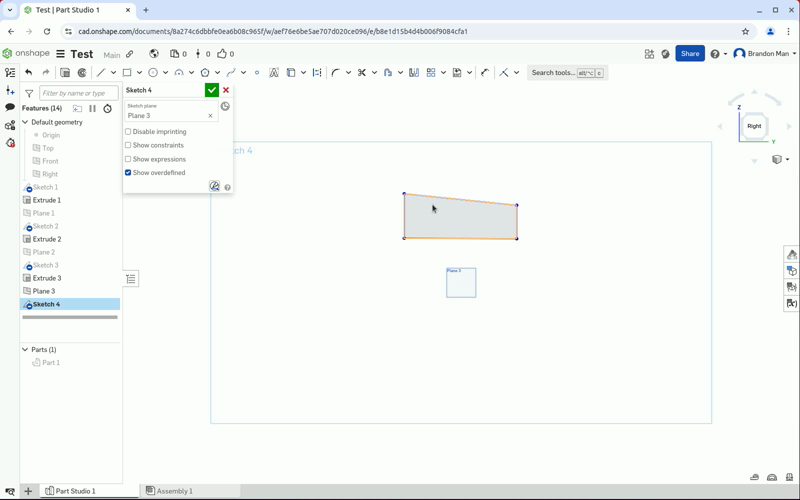
click(432, 204)
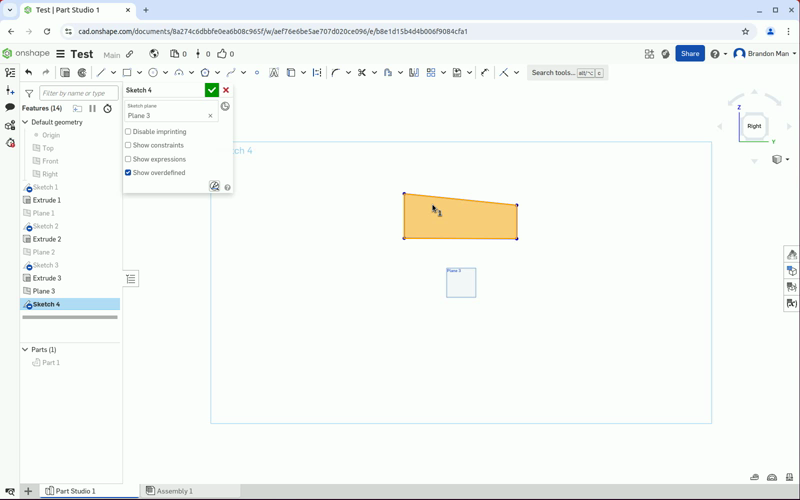
mouse_move(73, 352)
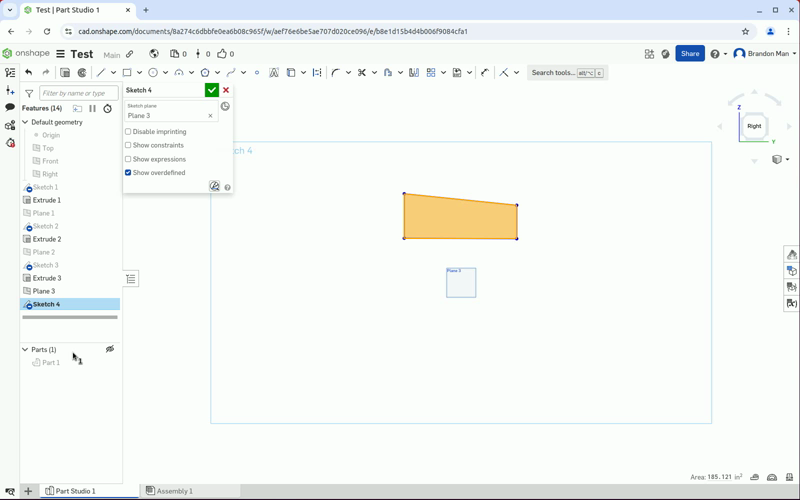
key(shift+y)
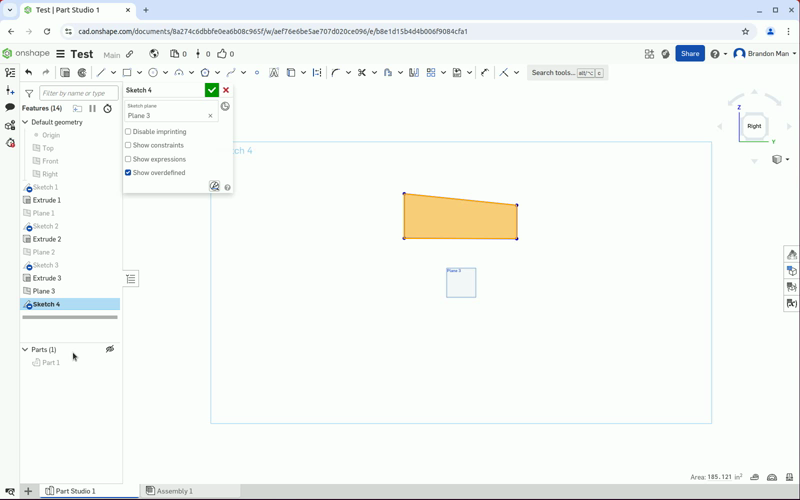
key(shift+e)
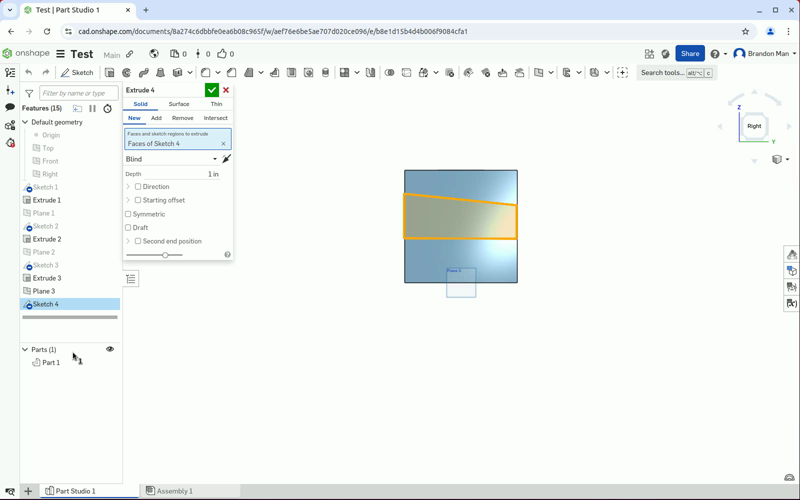
mouse_move(143, 106)
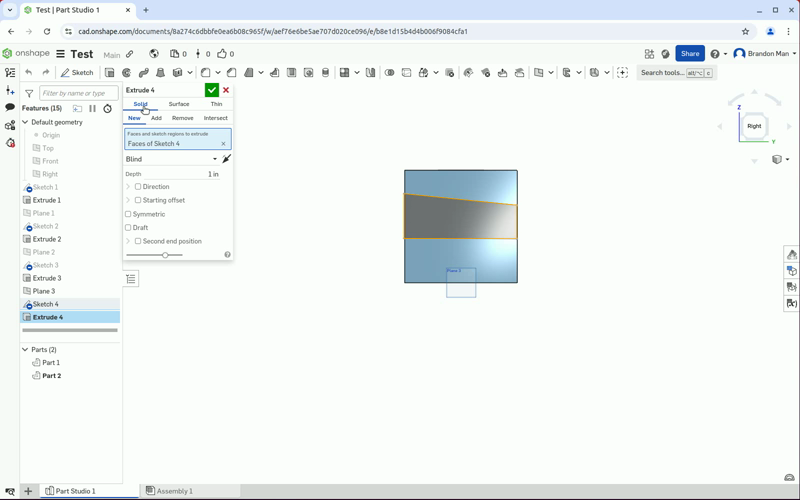
click(143, 106)
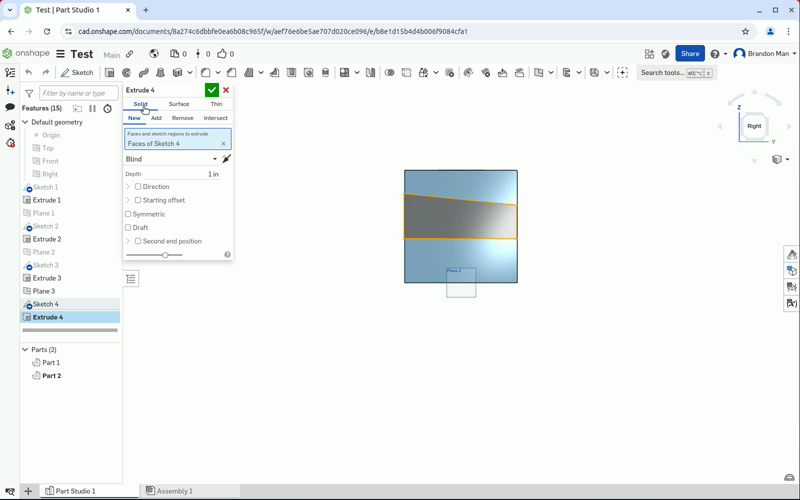
mouse_move(186, 120)
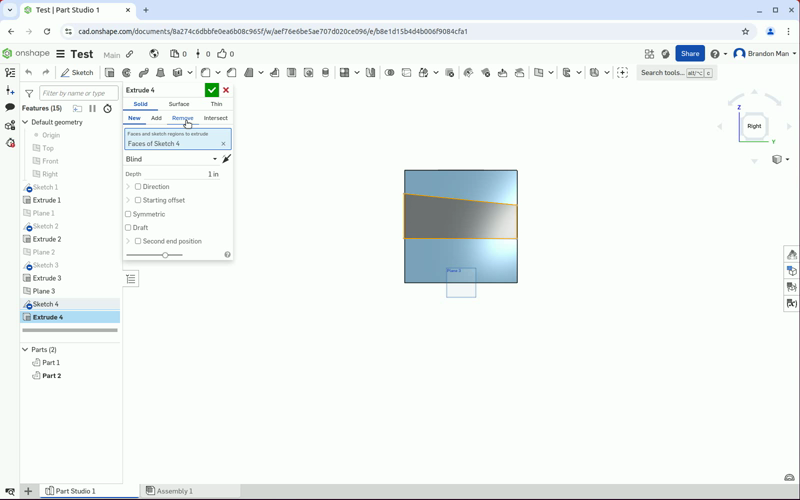
click(186, 120)
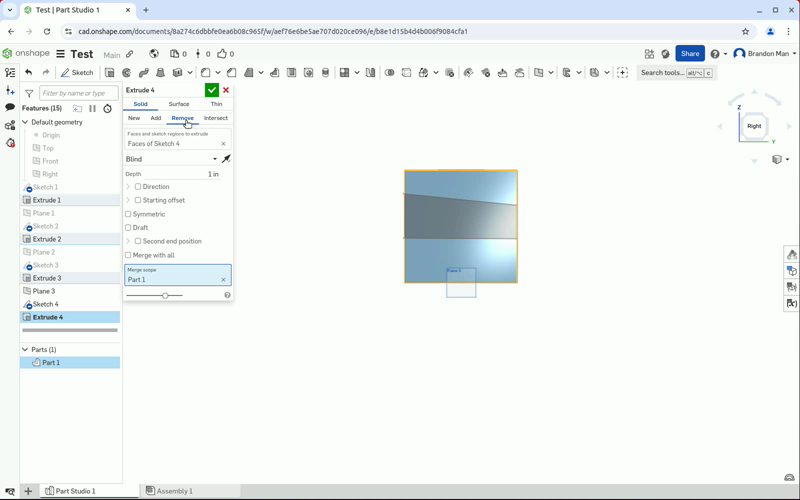
key(tab, 4)
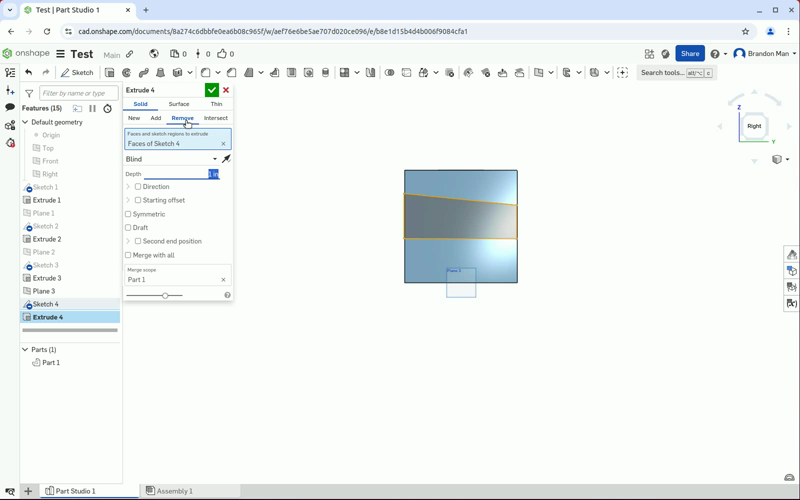
text(1.444)
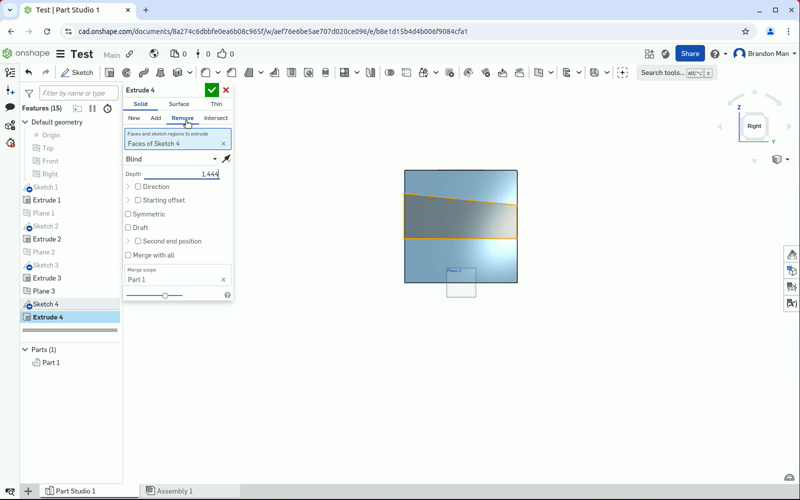
key(tab, 6)
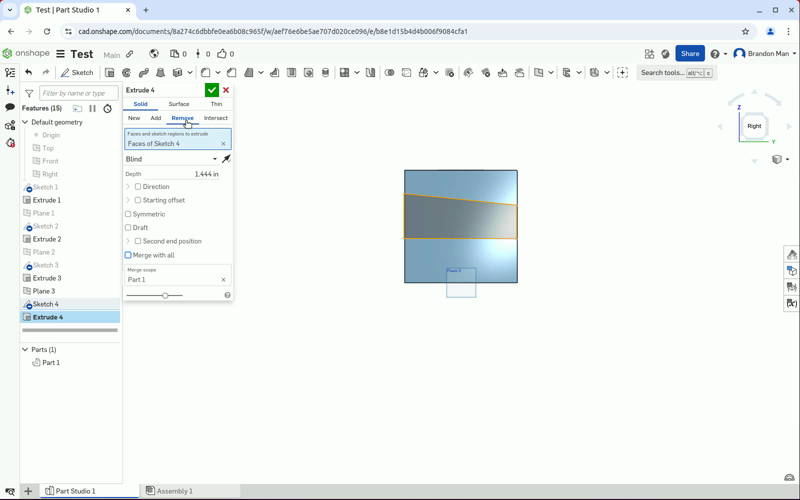
key(space)
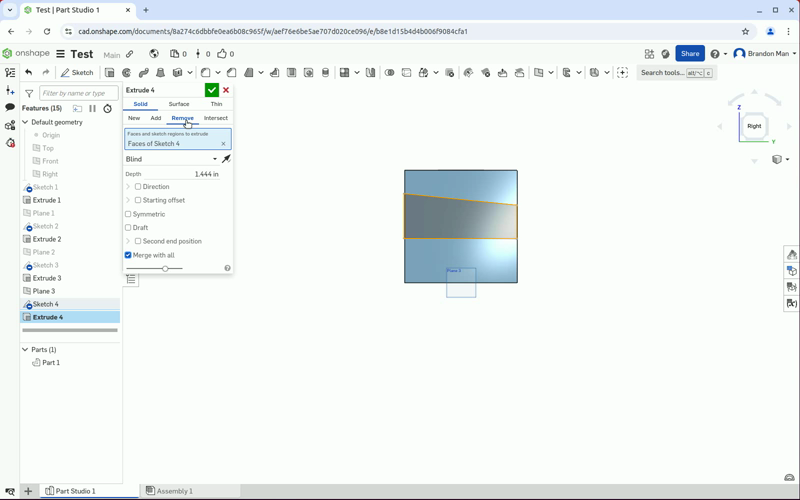
key(enter)
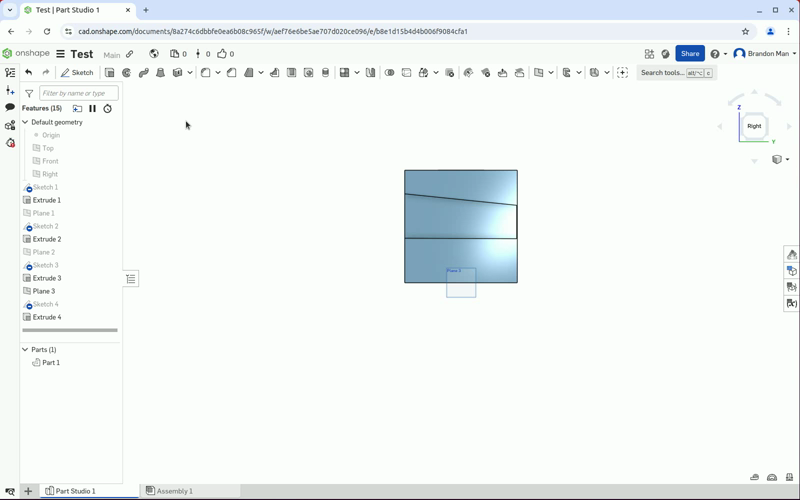
key(shift+h)
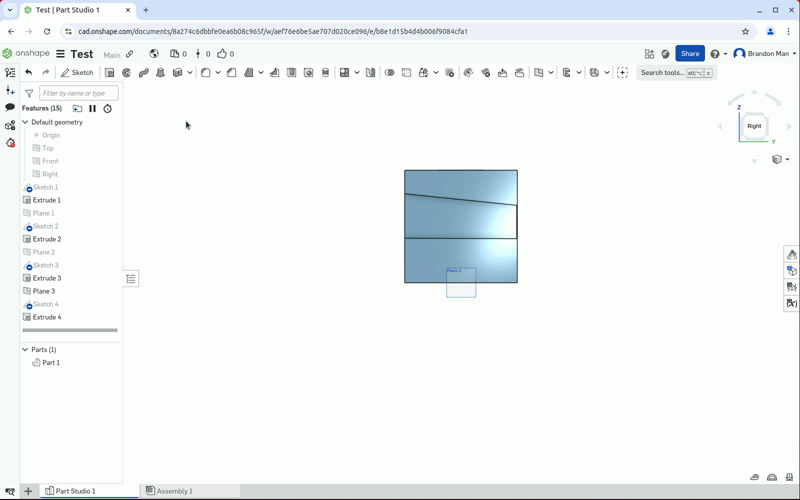
key(shift+h)
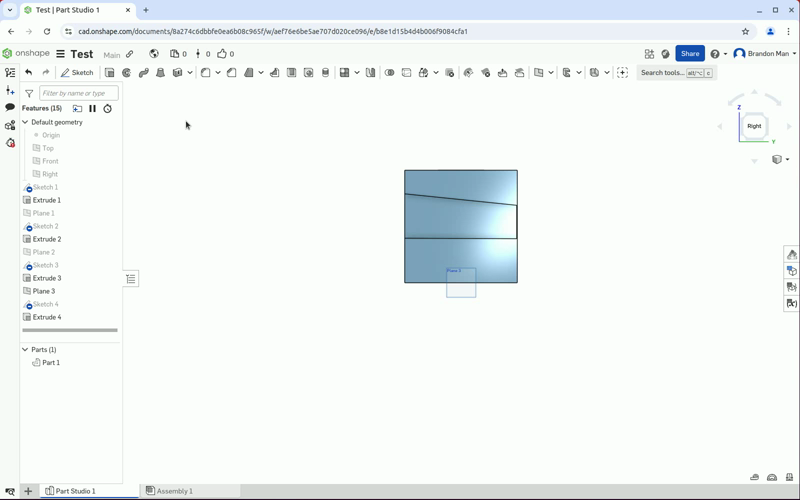
key(shift+7)
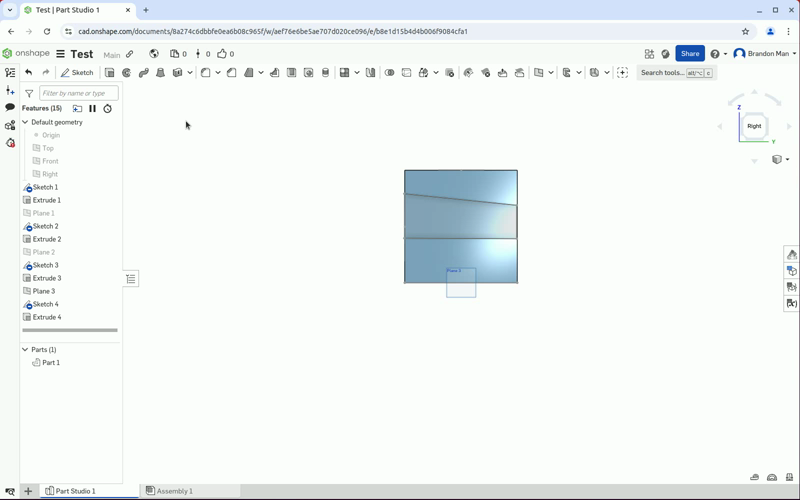
key(right, 2)
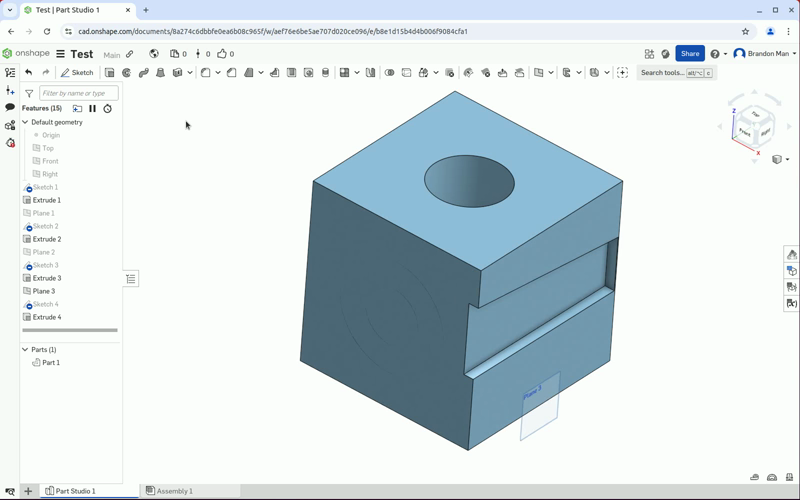
key(down, 2)
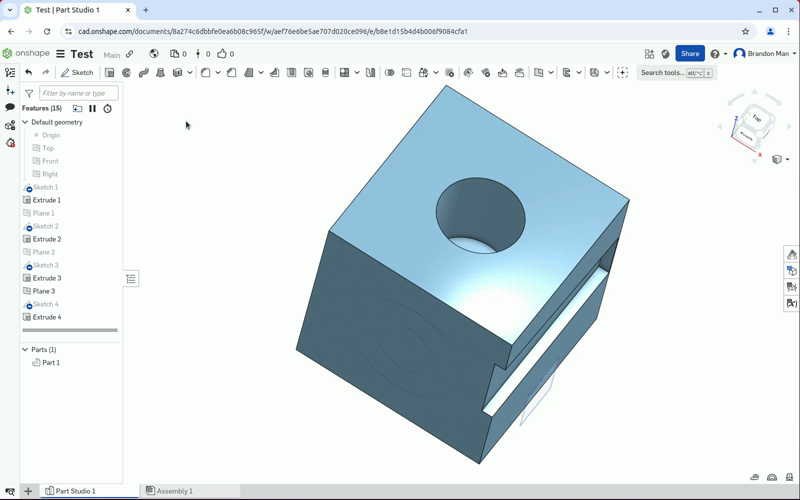
key(up, 2)
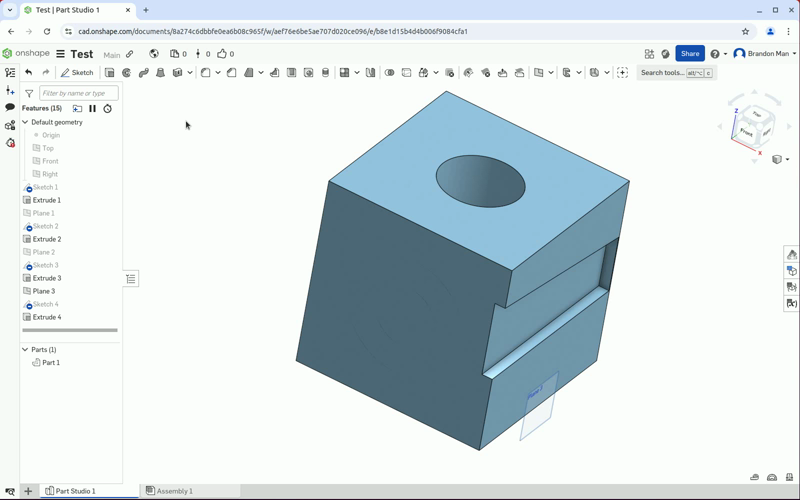
key(left, 2)
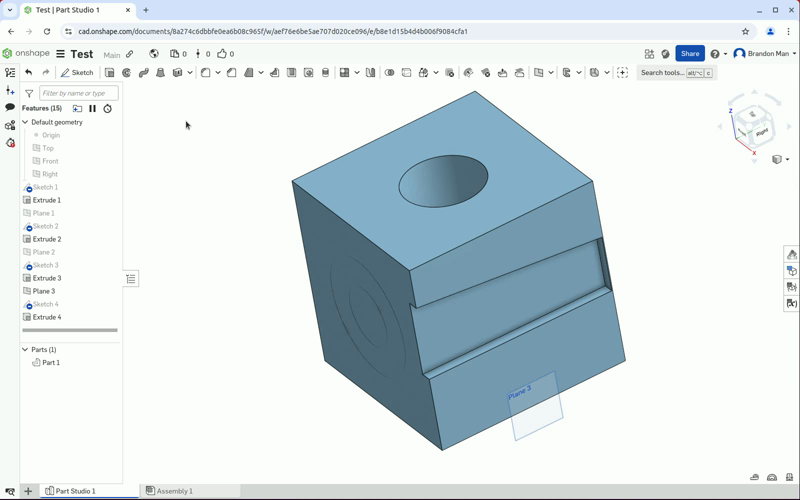
mouse_move(73, 189)
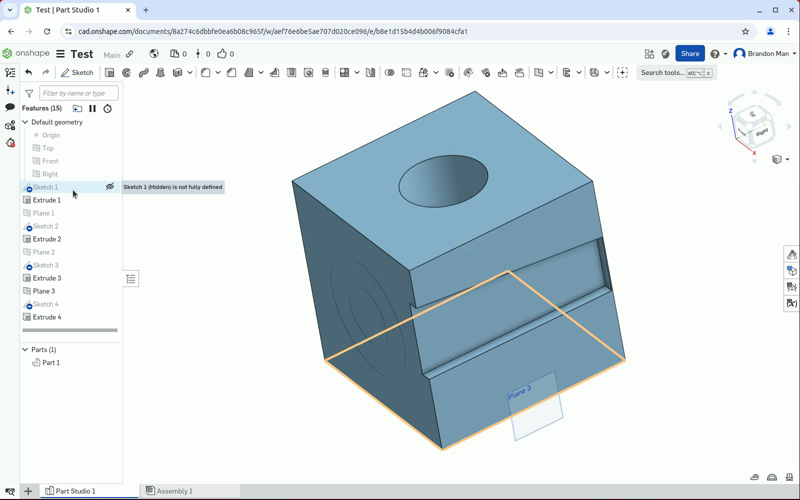
click(73, 189)